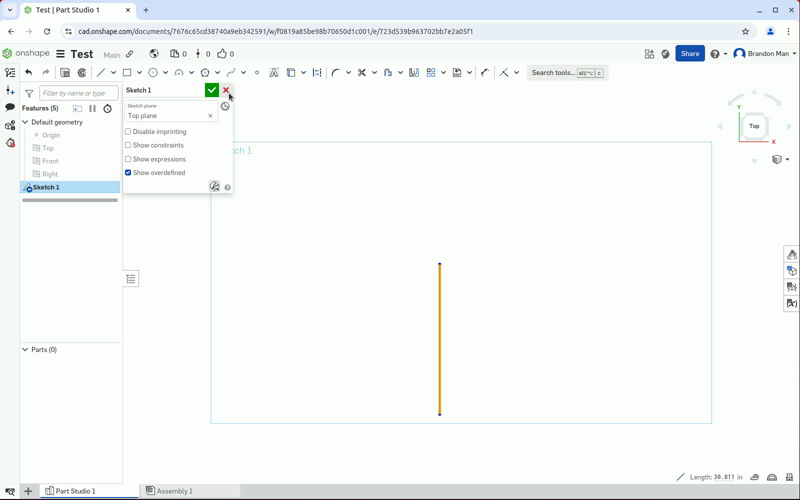
key(shift+h)
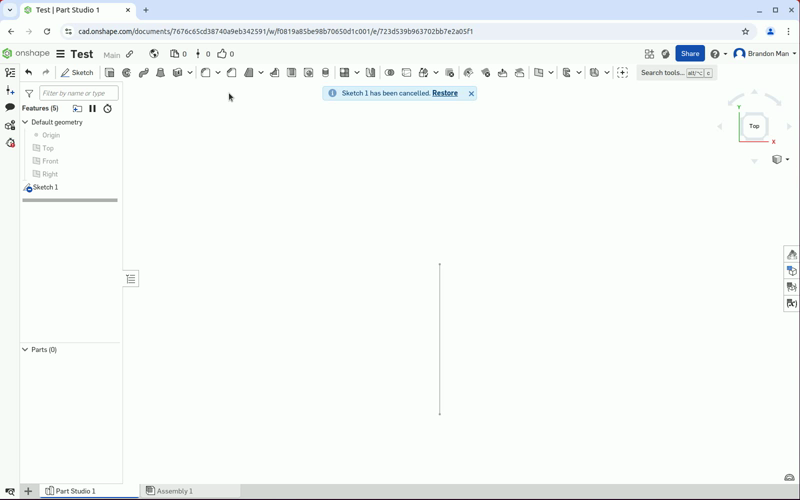
mouse_move(73, 352)
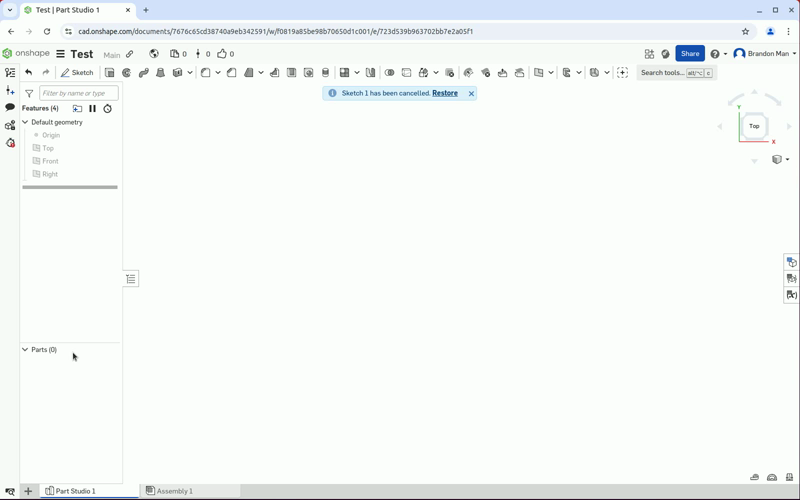
key(y)
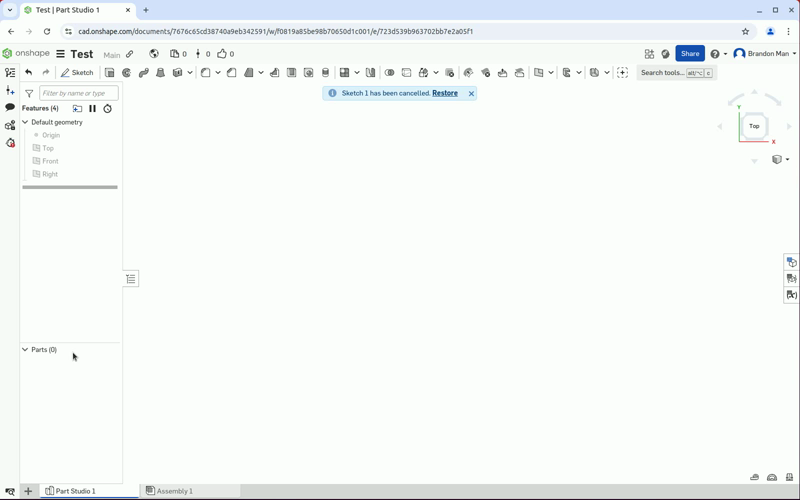
key(shift+p)
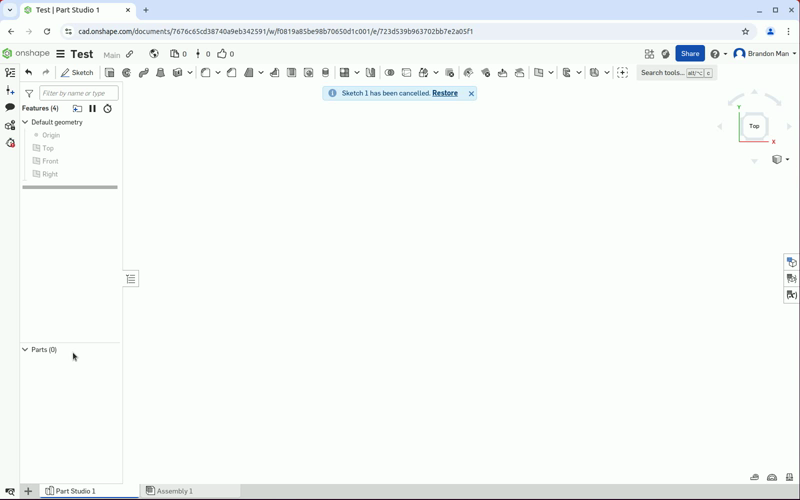
key(space)
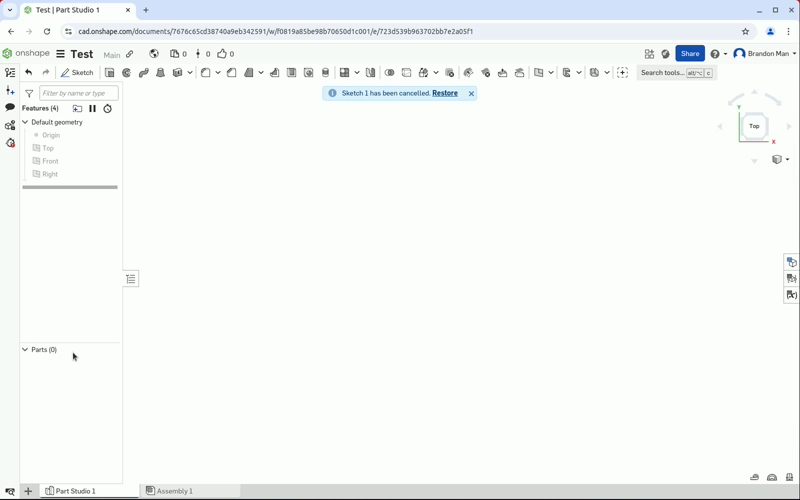
key_down(shift)
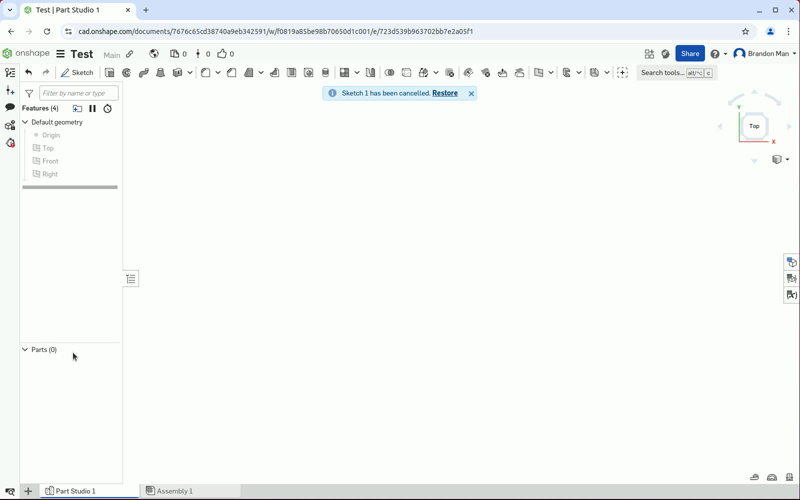
key(up)
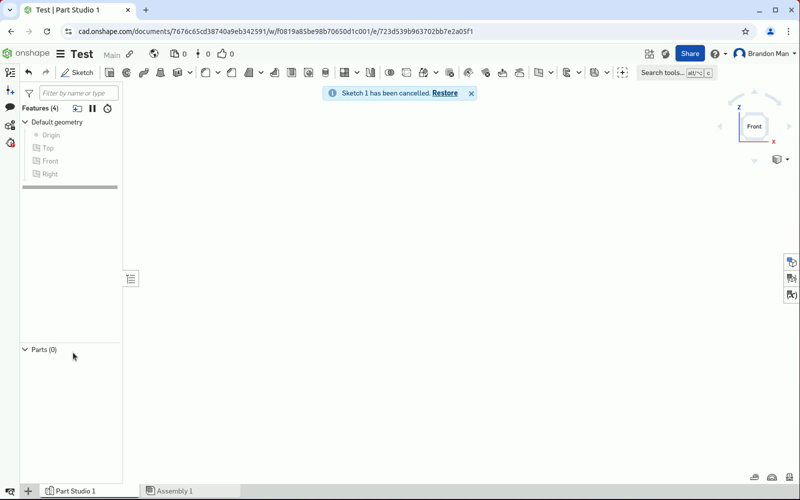
key_up(shift)
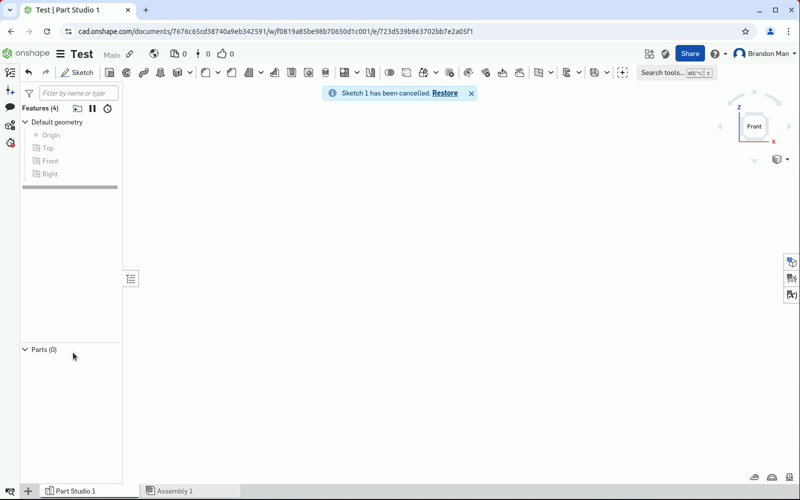
mouse_move(73, 352)
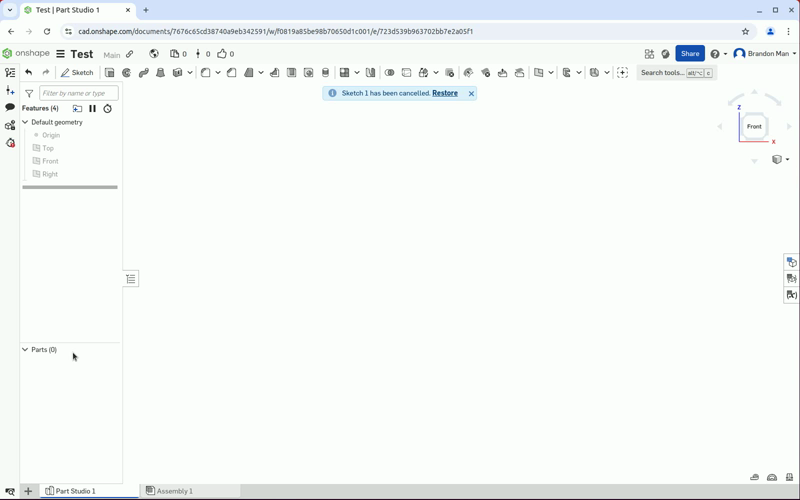
key(shift+y)
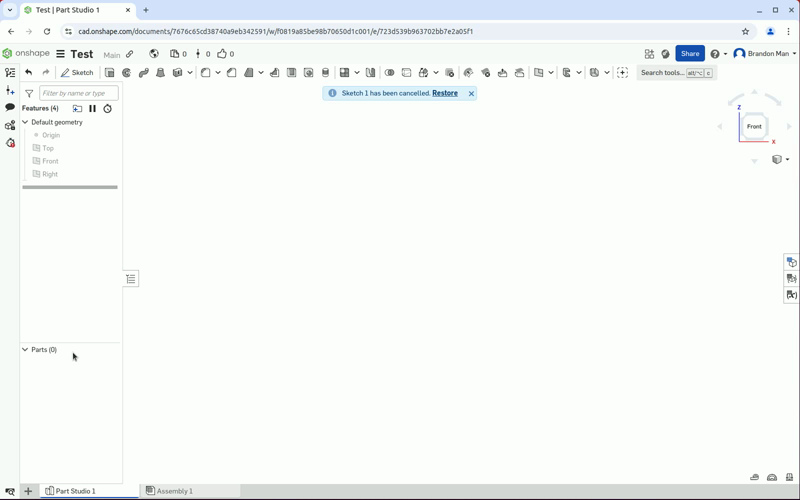
mouse_move(541, 75)
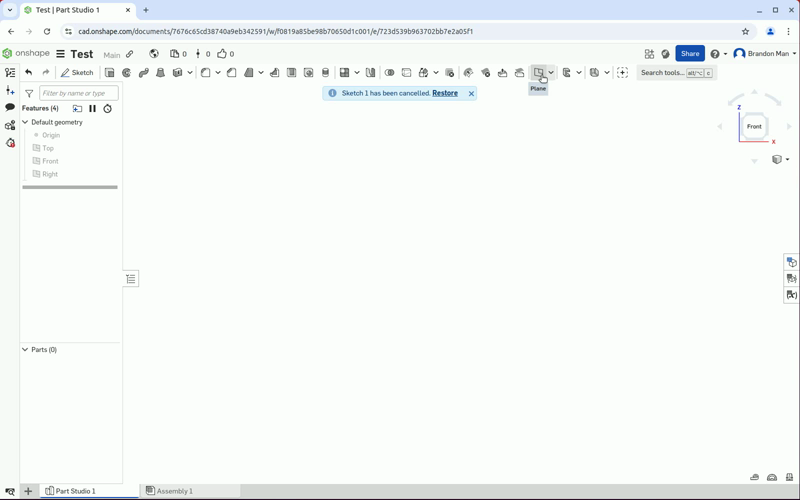
click(541, 75)
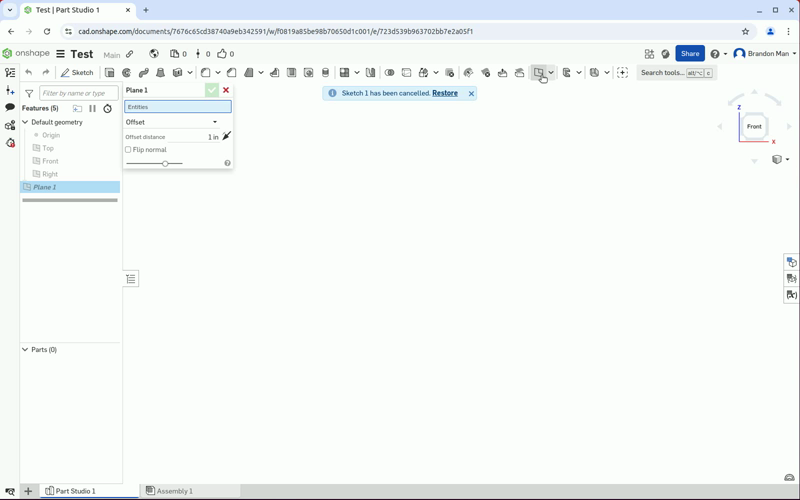
mouse_move(73, 163)
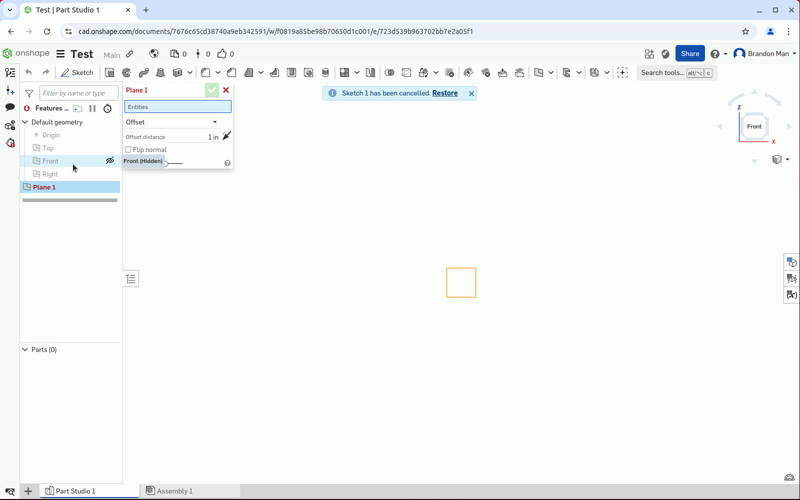
click(73, 163)
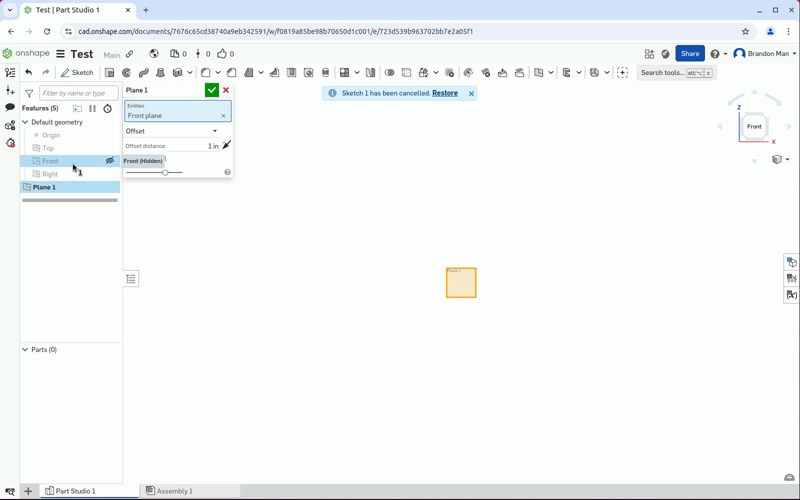
key(tab, 2)
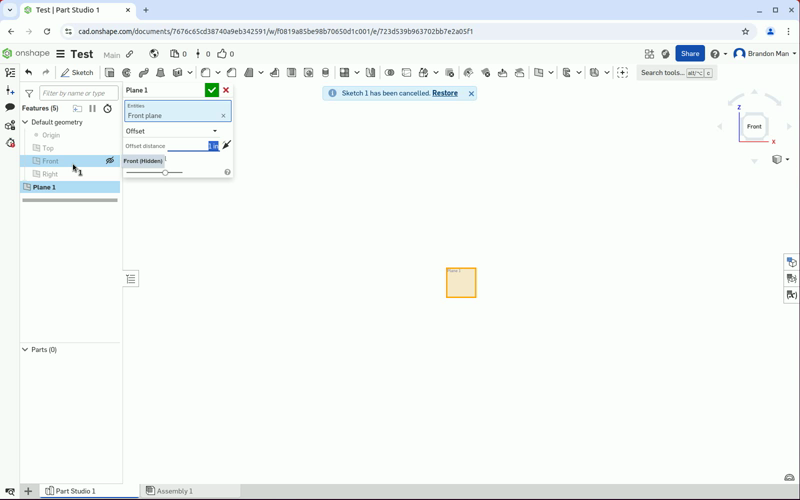
text(13.249)
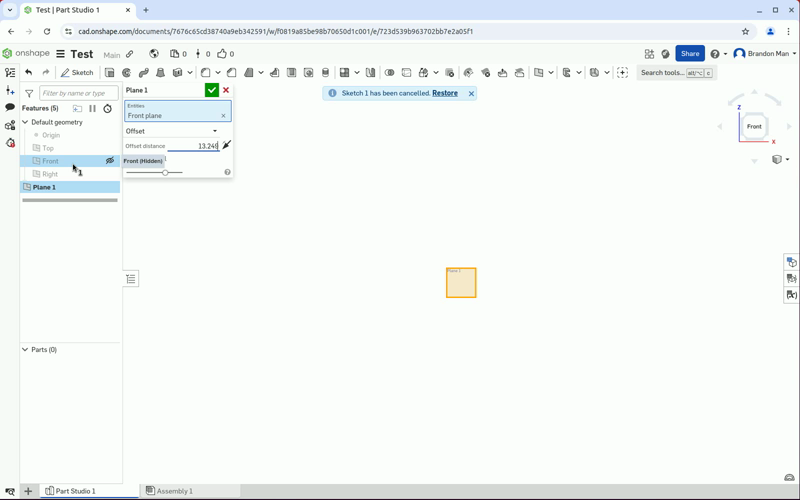
key(enter, 2)
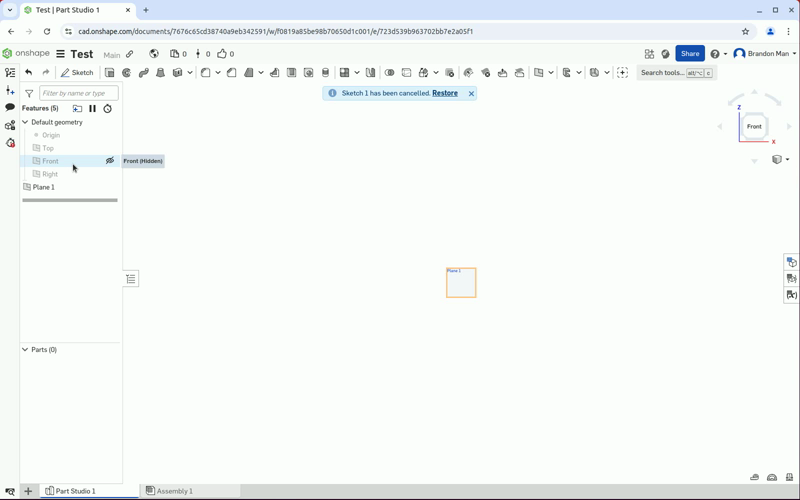
key(shift+s)
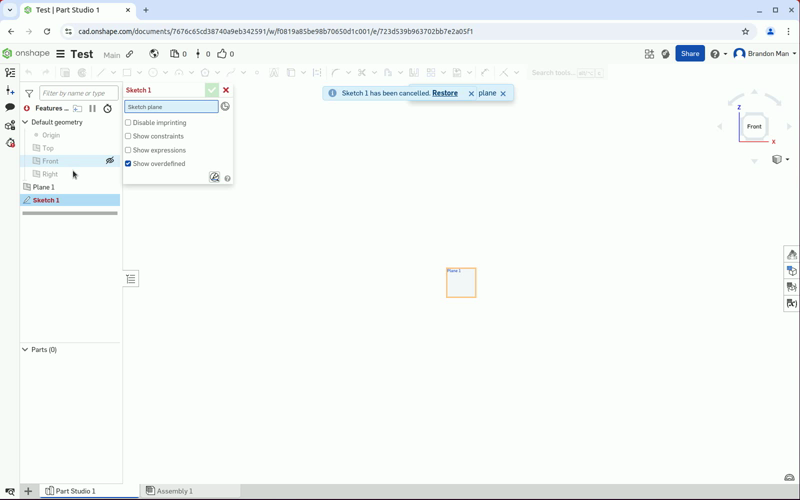
mouse_move(73, 189)
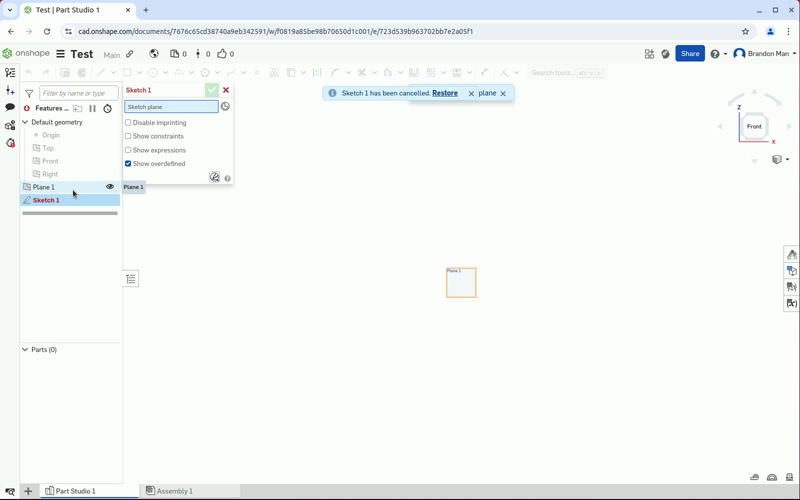
click(73, 189)
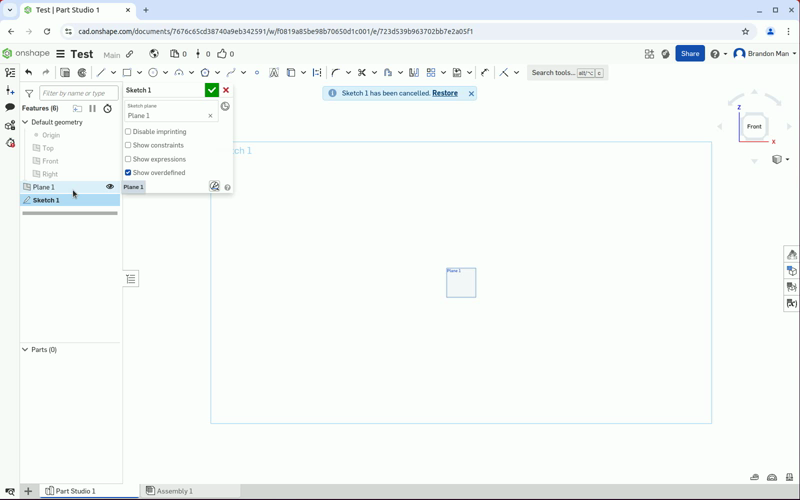
mouse_move(73, 352)
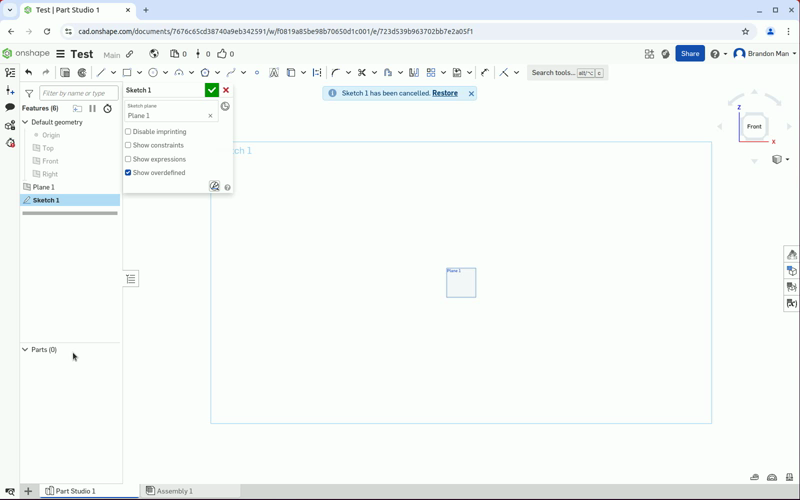
key(y)
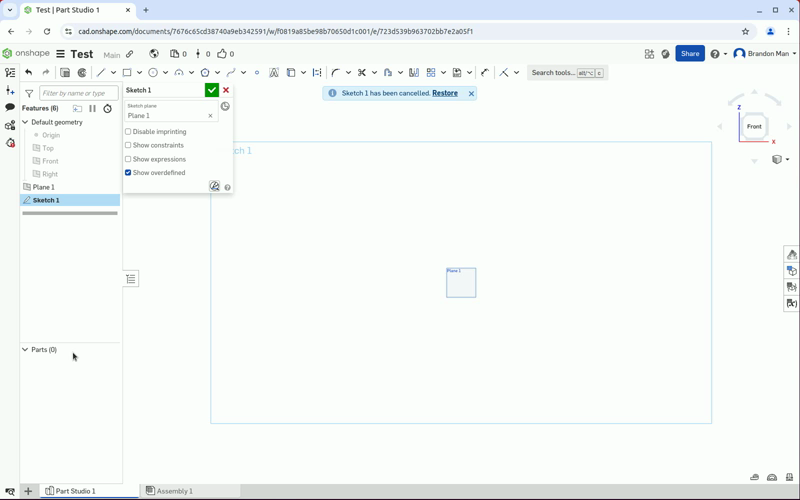
key(a)
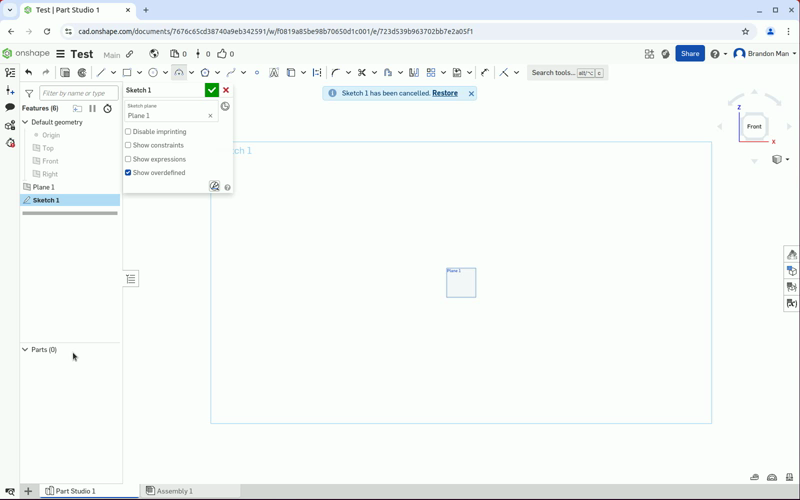
key_down(shift)
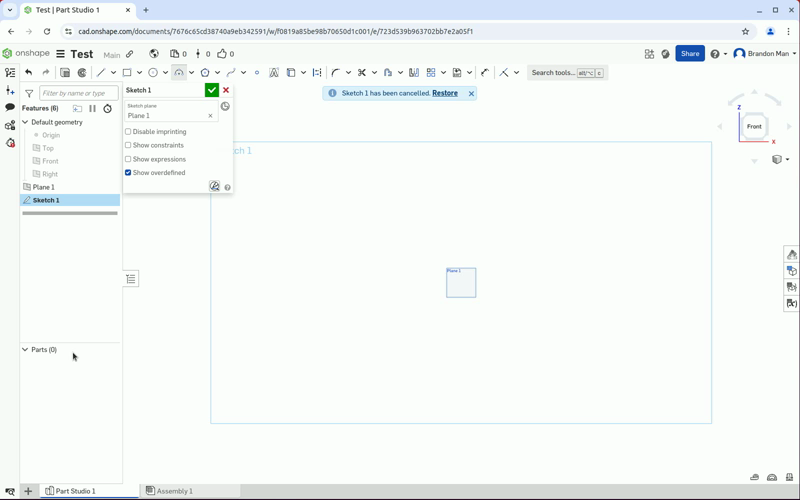
mouse_move(410, 304)
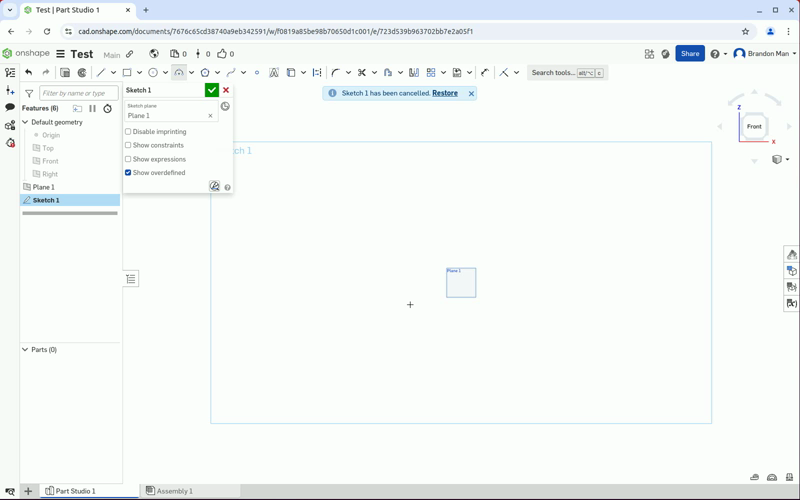
click(410, 304)
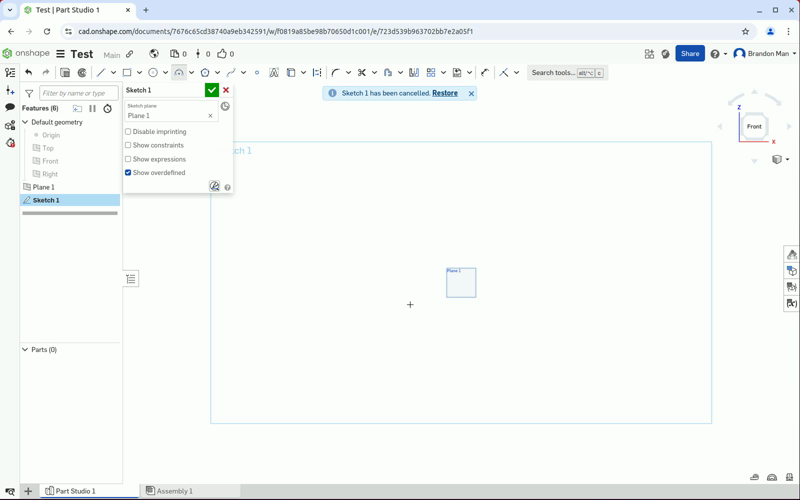
key_up(shift)
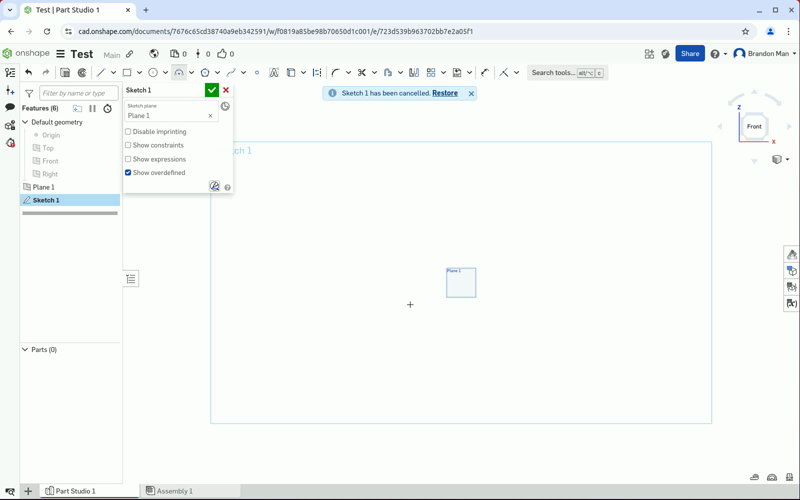
key_down(shift)
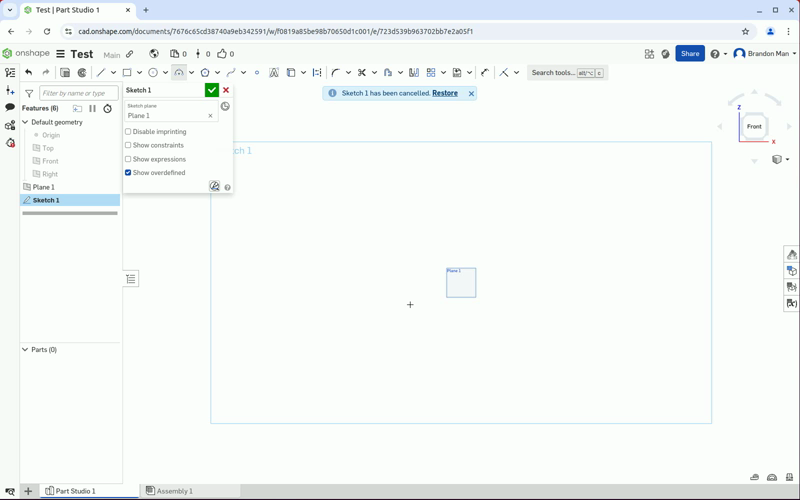
mouse_move(410, 231)
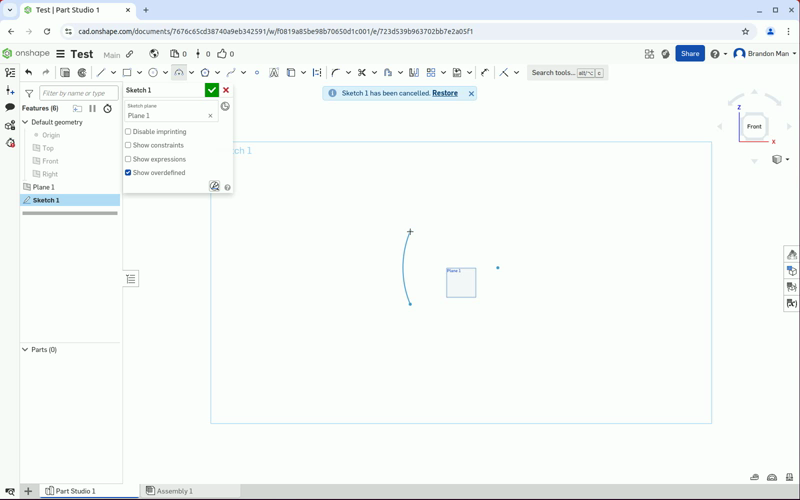
click(410, 231)
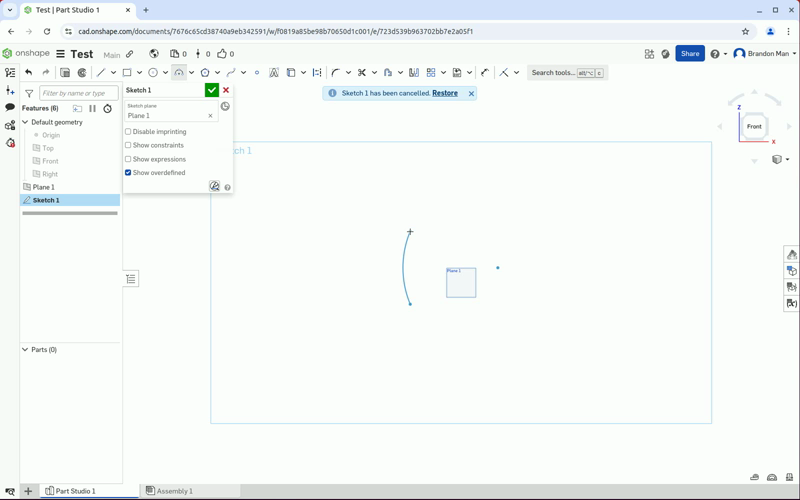
mouse_move(490, 267)
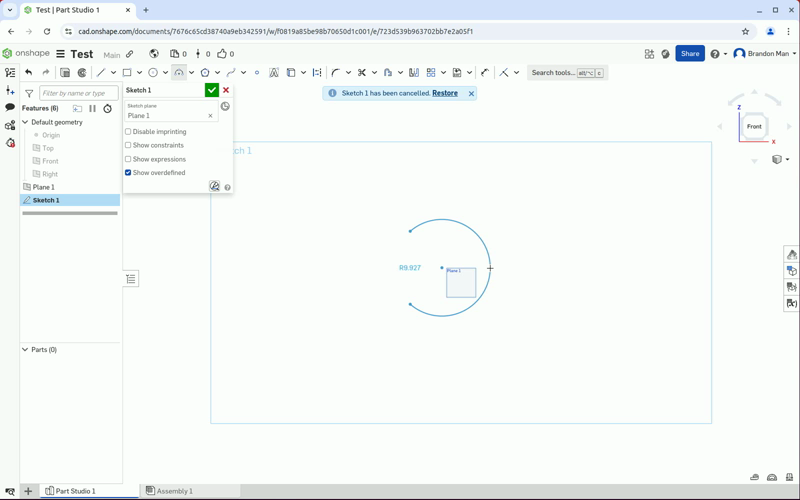
click(490, 267)
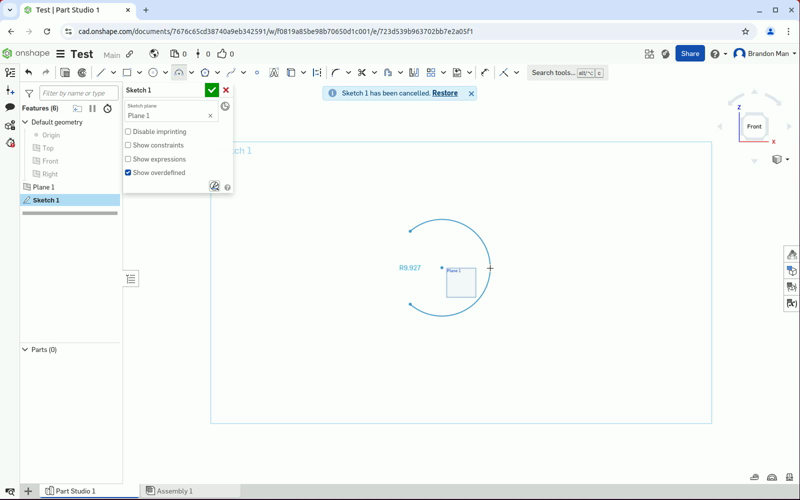
key_up(shift)
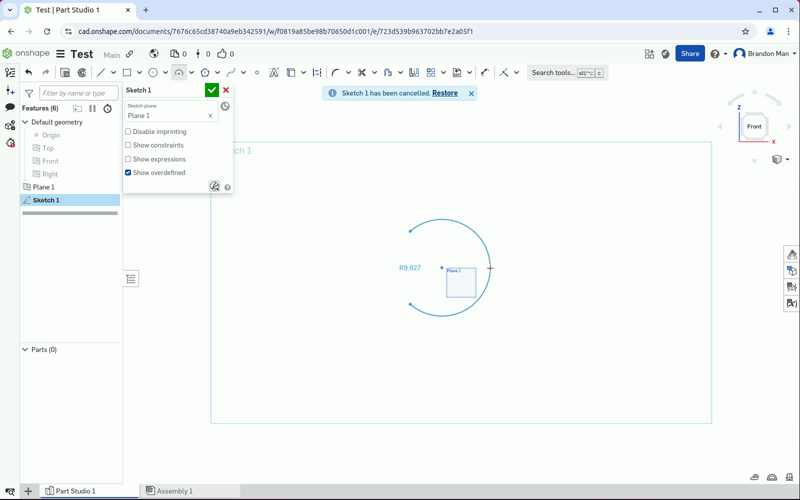
key(esc)
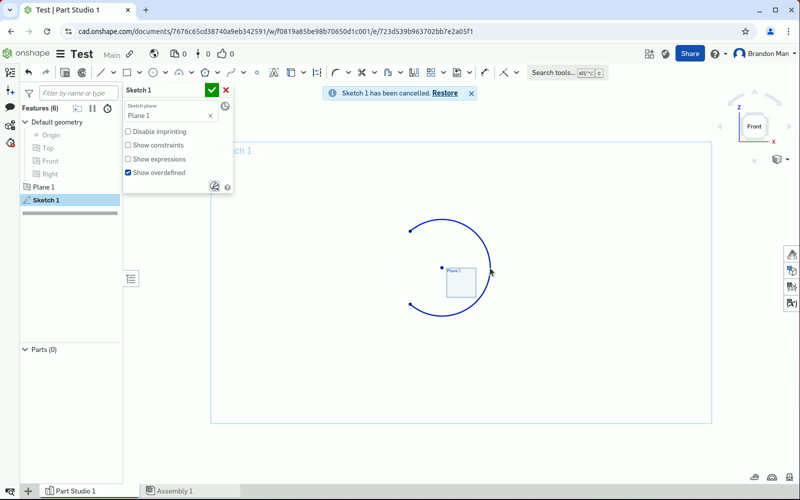
key(l)
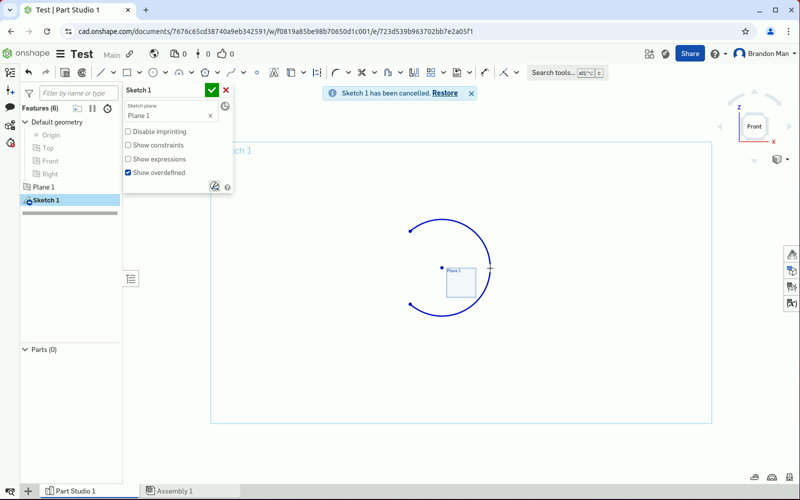
mouse_move(410, 231)
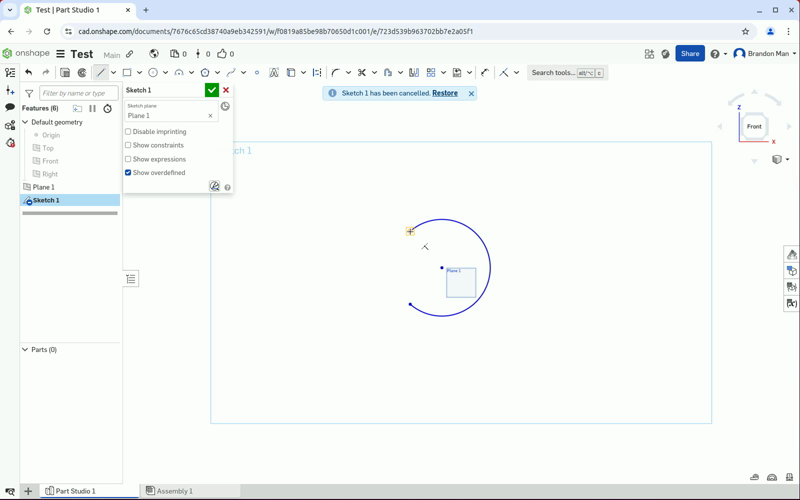
click(410, 231)
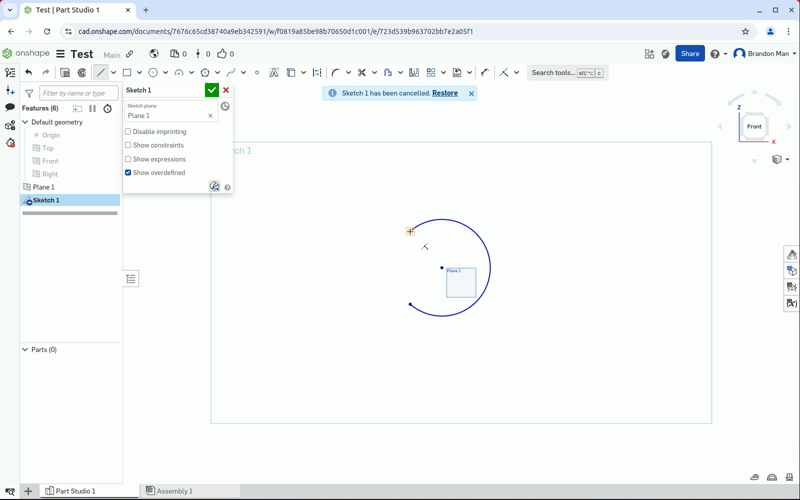
key_down(shift)
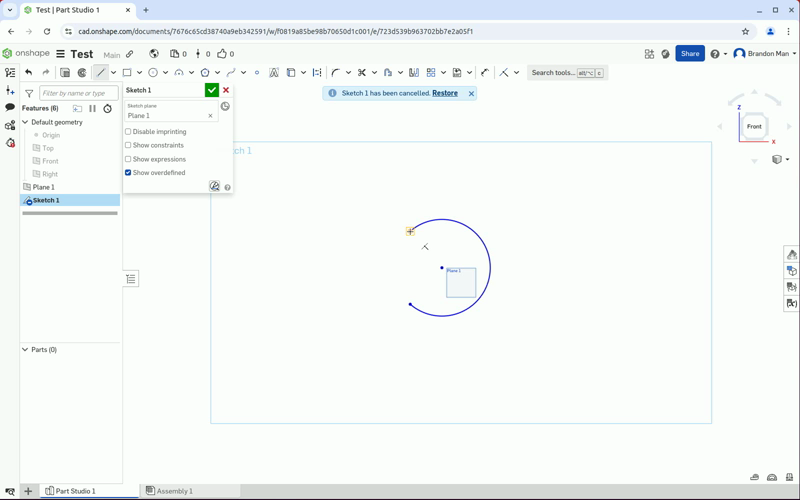
mouse_move(410, 304)
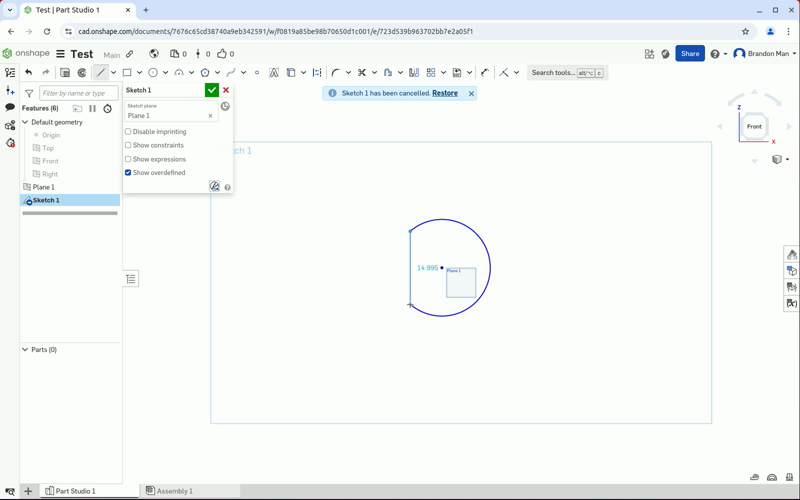
key_up(shift)
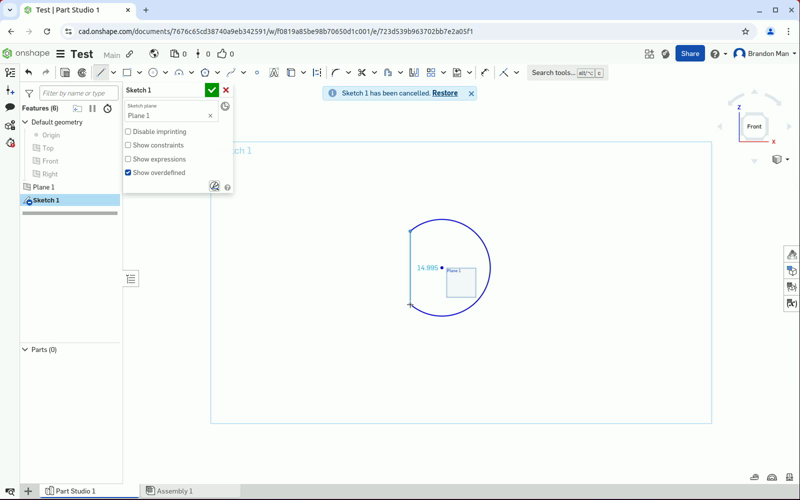
click(410, 304)
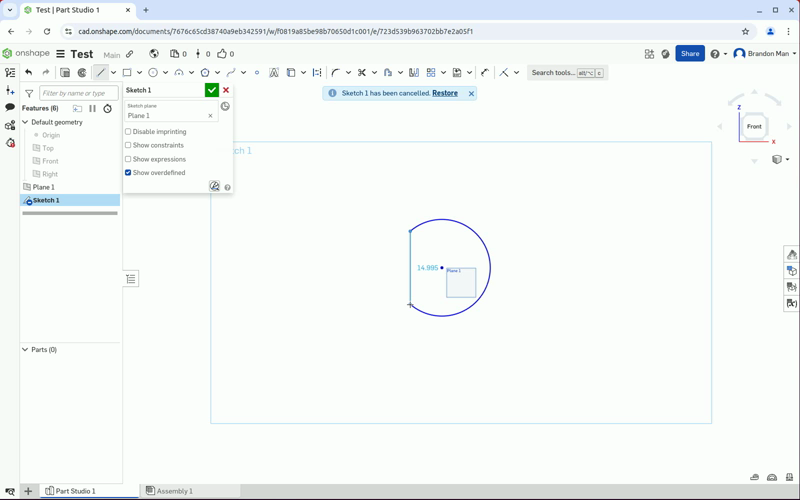
key(esc)
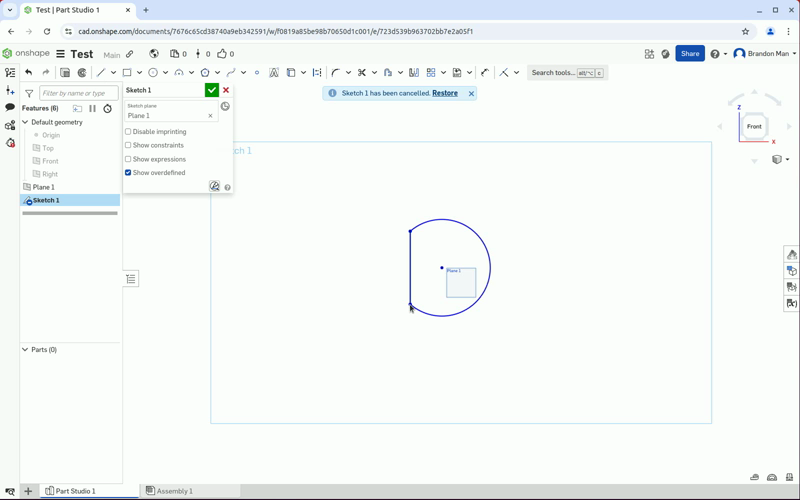
mouse_move(416, 256)
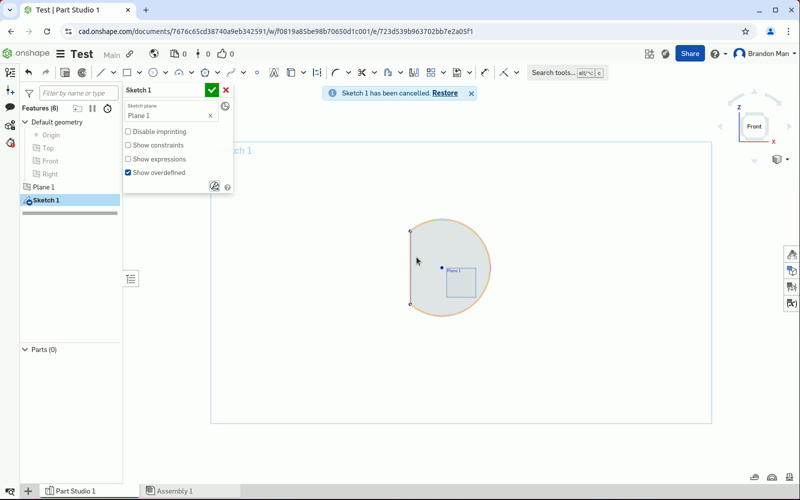
click(416, 256)
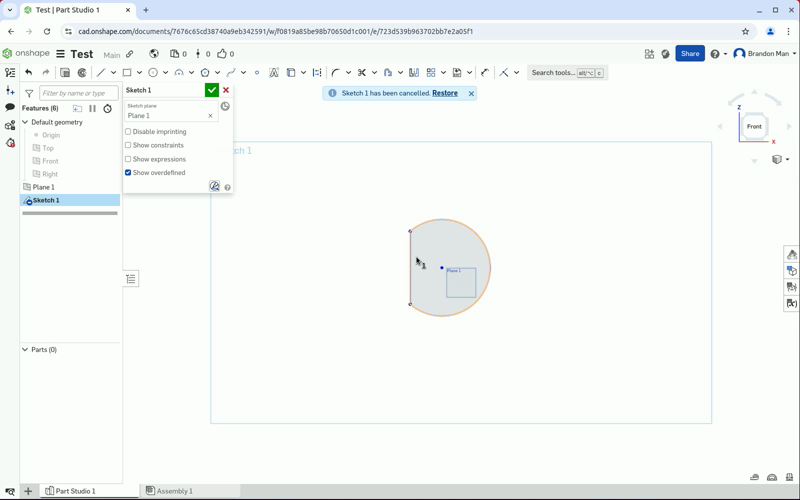
mouse_move(73, 352)
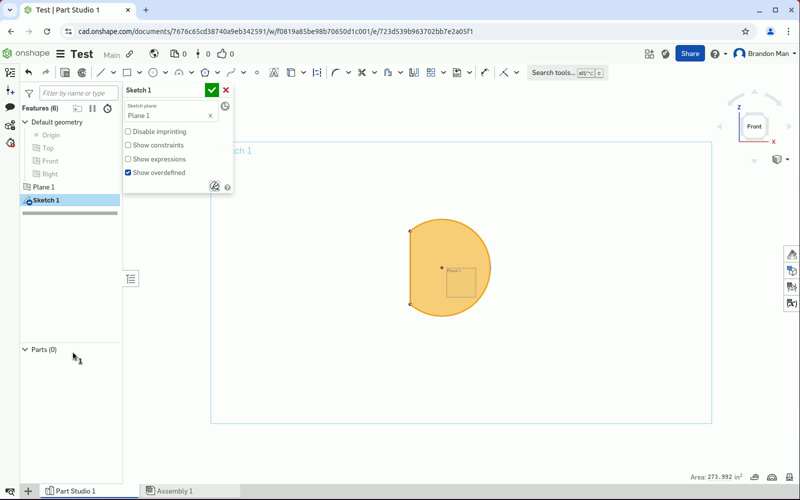
key(shift+y)
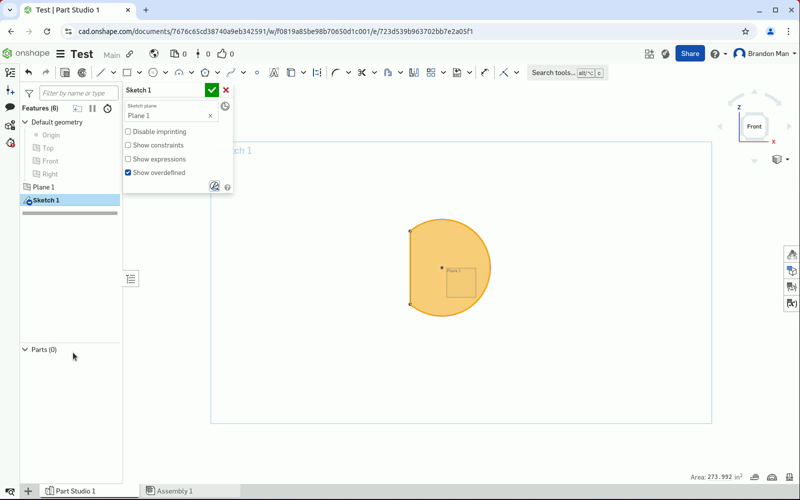
key(shift+e)
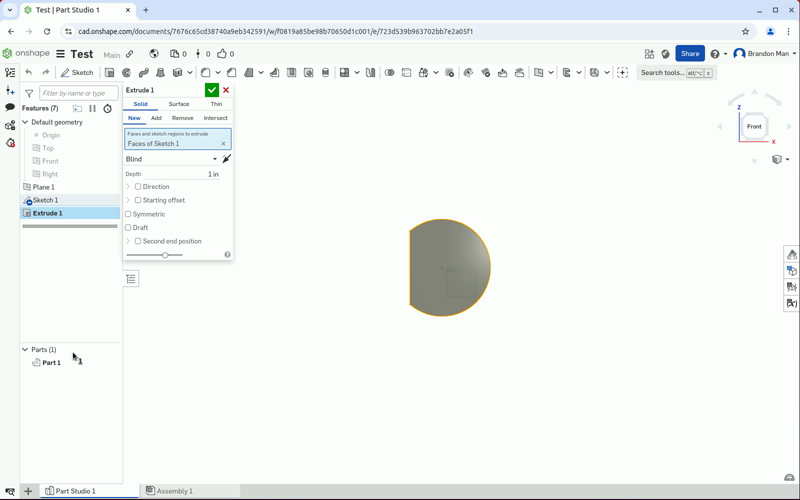
mouse_move(143, 106)
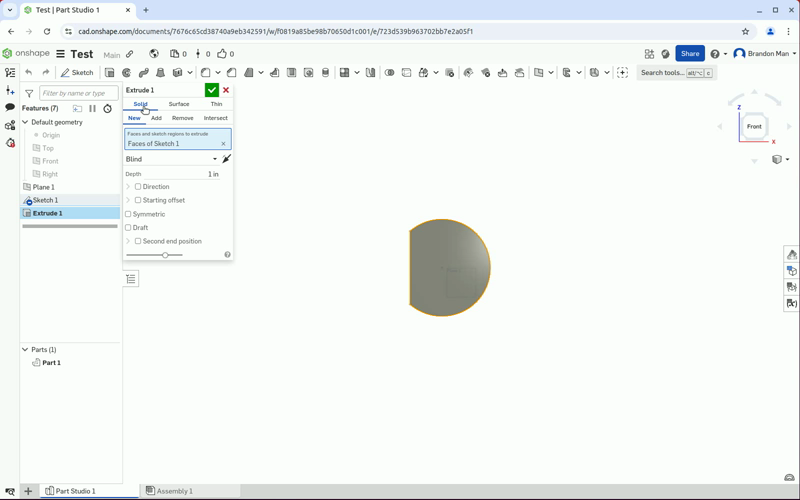
click(143, 106)
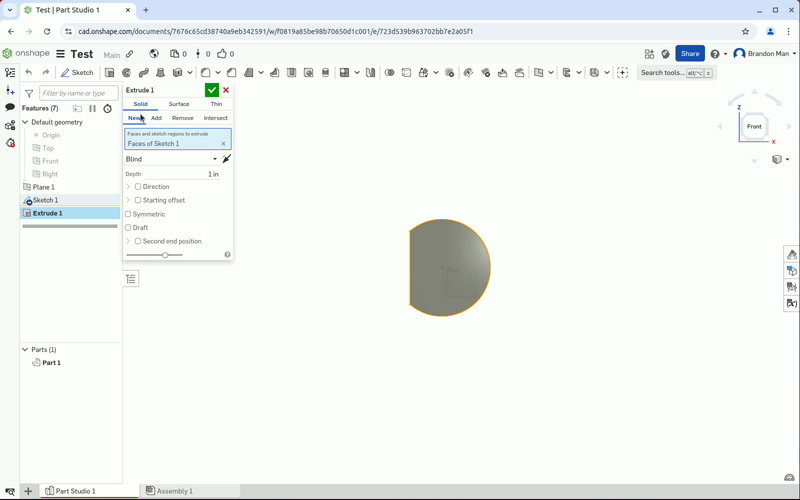
mouse_move(137, 120)
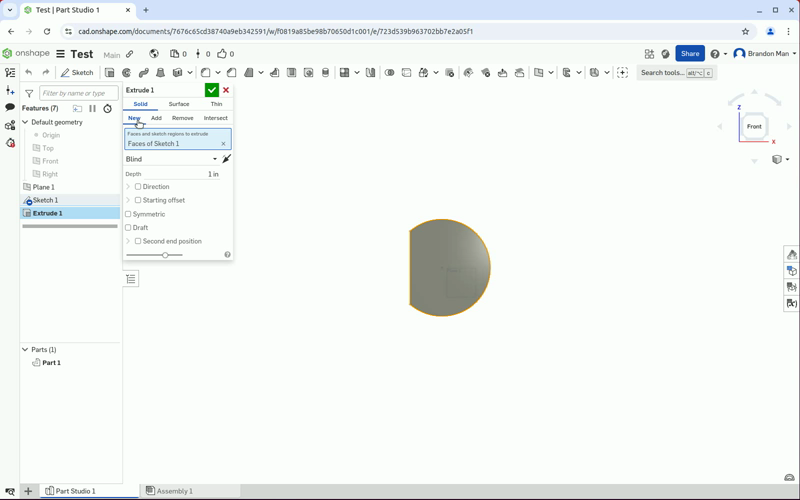
click(137, 120)
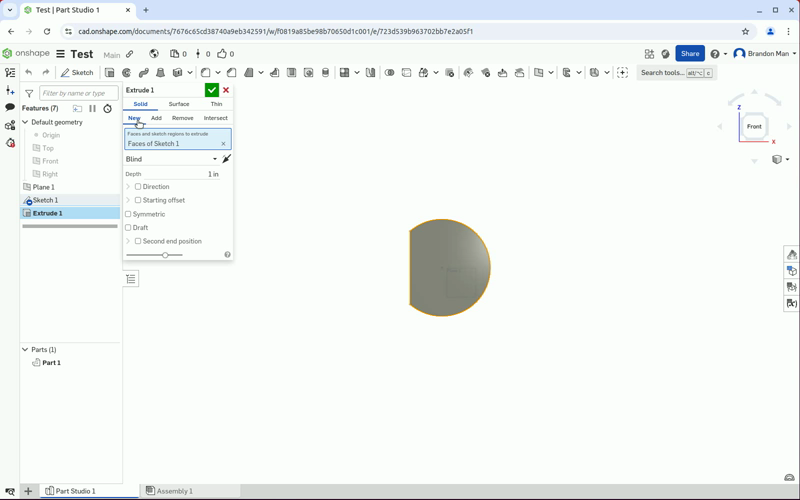
key(tab, 4)
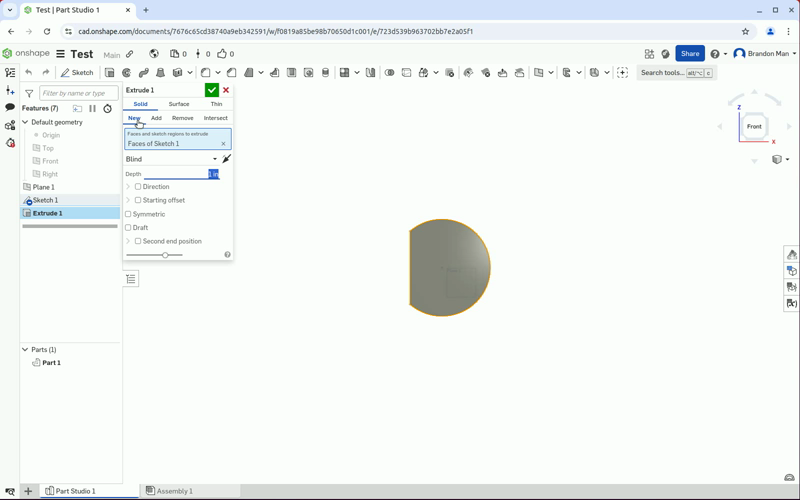
text(-22.386)
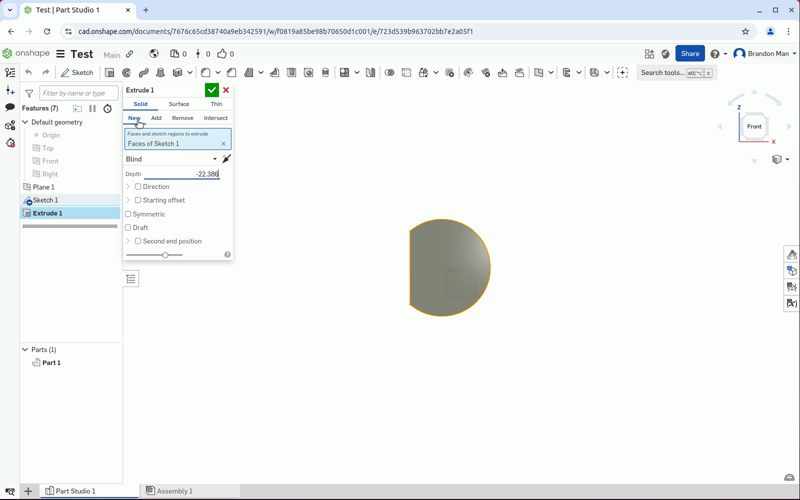
key(enter)
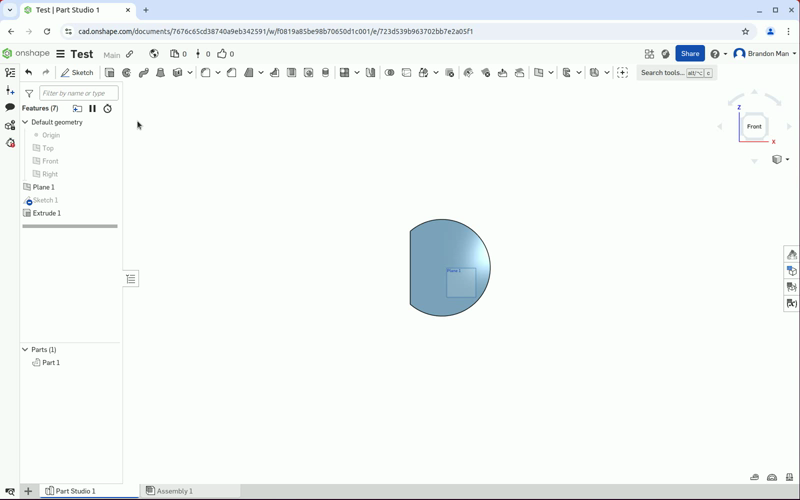
key(shift+h)
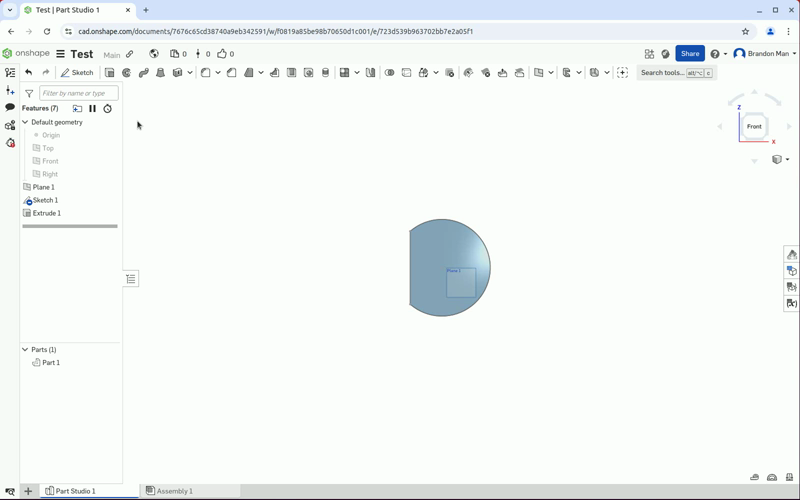
key(shift+h)
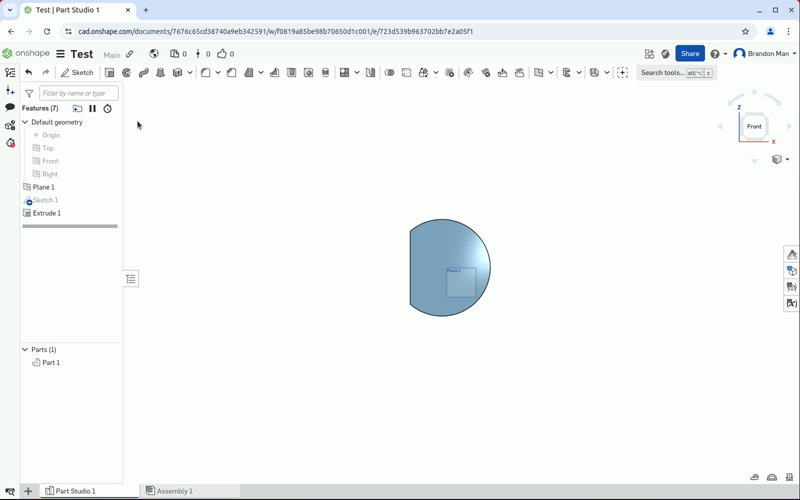
mouse_move(73, 189)
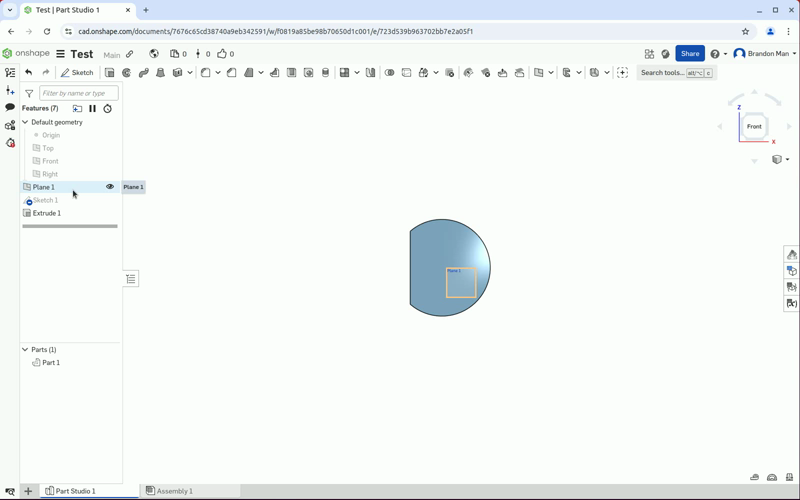
click(73, 189)
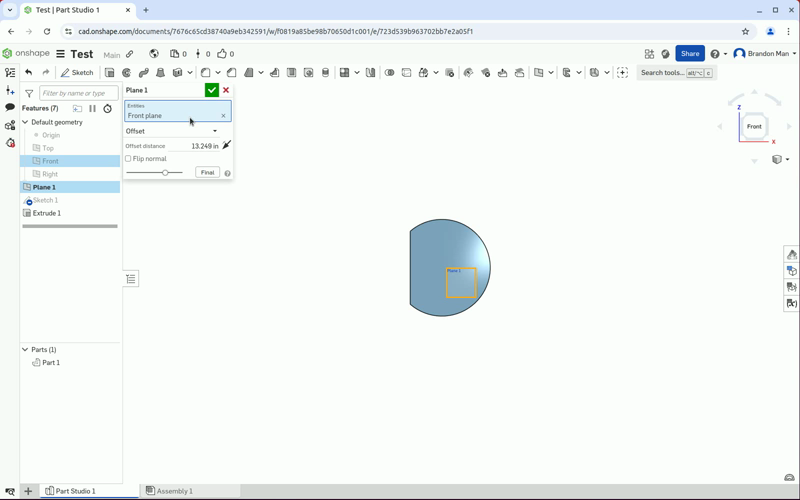
mouse_move(229, 92)
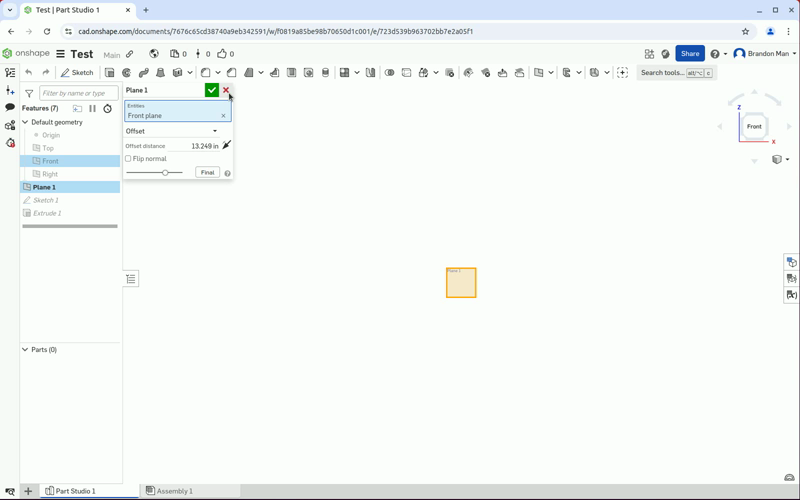
click(229, 92)
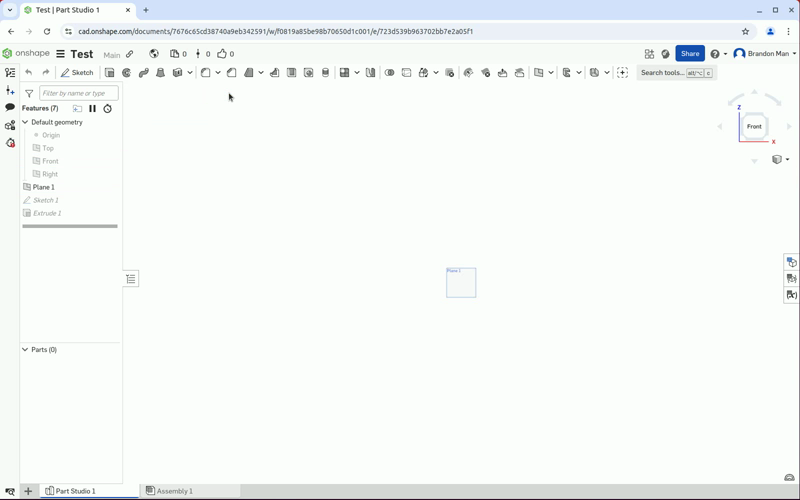
key(shift+s)
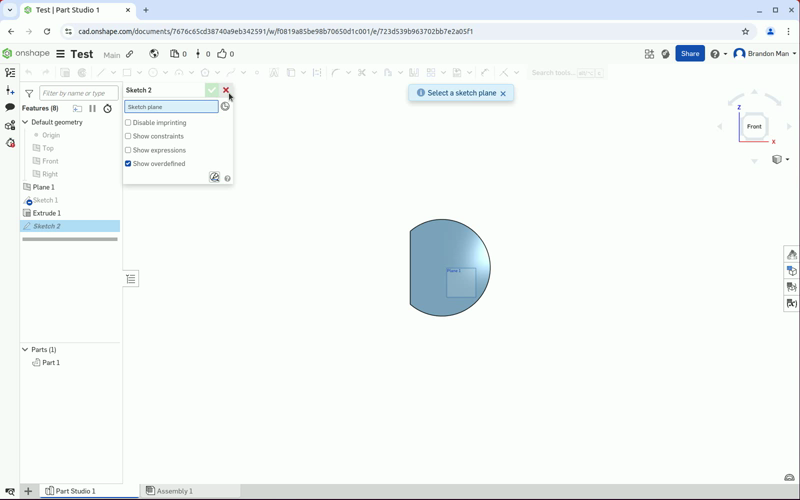
mouse_move(73, 189)
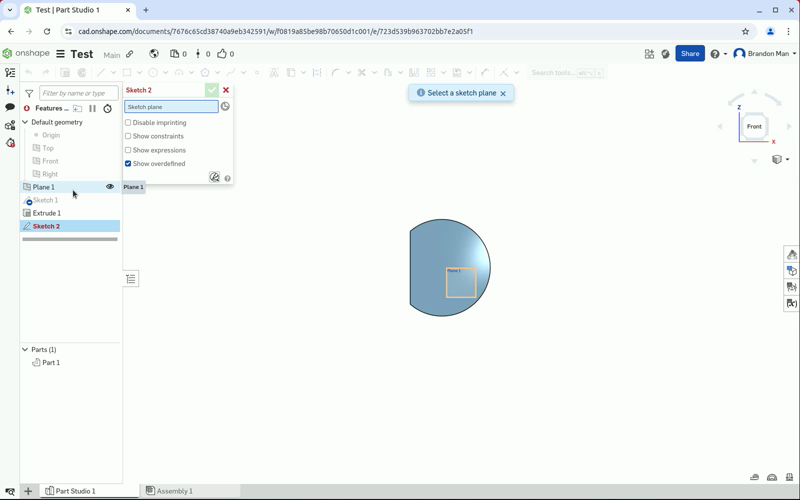
click(73, 189)
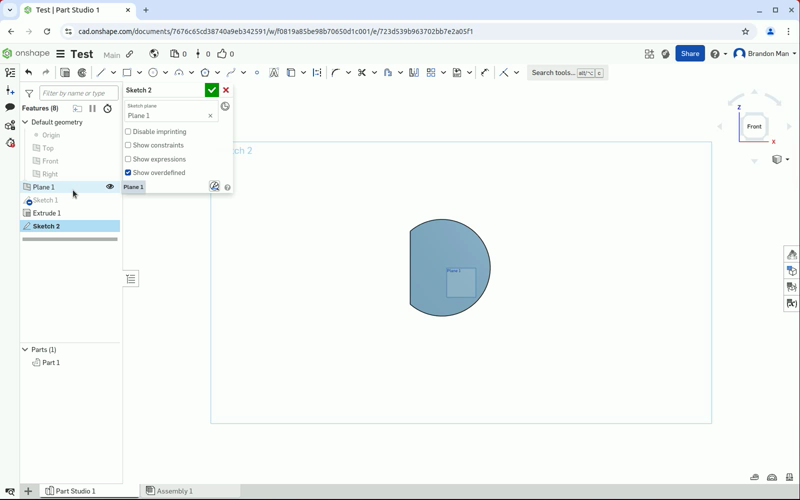
mouse_move(73, 352)
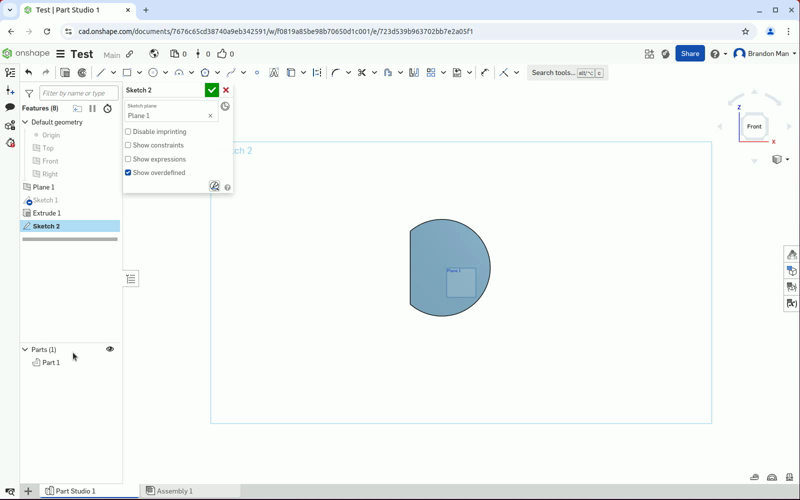
key(y)
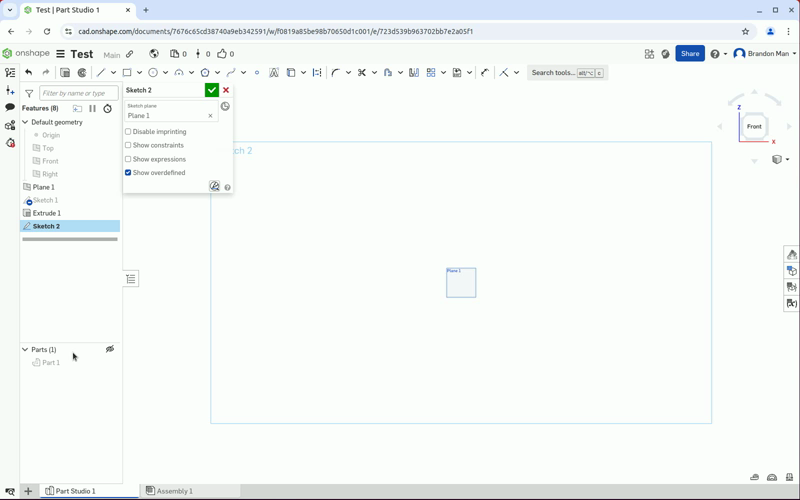
key(l)
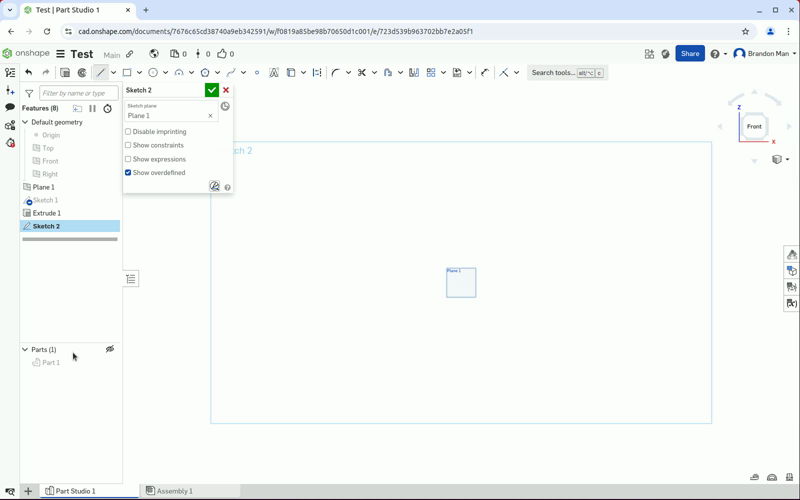
key_down(shift)
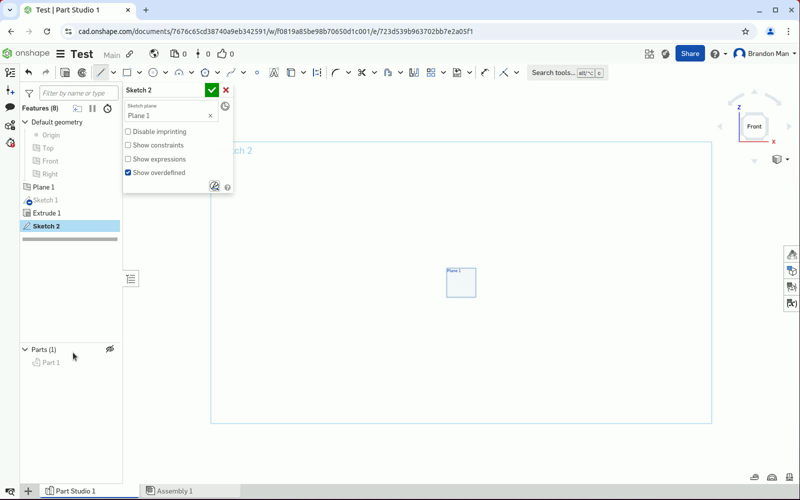
mouse_move(410, 304)
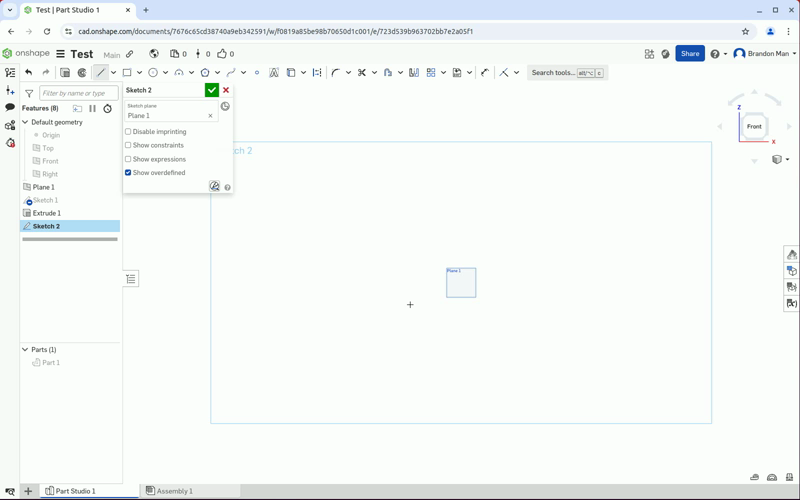
click(410, 304)
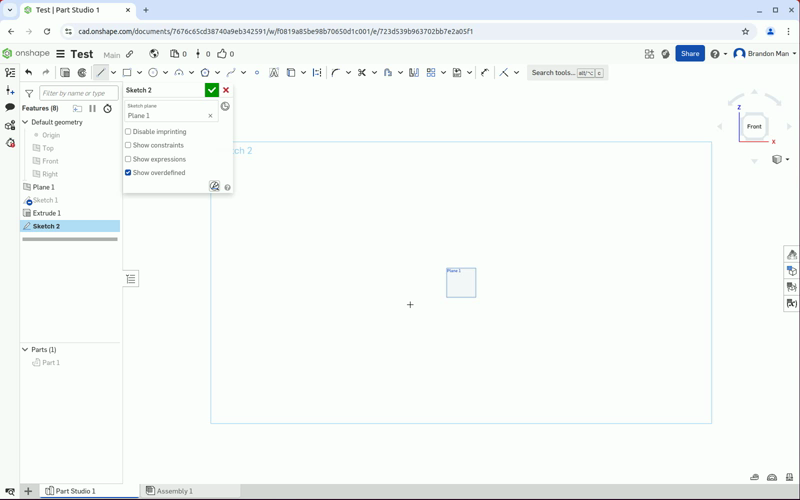
key_up(shift)
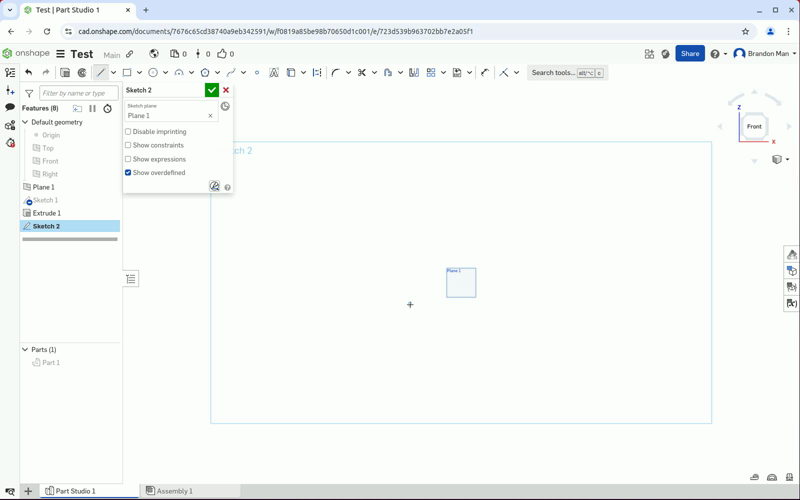
key_down(shift)
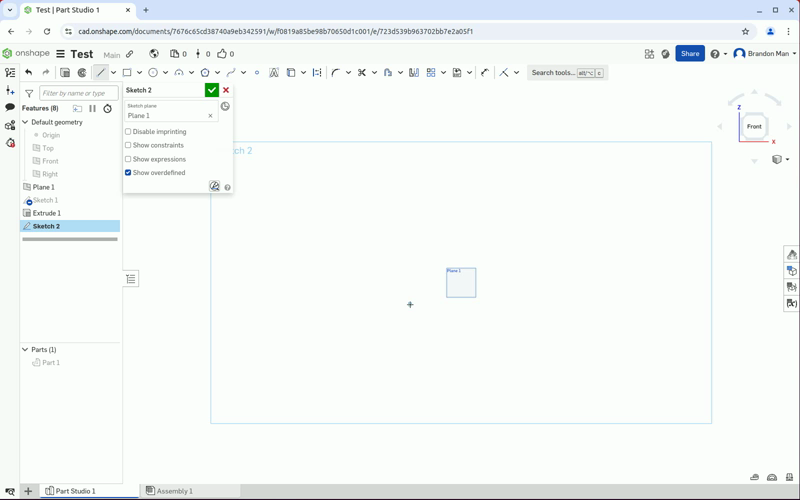
mouse_move(410, 231)
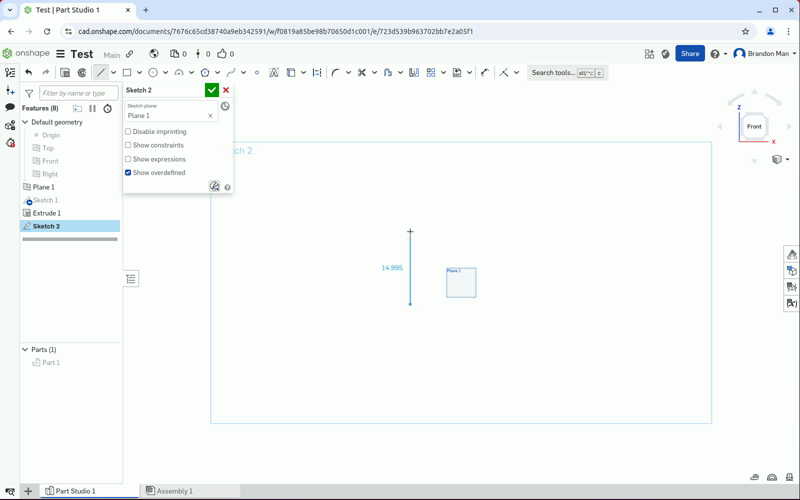
click(410, 231)
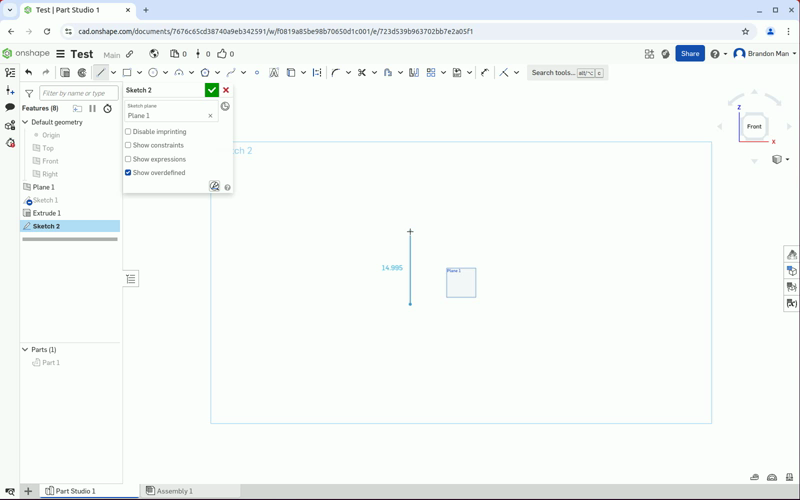
key_up(shift)
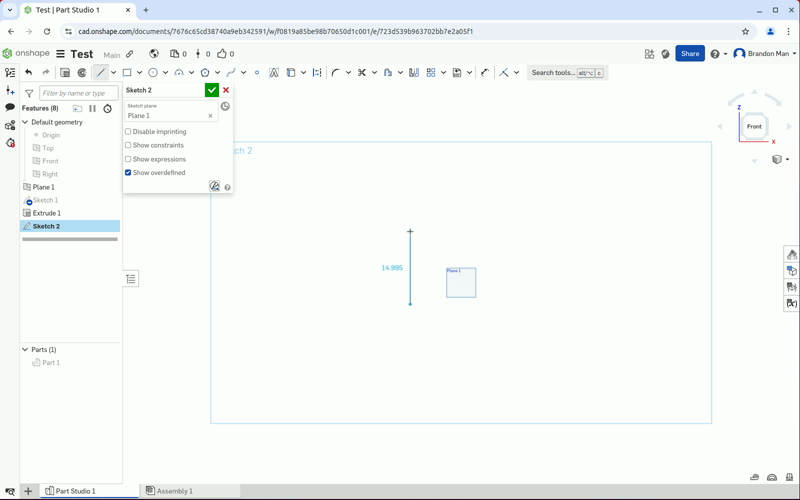
key(esc)
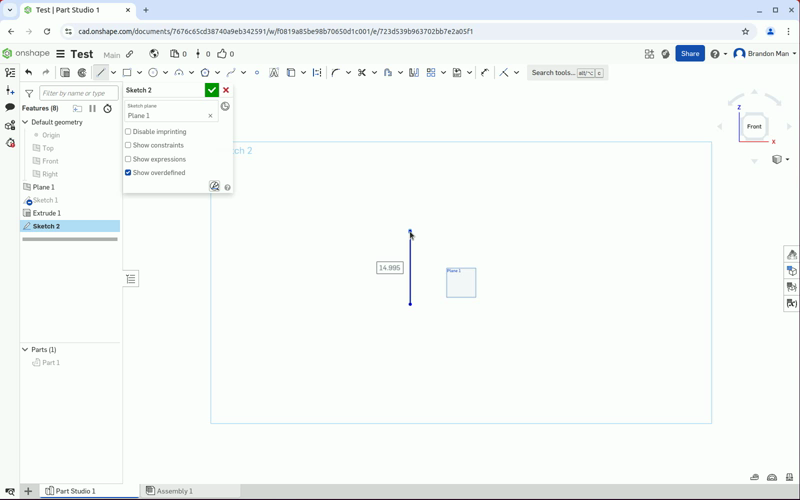
key(a)
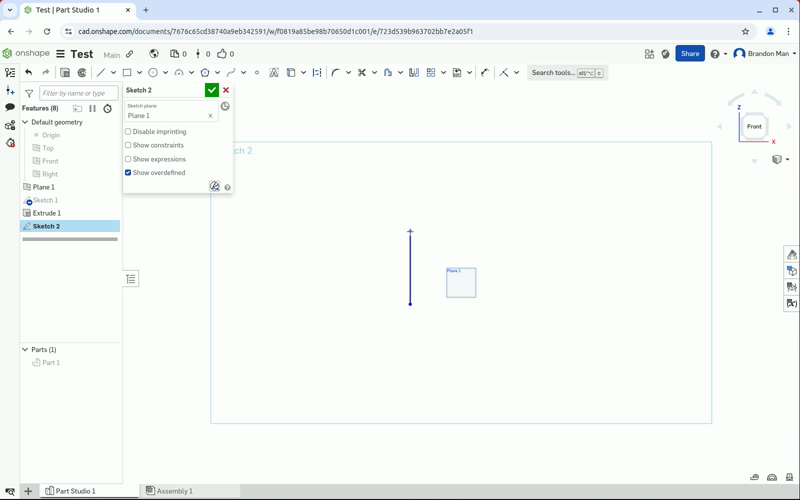
mouse_move(410, 231)
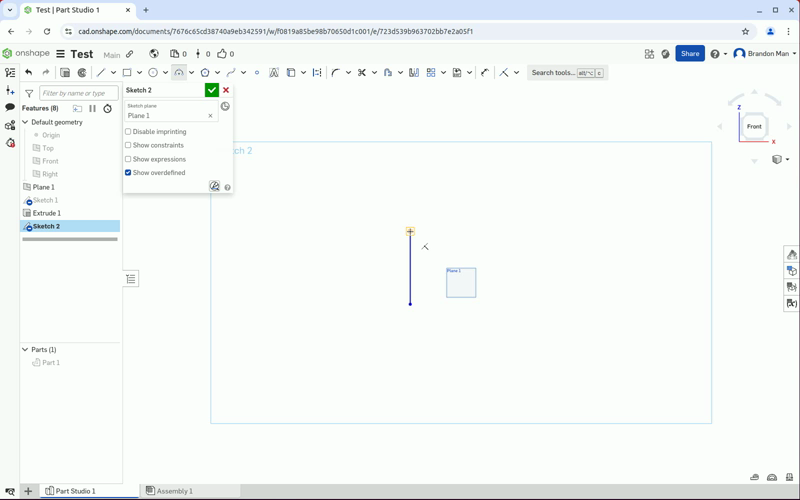
click(410, 231)
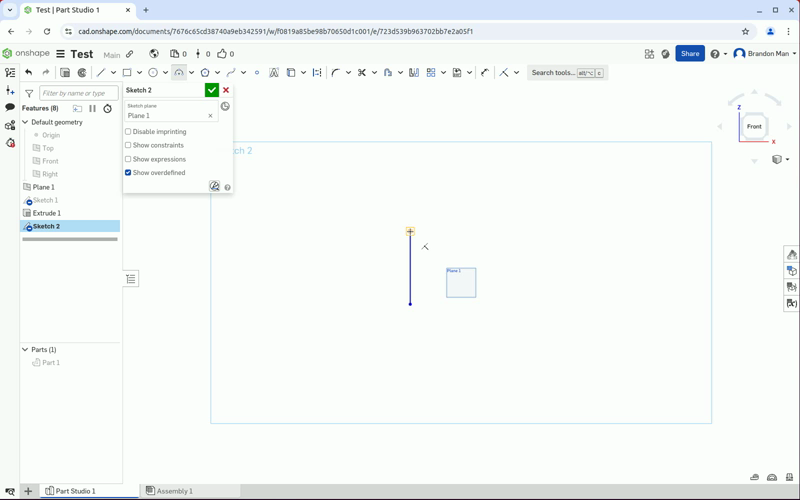
mouse_move(410, 304)
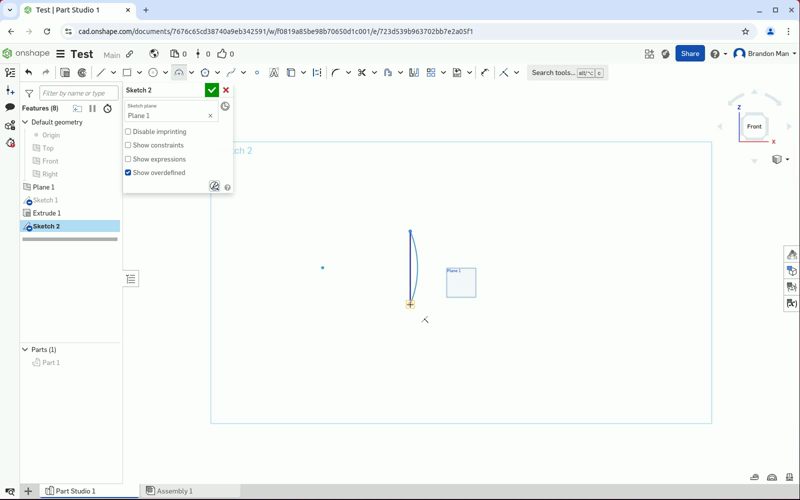
click(410, 304)
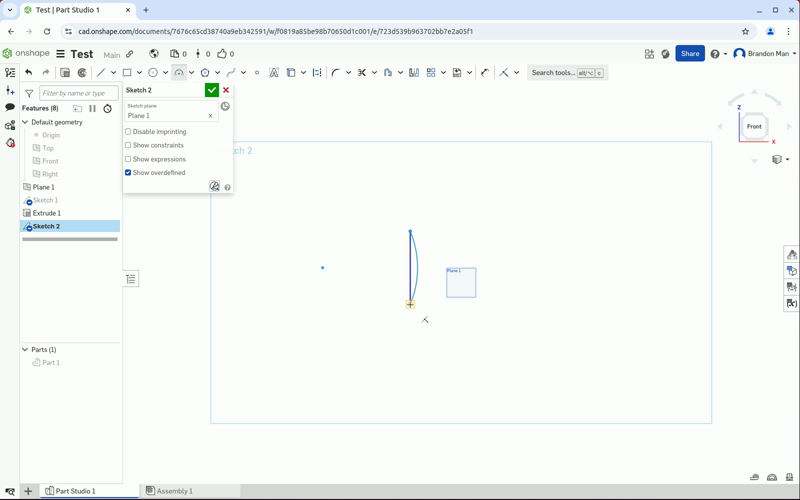
key_down(shift)
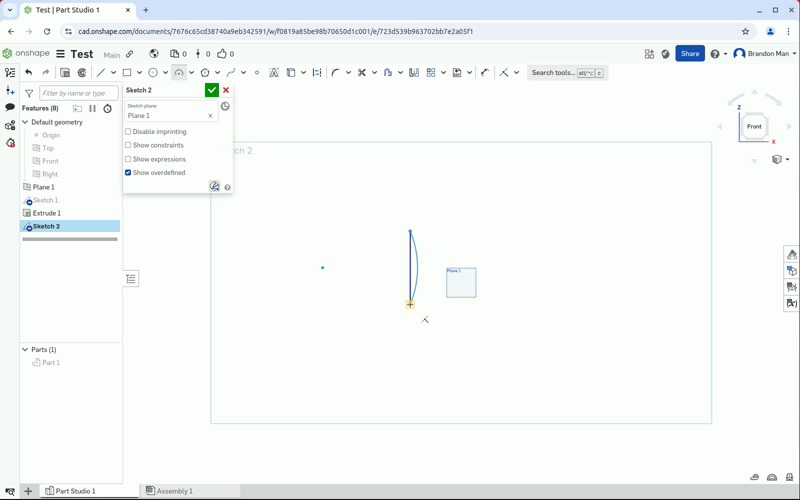
mouse_move(393, 267)
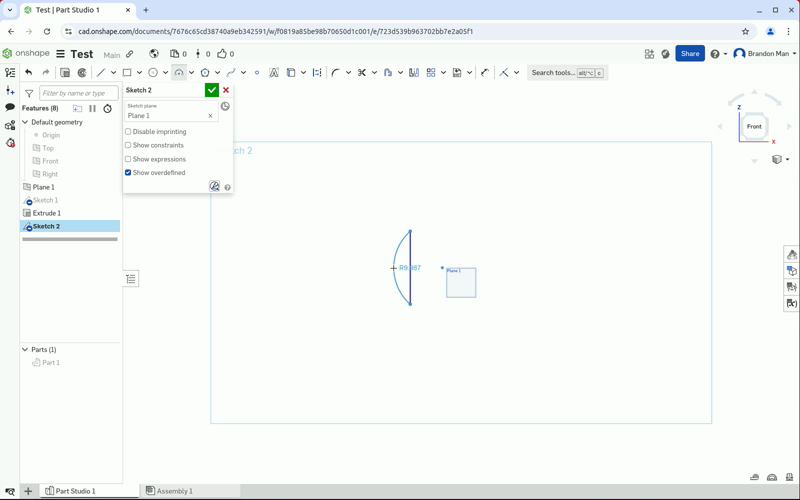
click(393, 267)
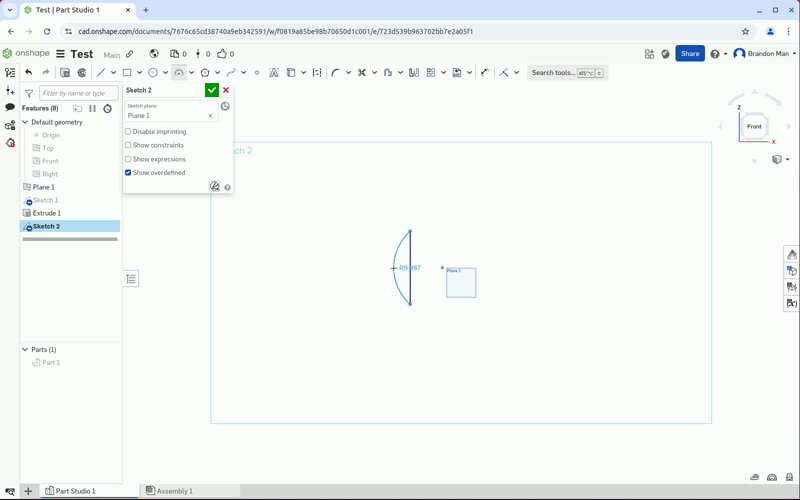
key_up(shift)
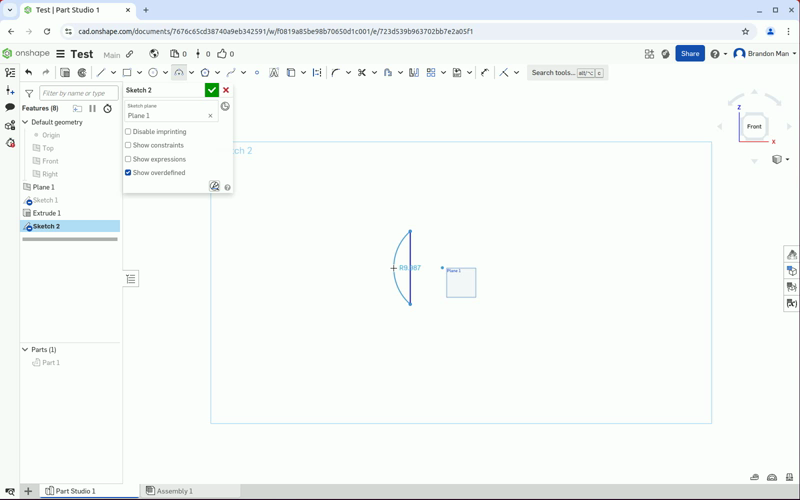
key(esc)
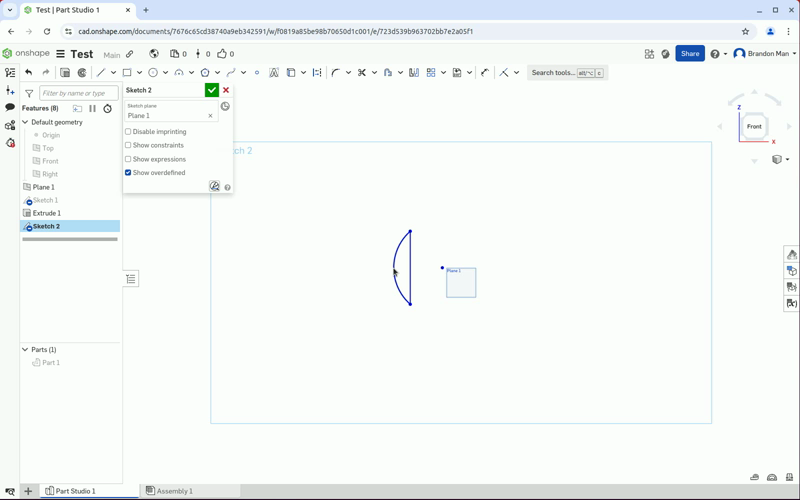
mouse_move(400, 262)
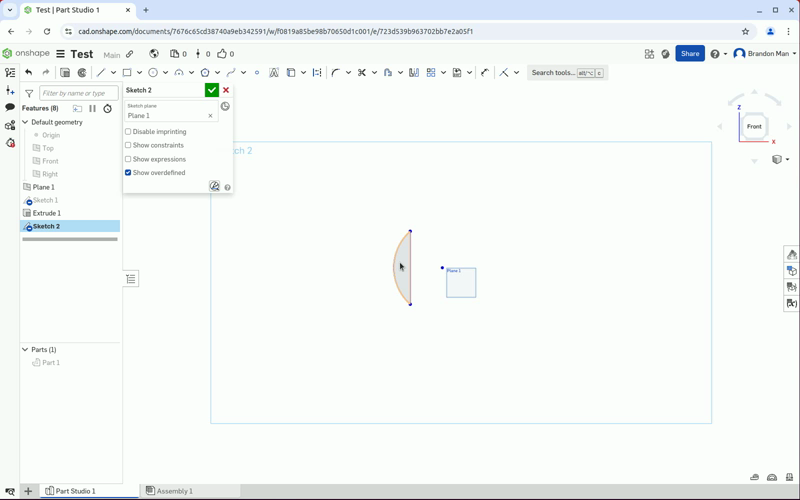
scroll(6)
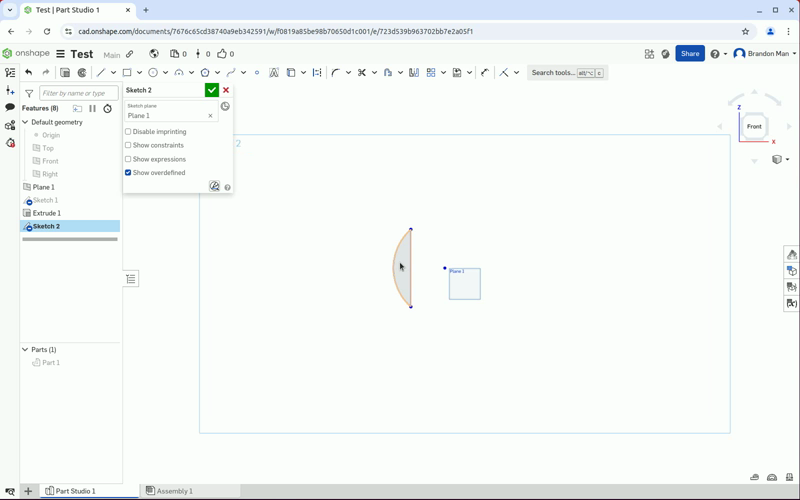
scroll(6)
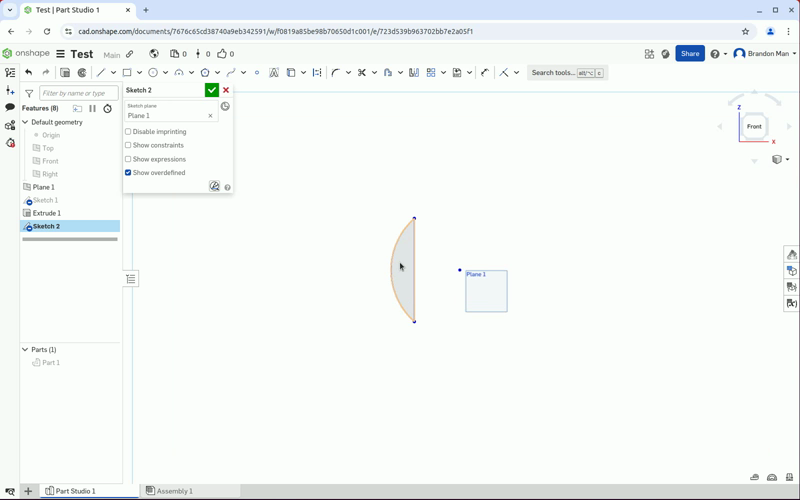
scroll(6)
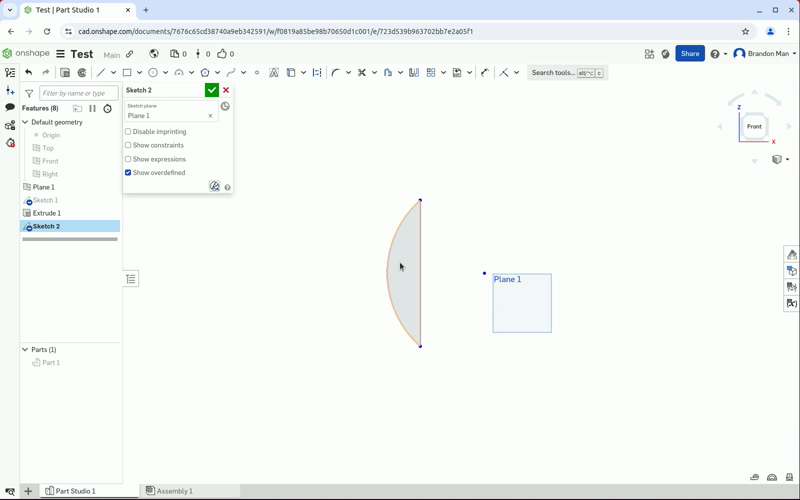
scroll(6)
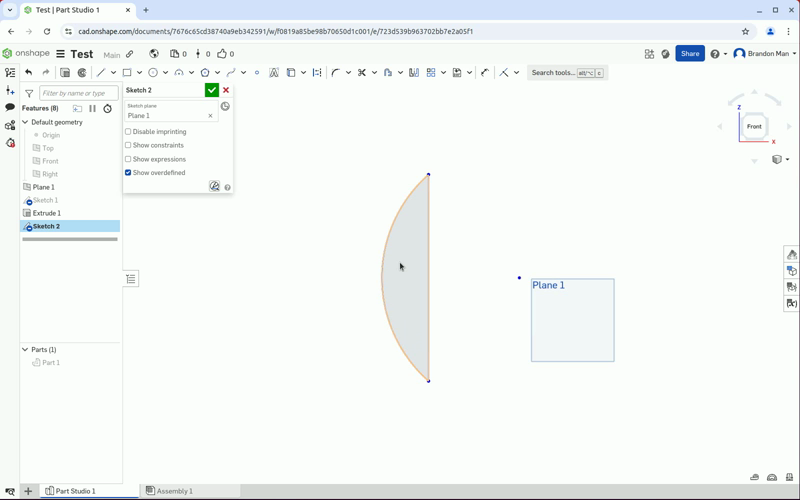
scroll(6)
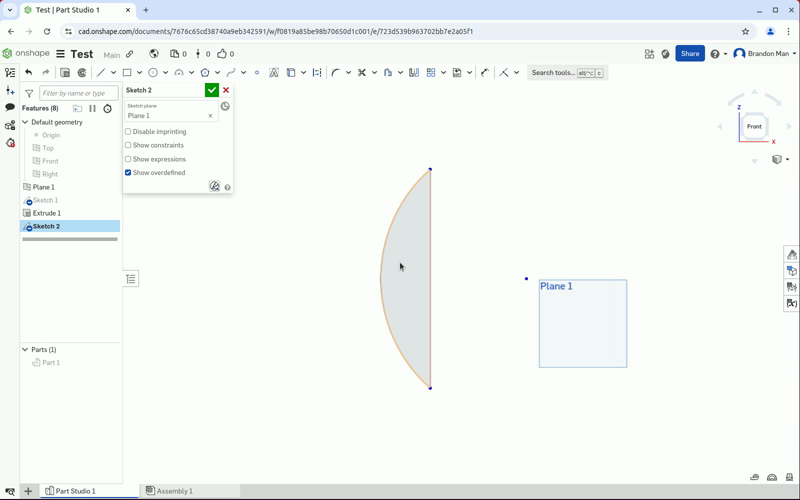
scroll(6)
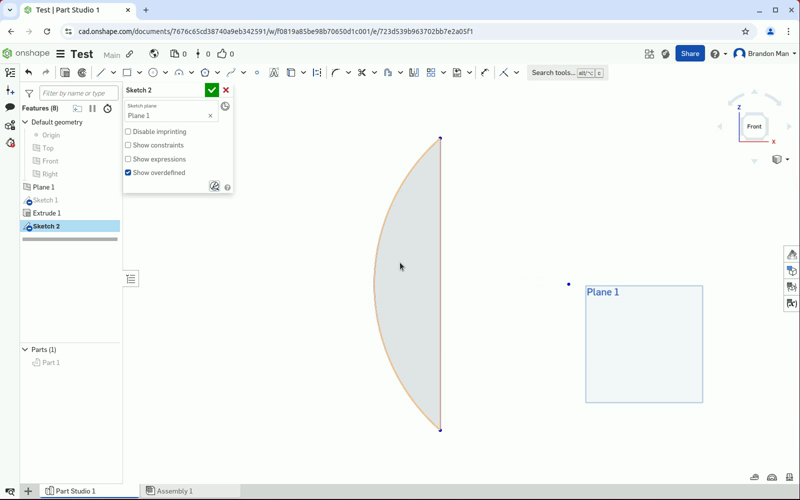
scroll(6)
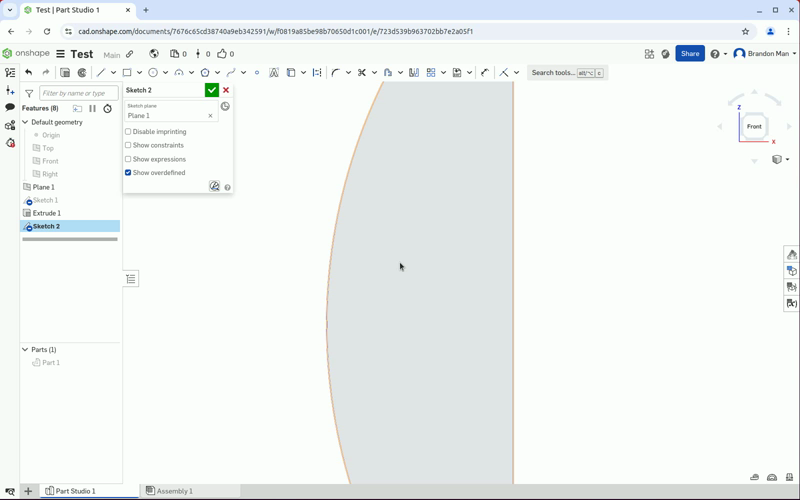
click(400, 262)
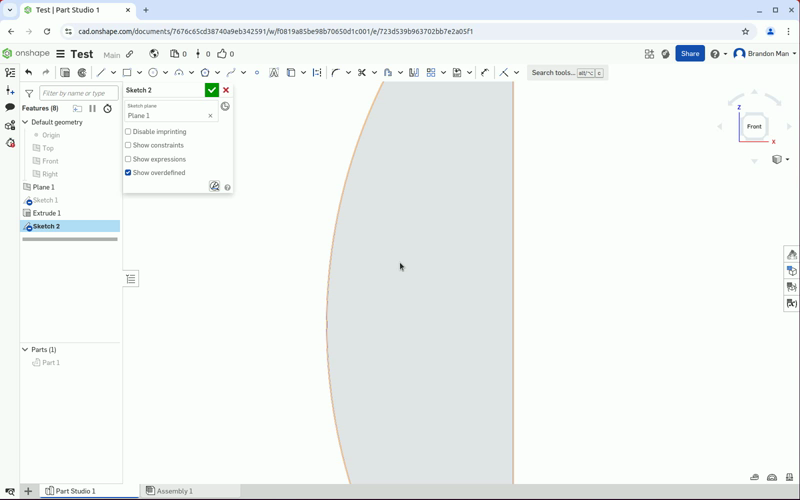
scroll(-6)
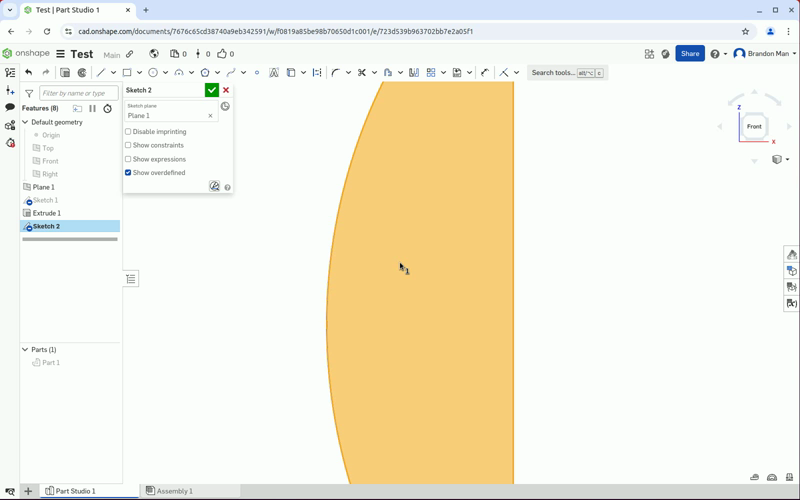
scroll(-6)
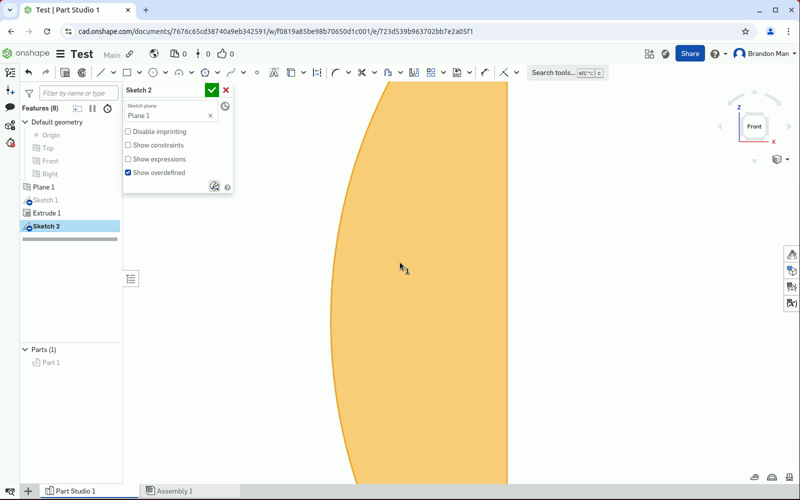
scroll(-6)
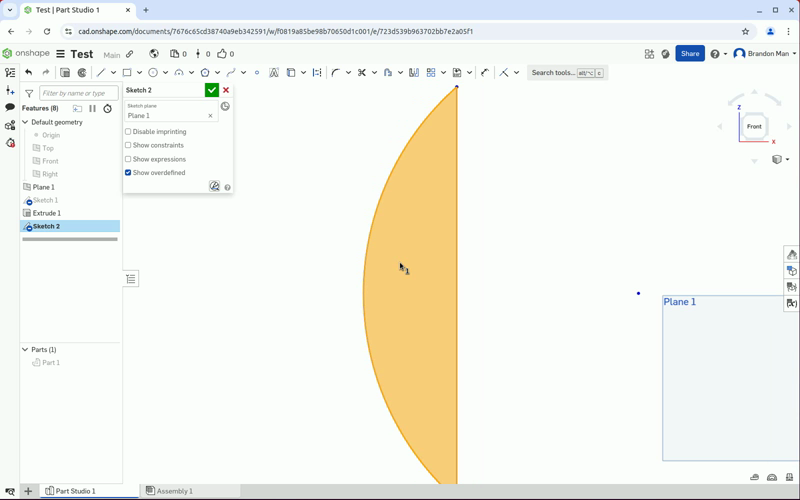
scroll(-6)
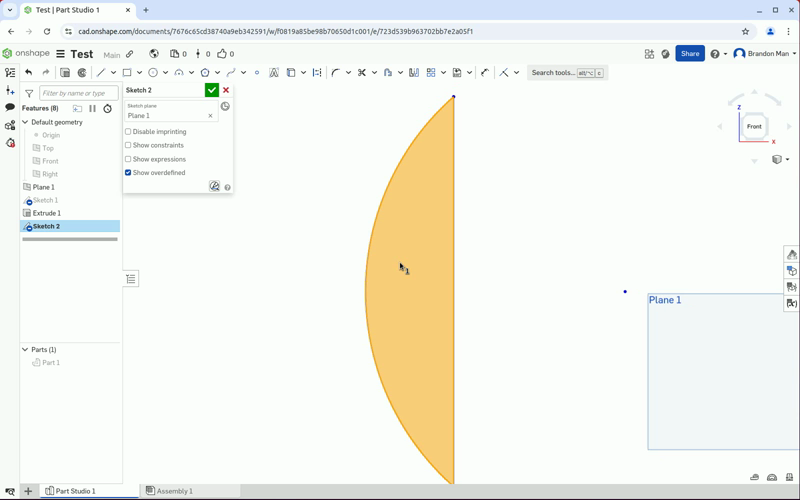
scroll(-6)
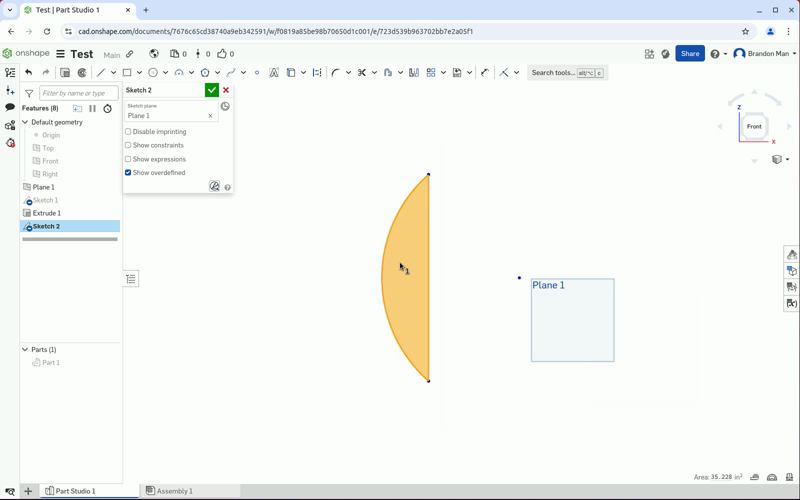
scroll(-6)
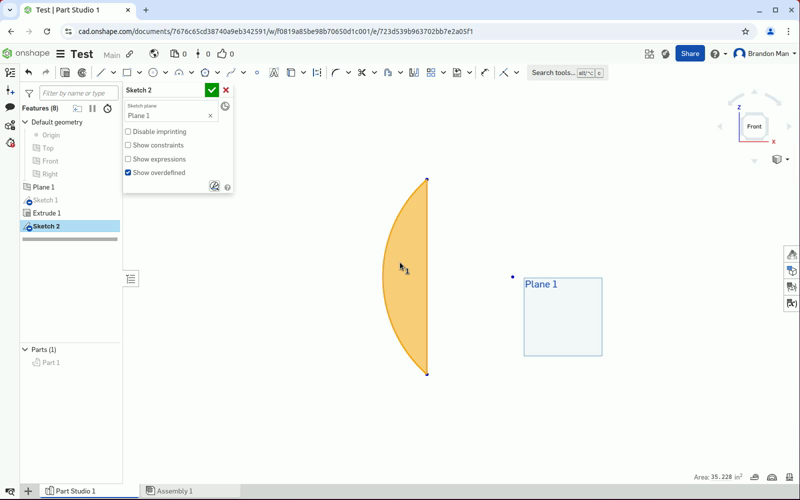
scroll(-6)
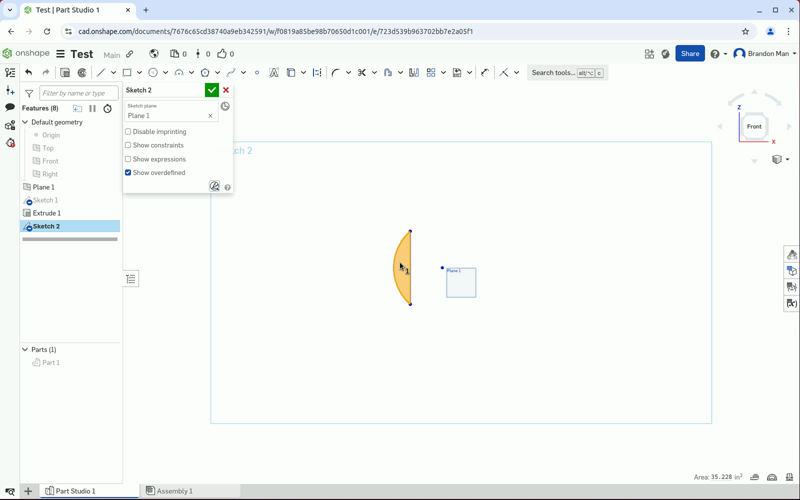
mouse_move(73, 352)
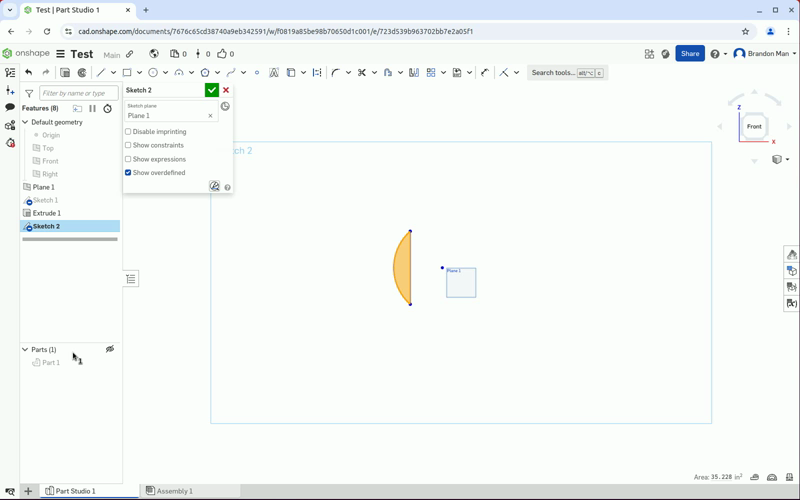
key(shift+y)
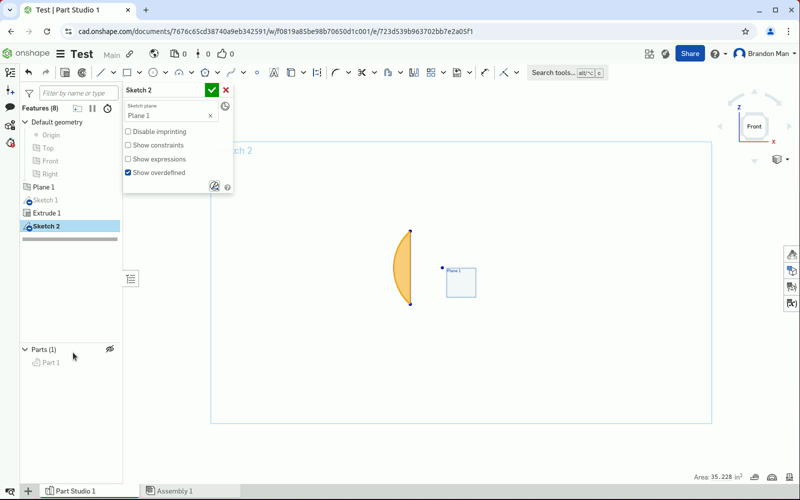
key(shift+e)
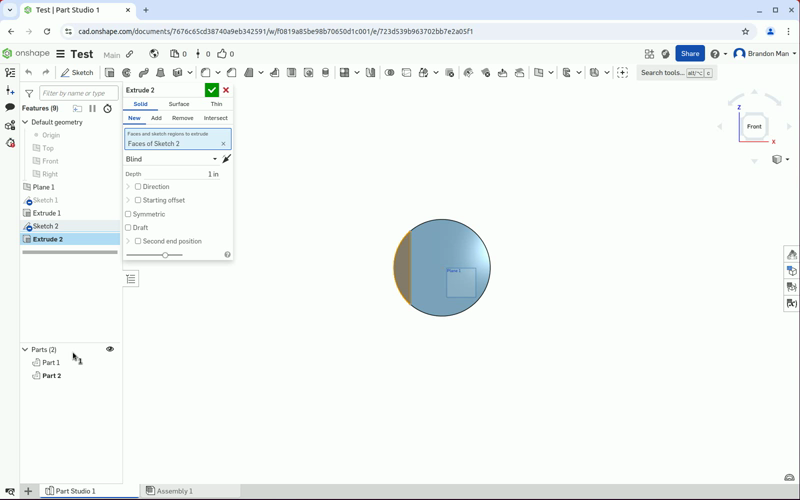
mouse_move(143, 106)
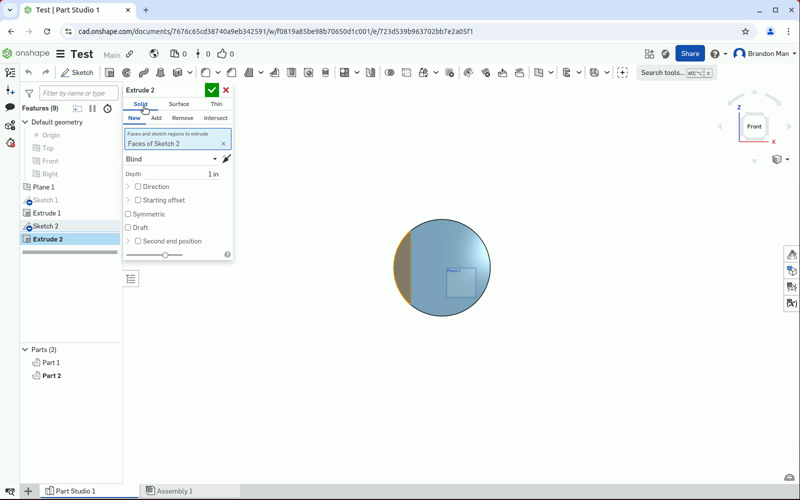
click(143, 106)
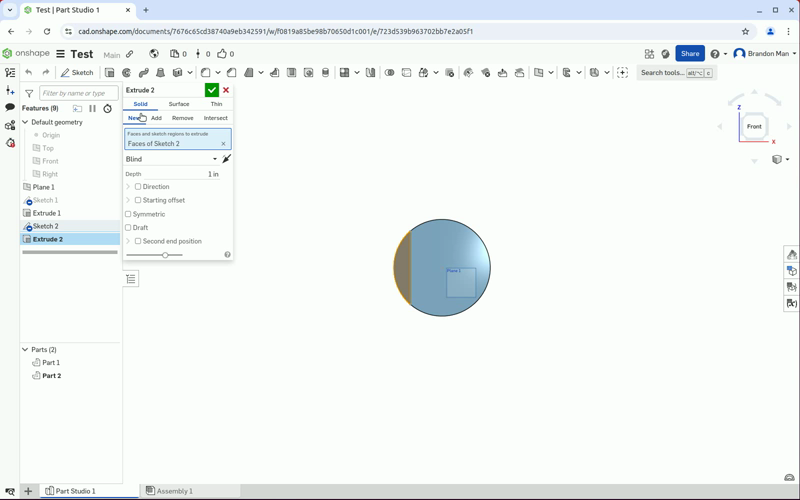
mouse_move(137, 120)
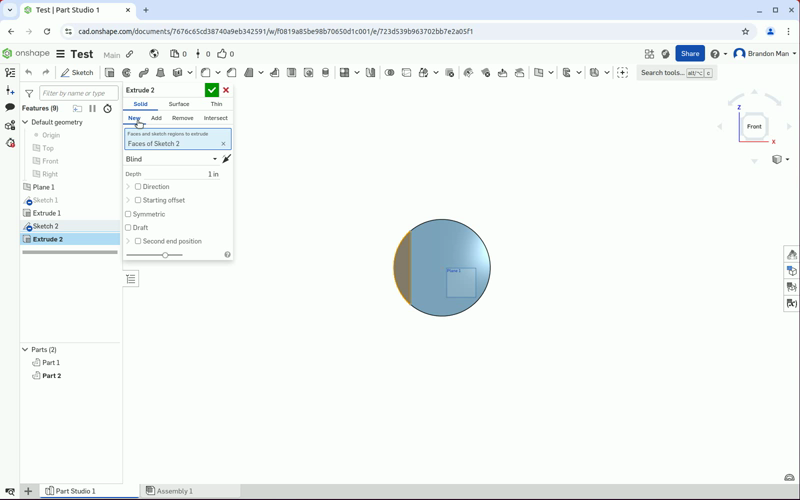
click(137, 120)
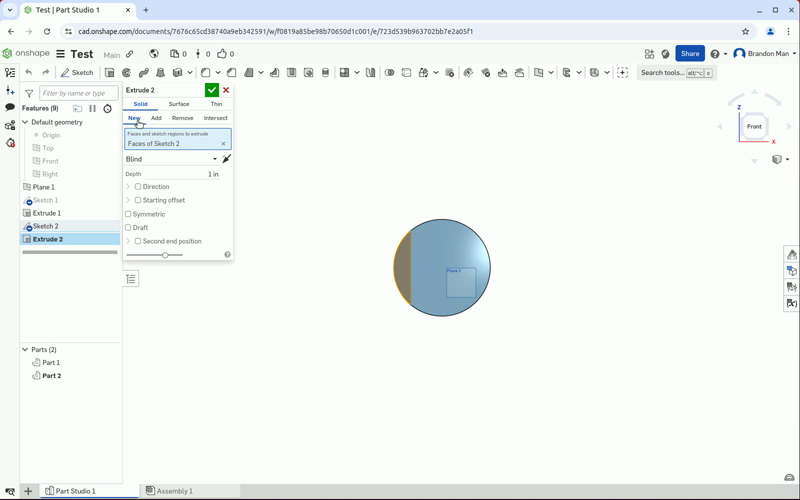
key(tab, 4)
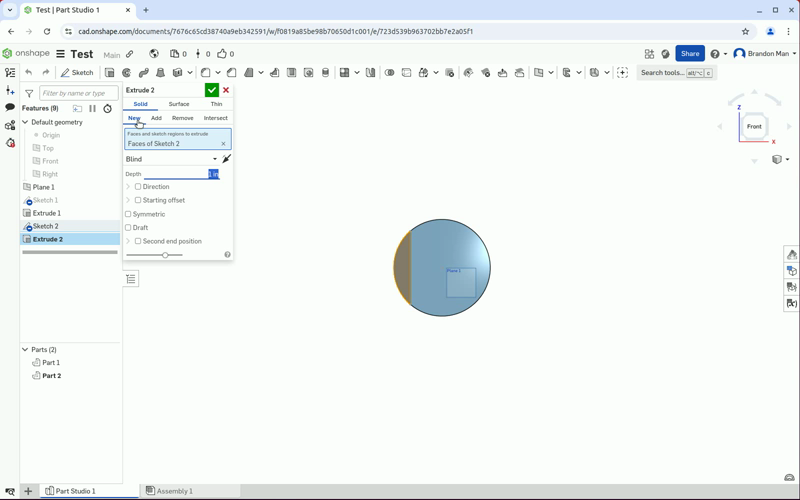
text(-22.386)
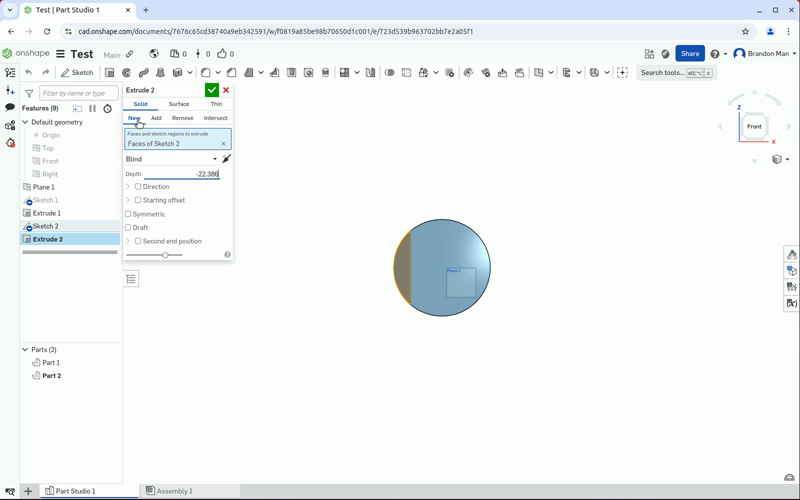
key(enter)
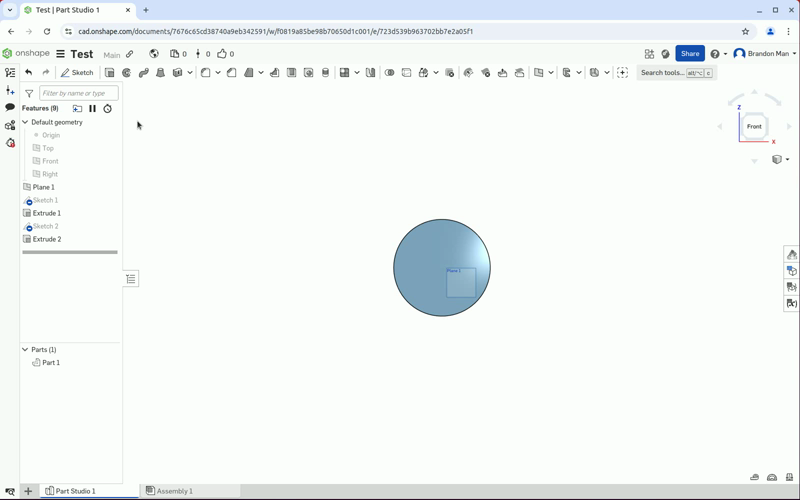
key(shift+h)
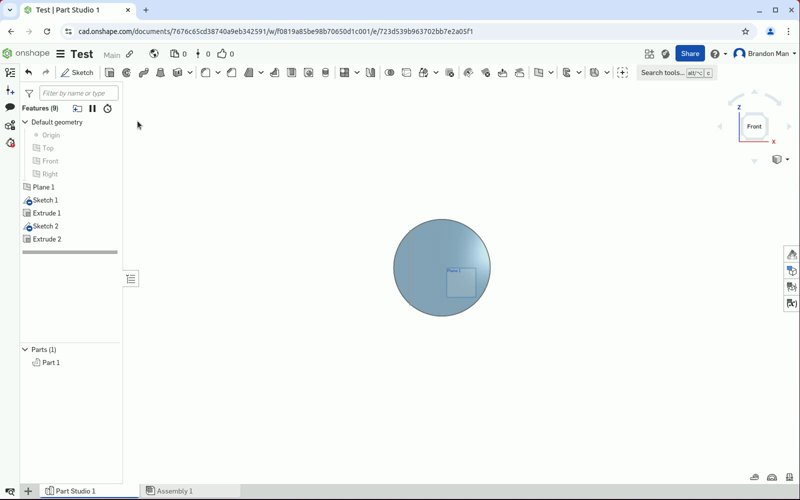
key(shift+h)
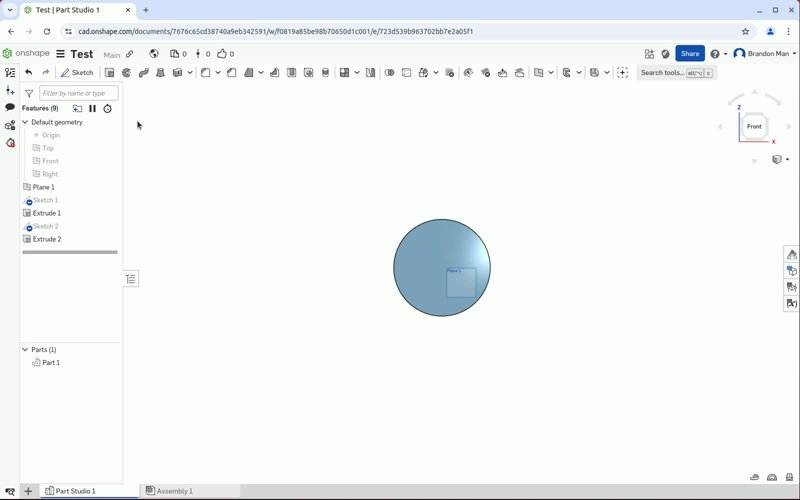
mouse_move(73, 189)
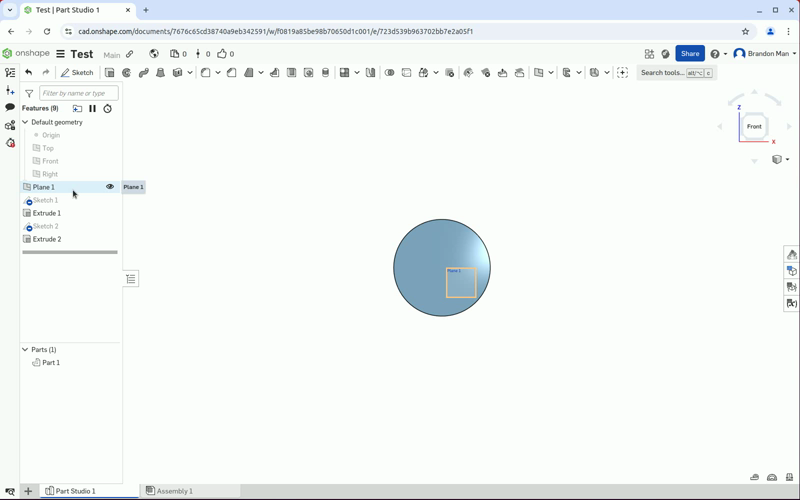
click(73, 189)
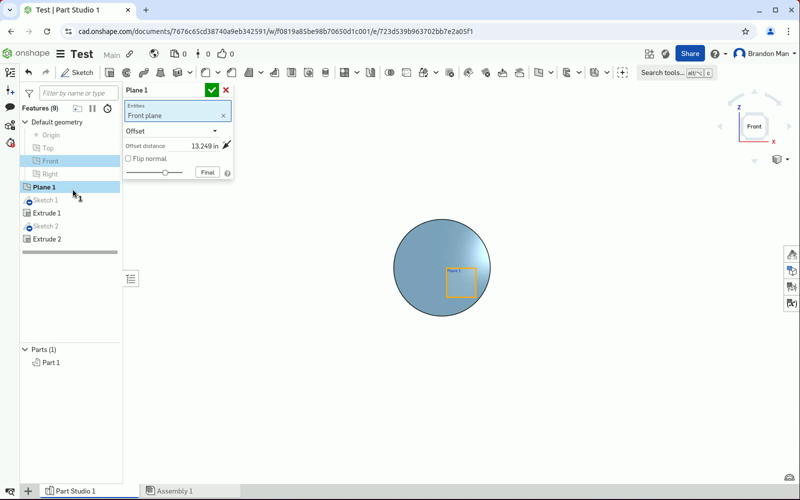
mouse_move(229, 92)
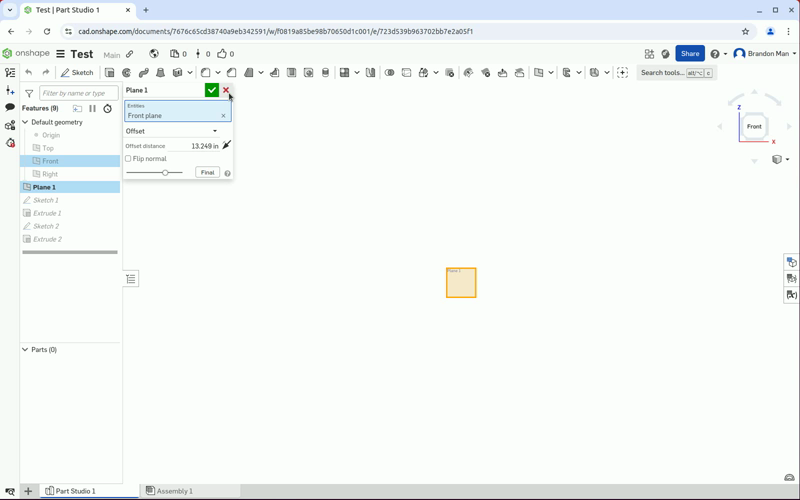
click(229, 92)
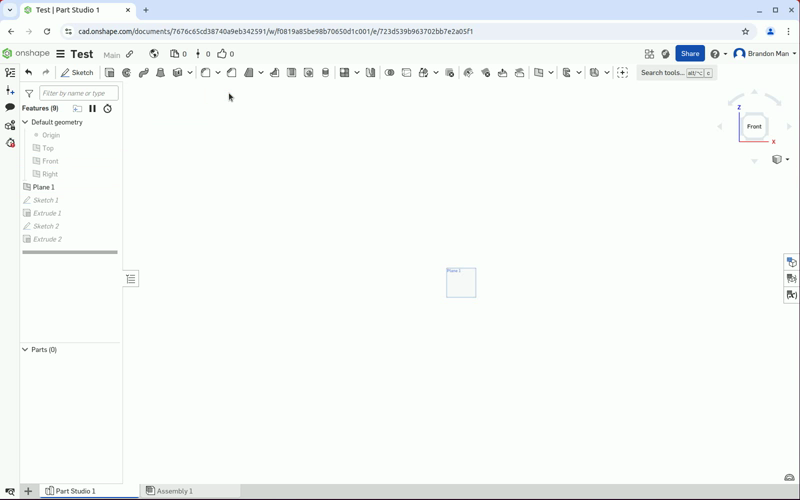
key(shift+s)
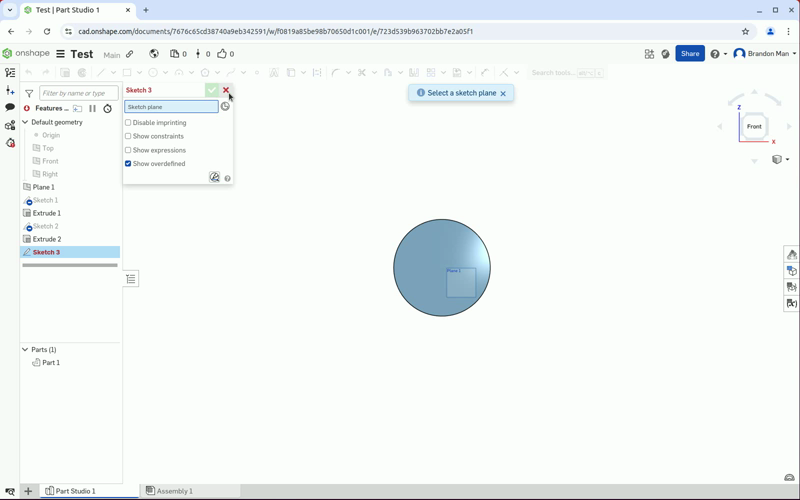
mouse_move(73, 189)
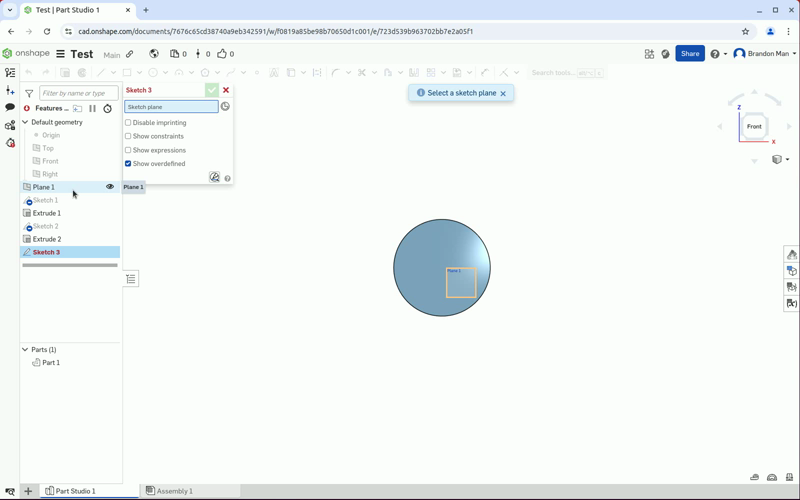
click(73, 189)
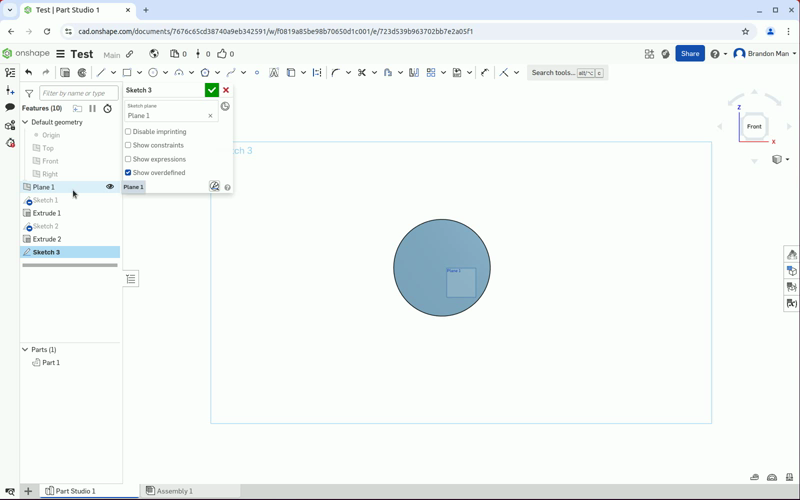
mouse_move(73, 352)
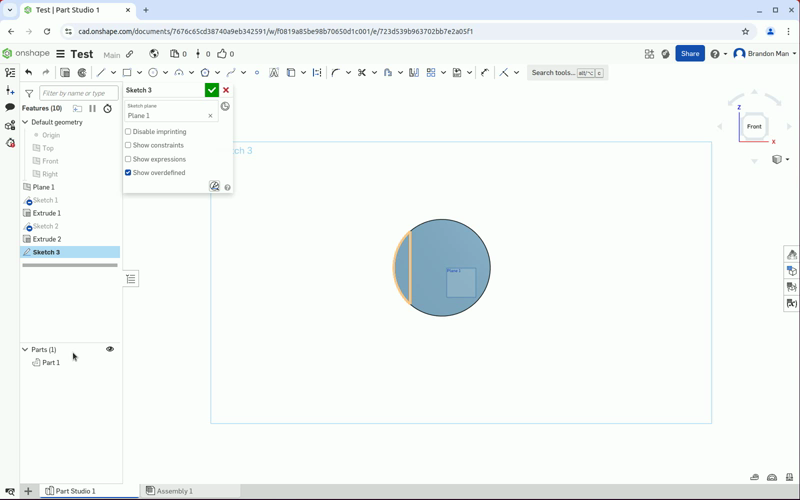
key(y)
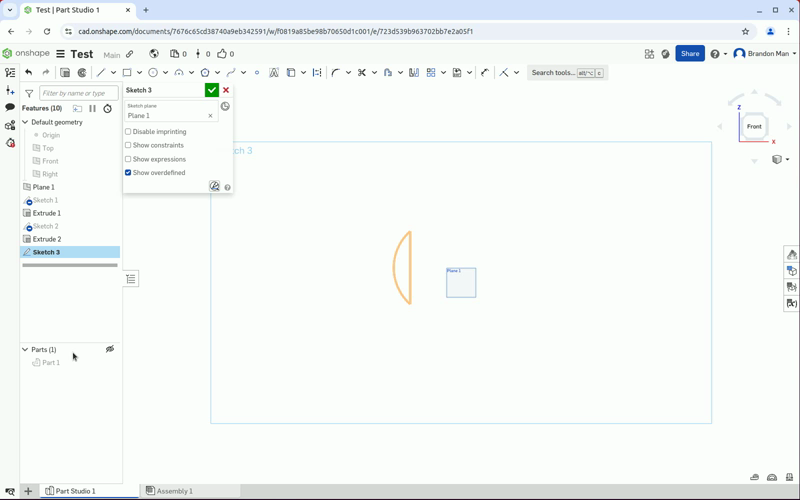
key(a)
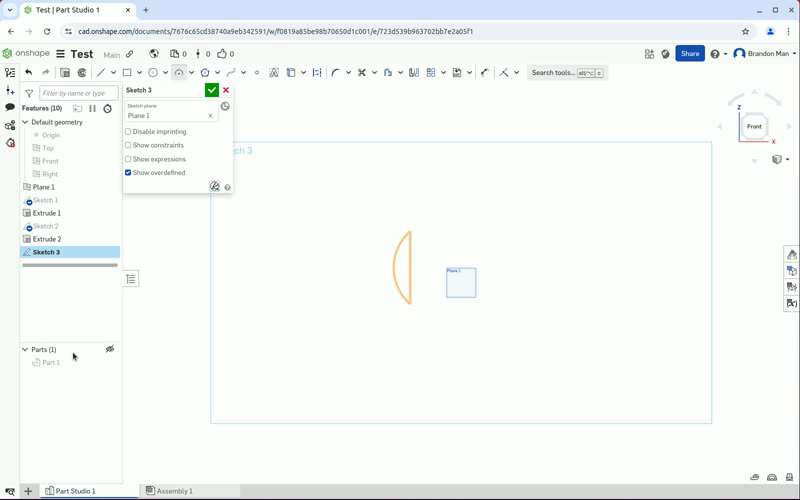
key_down(shift)
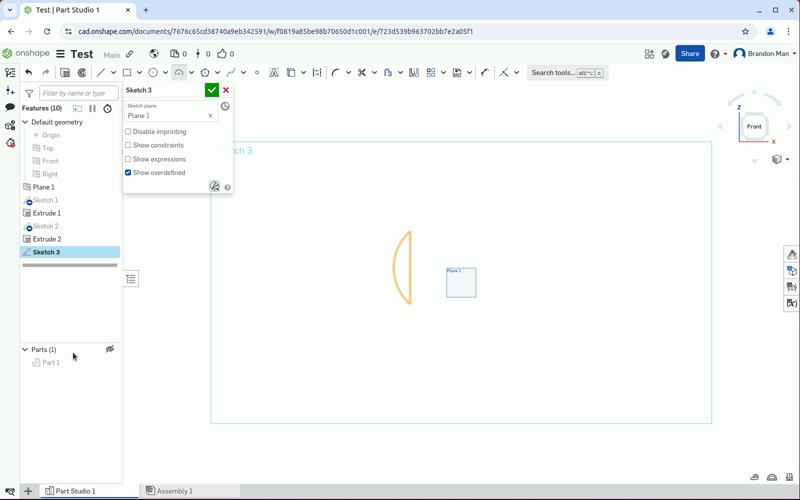
mouse_move(410, 231)
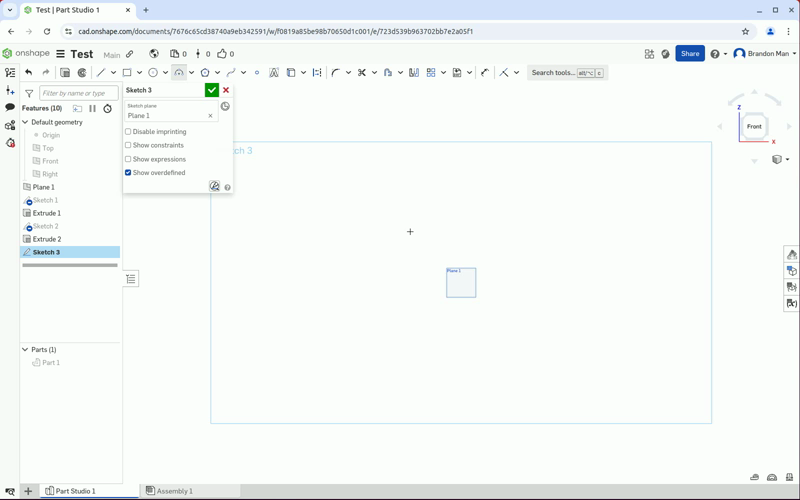
click(410, 231)
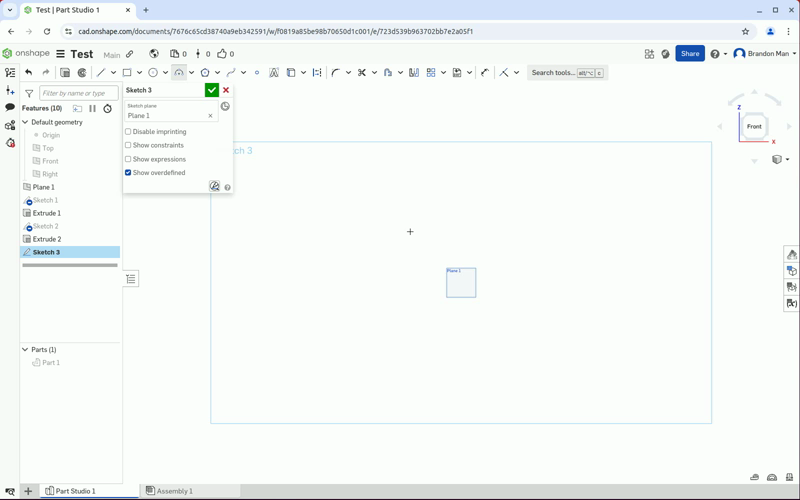
key_up(shift)
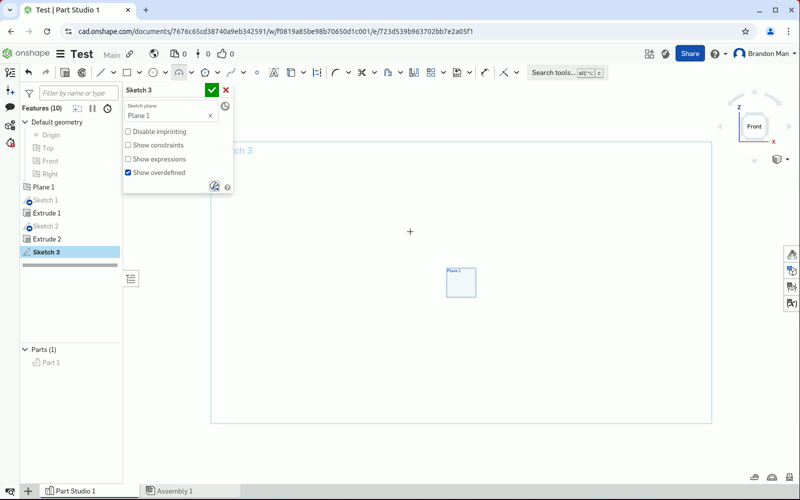
key_down(shift)
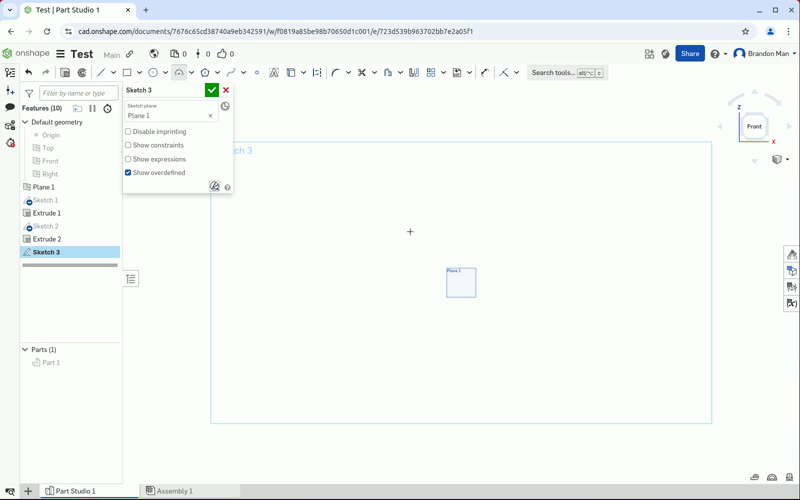
mouse_move(445, 219)
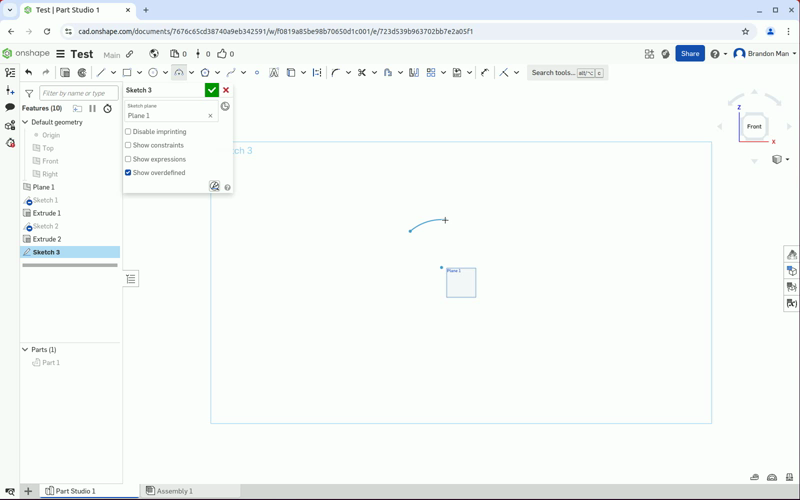
click(445, 219)
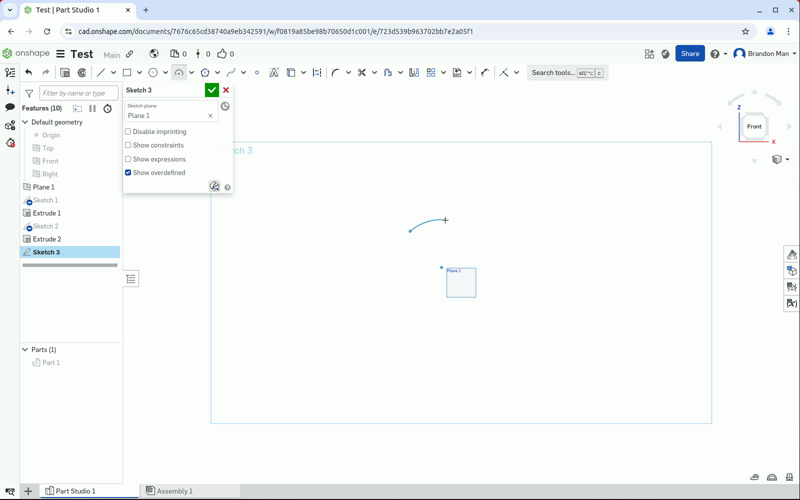
mouse_move(426, 222)
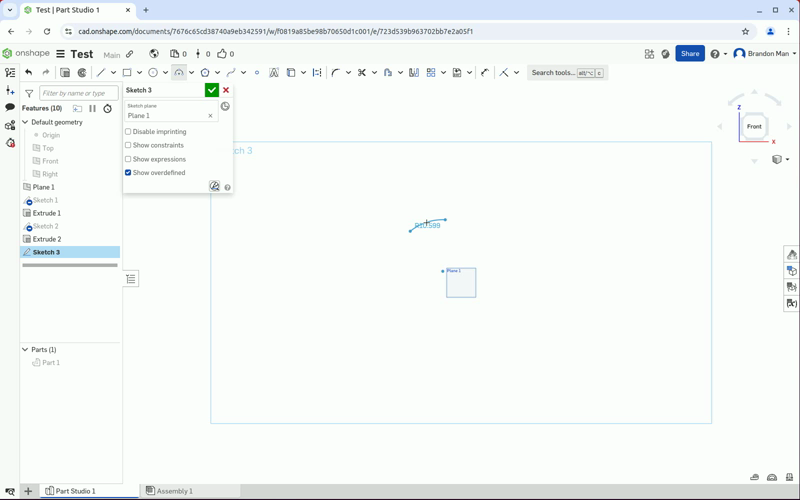
click(426, 222)
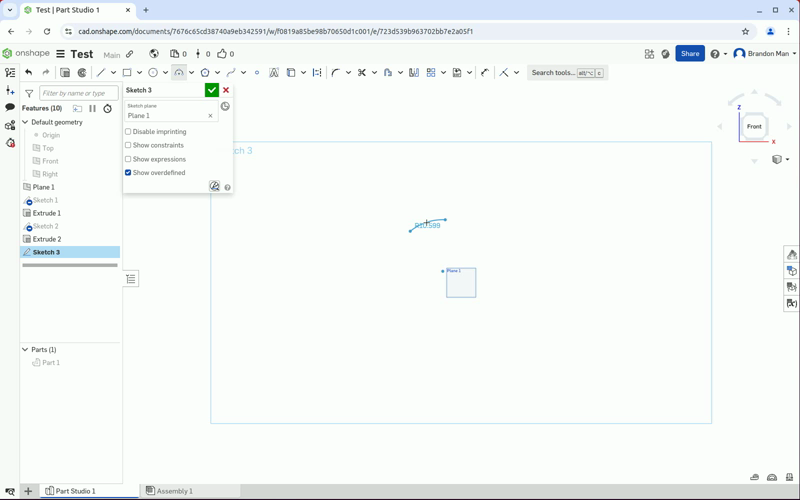
key_up(shift)
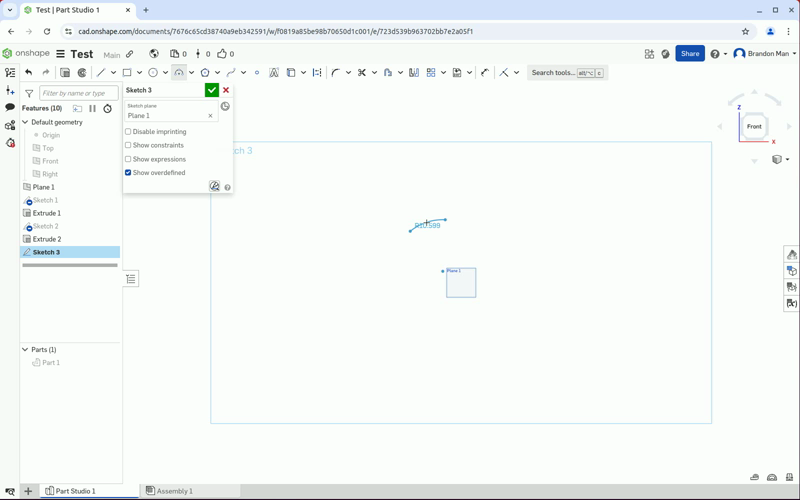
key(esc)
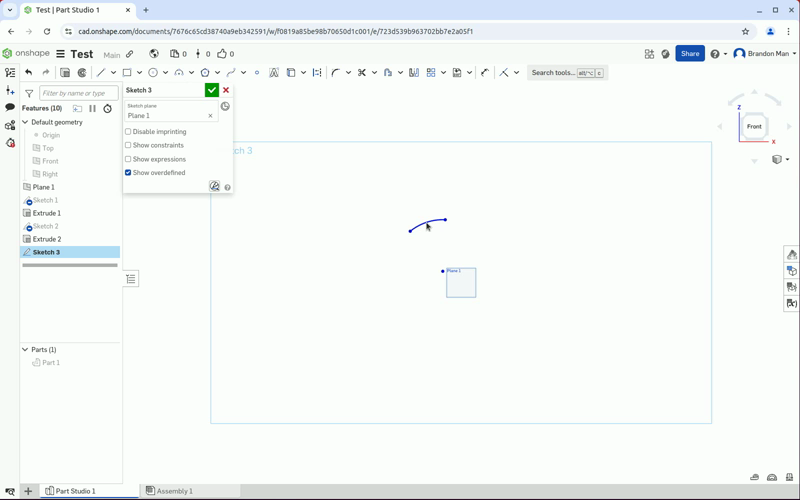
key(l)
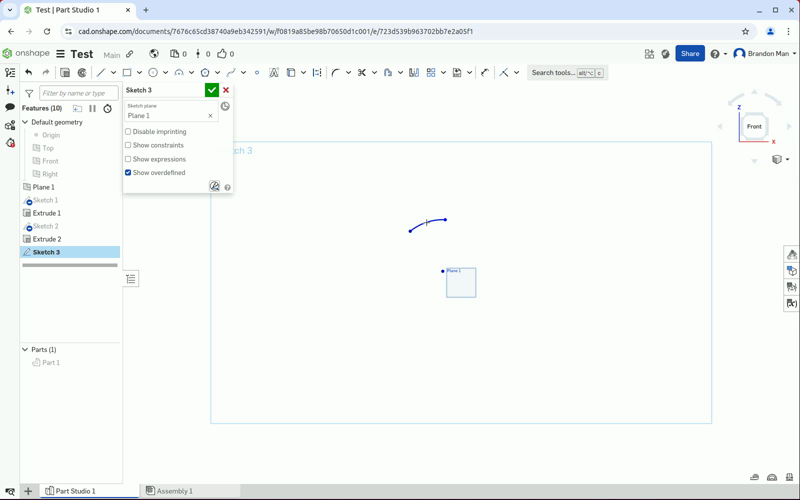
mouse_move(445, 219)
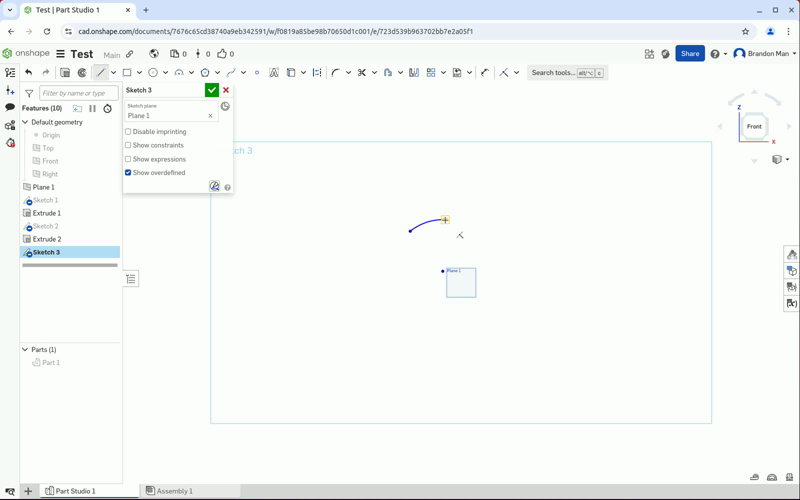
click(445, 219)
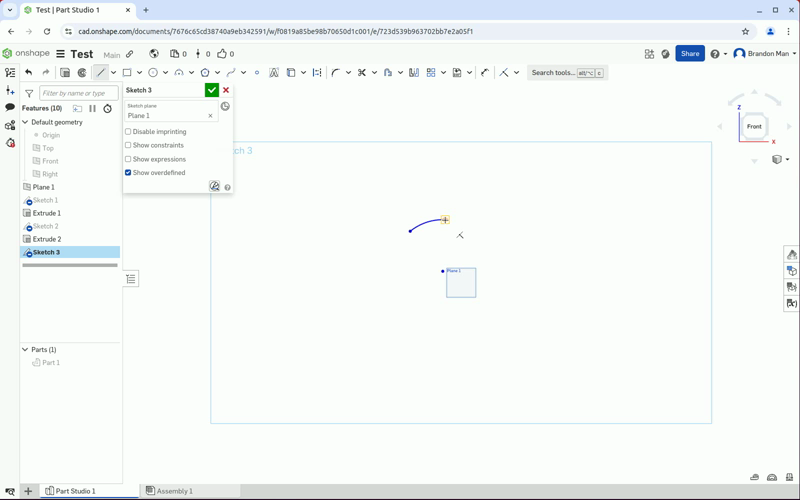
key_down(shift)
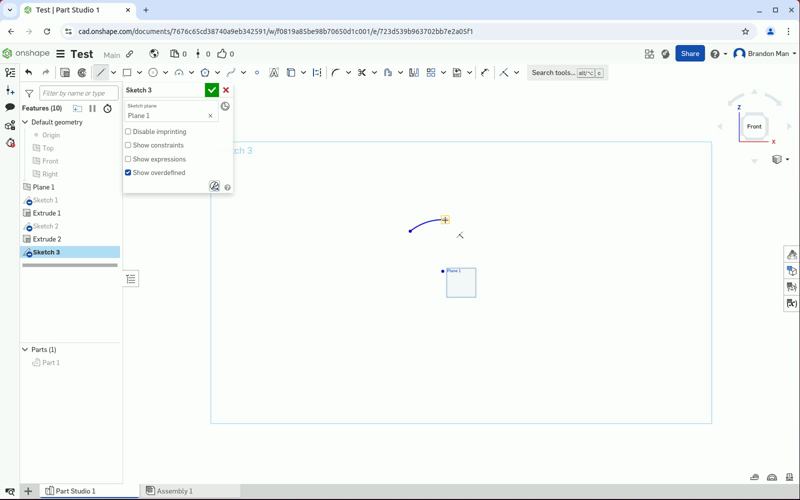
mouse_move(475, 219)
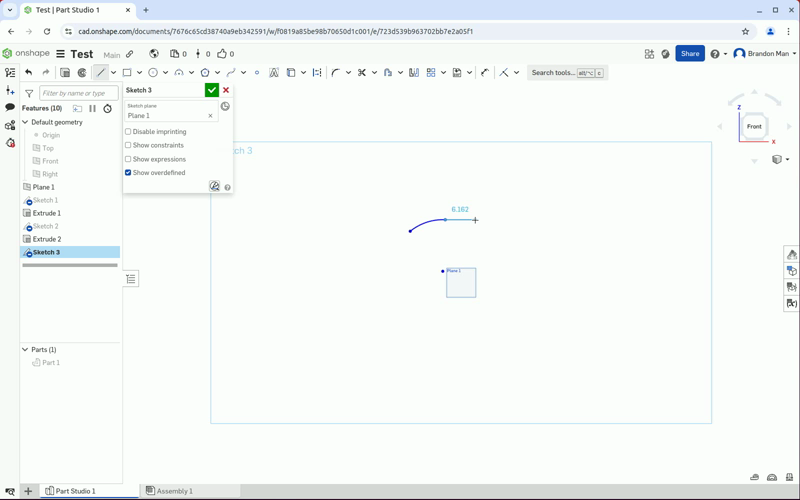
mouse_move(445, 202)
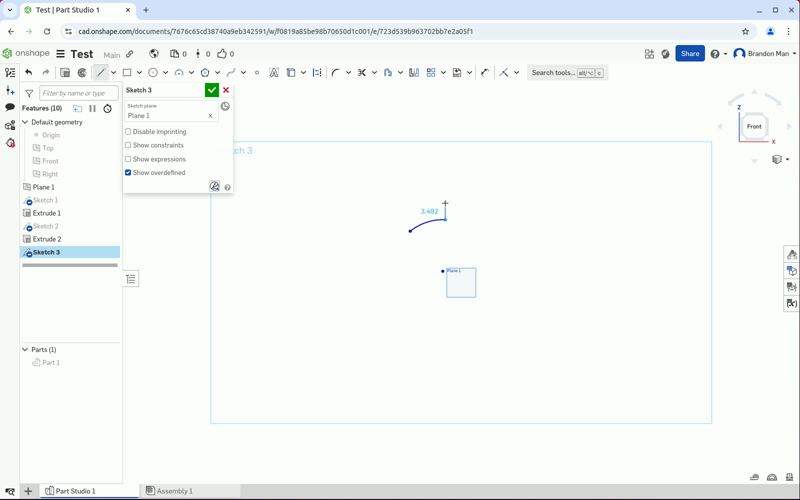
click(445, 202)
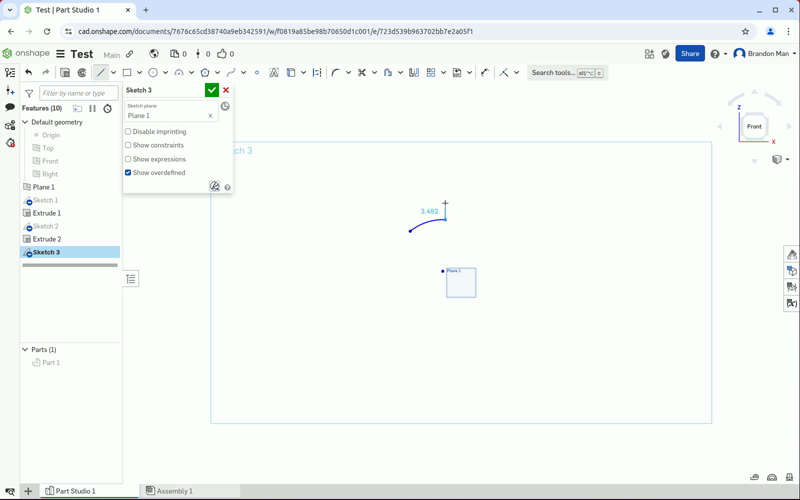
key_up(shift)
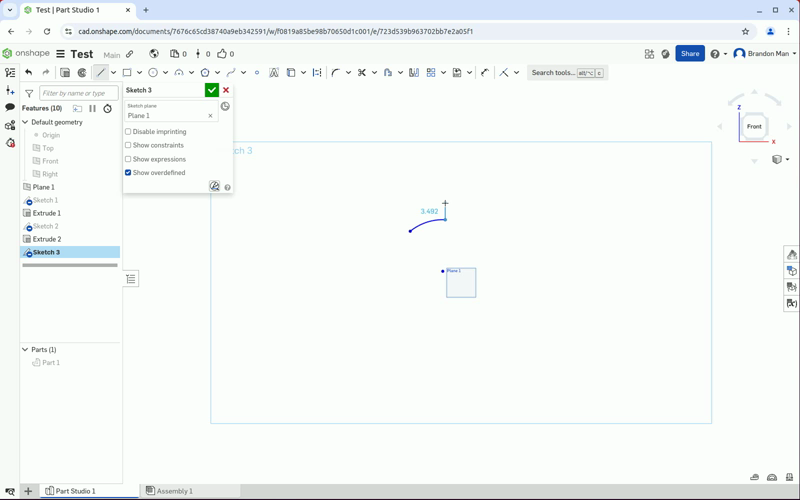
key_down(shift)
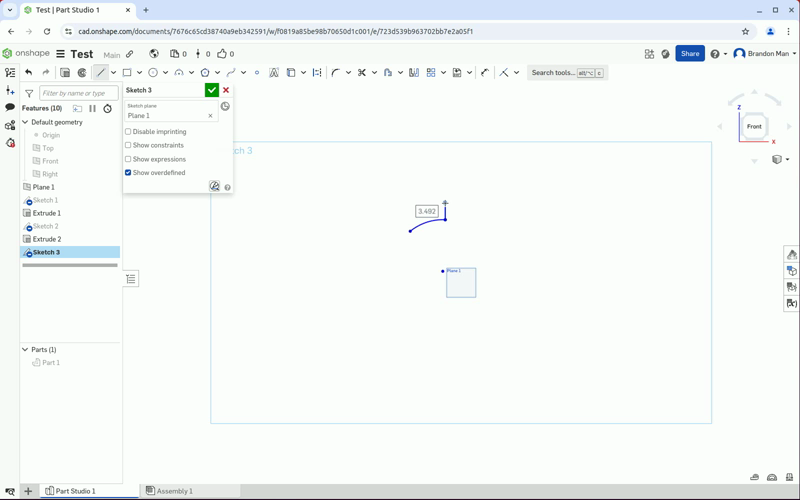
mouse_move(475, 202)
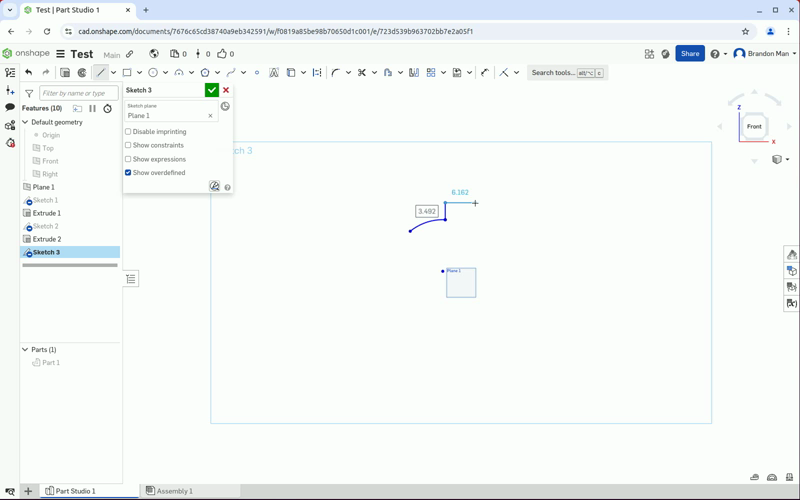
mouse_move(410, 202)
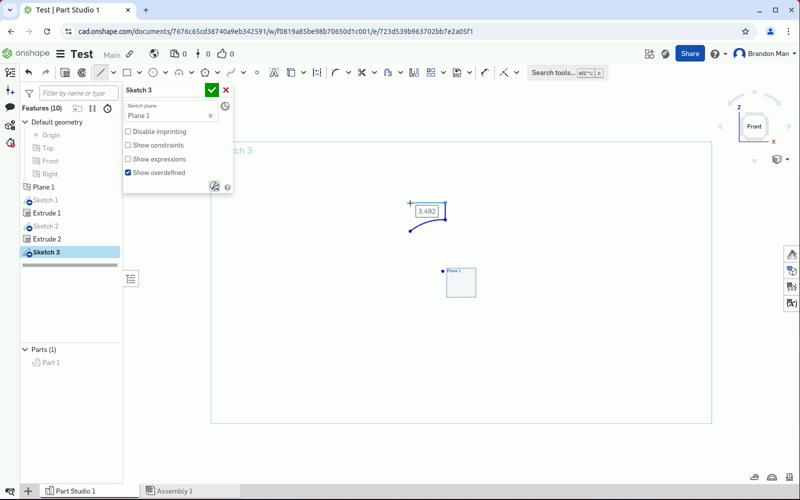
click(410, 202)
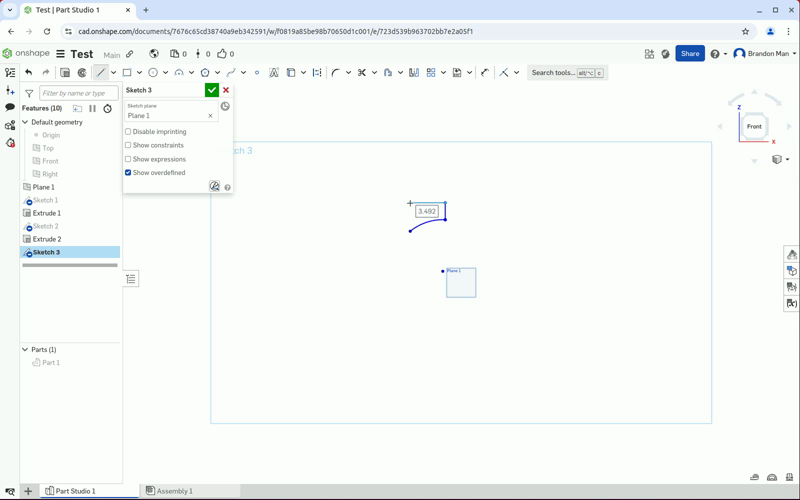
key_up(shift)
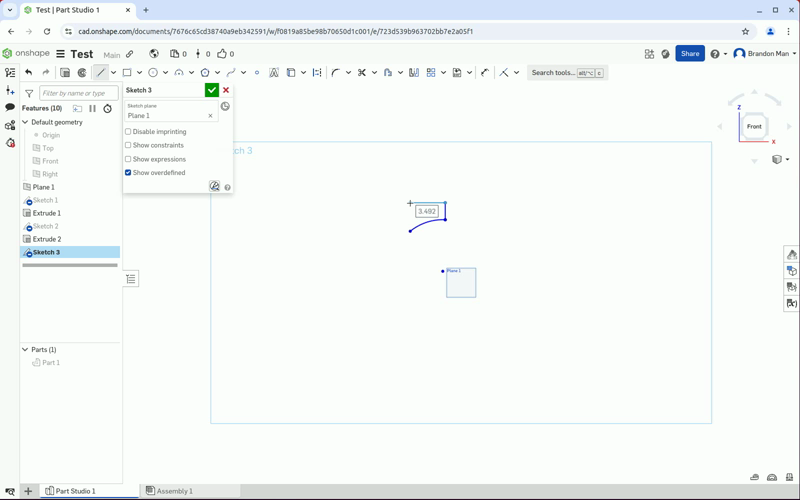
mouse_move(440, 202)
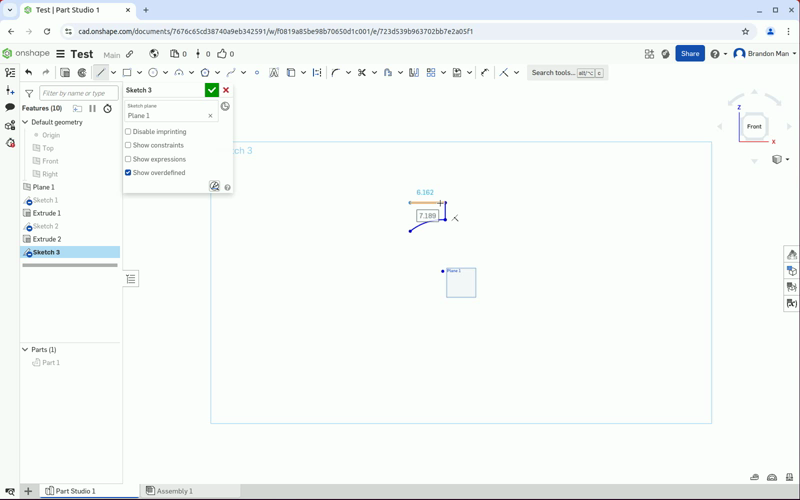
key_down(shift)
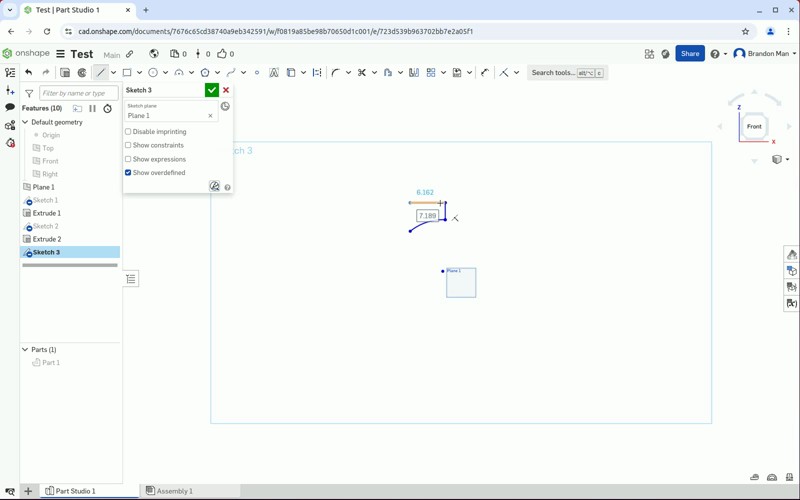
mouse_move(410, 231)
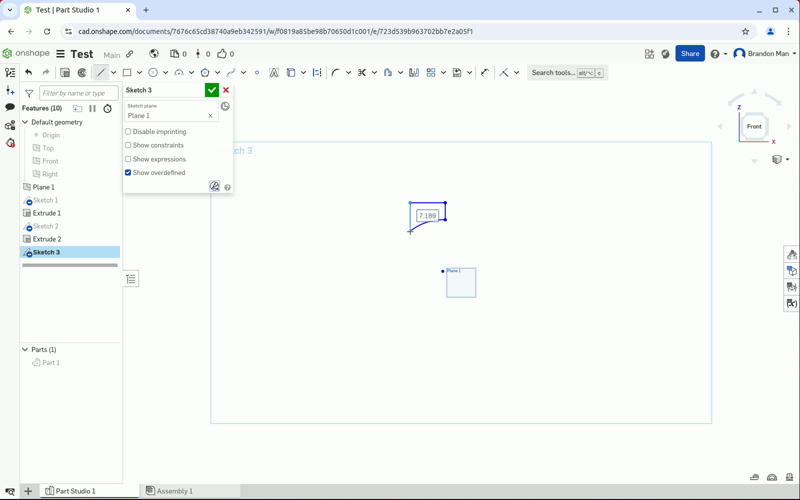
key_up(shift)
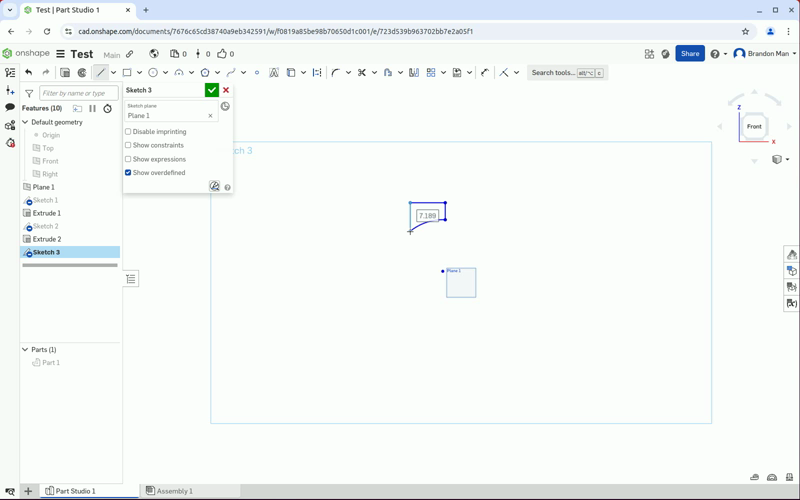
click(410, 231)
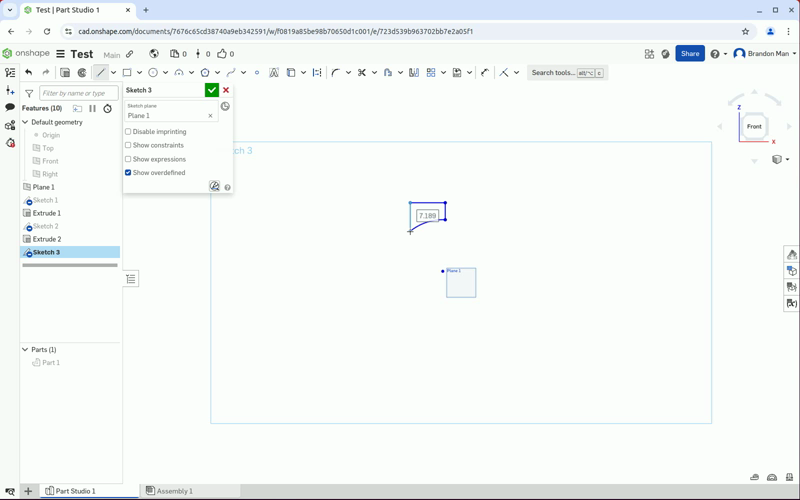
key(esc)
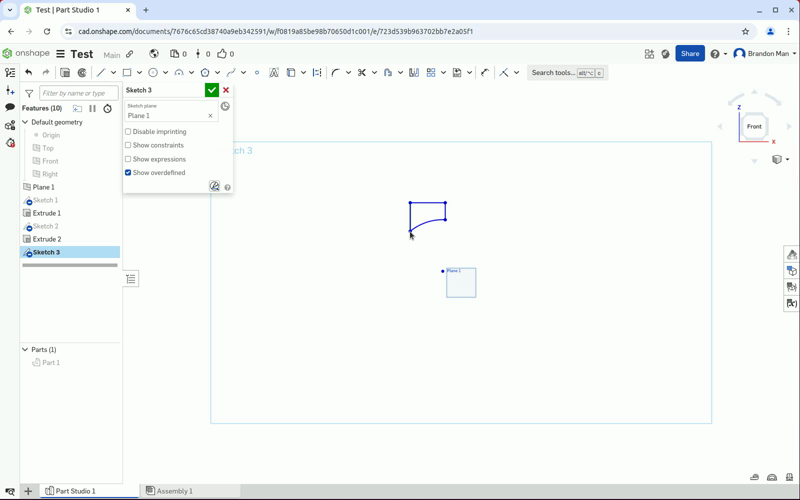
mouse_move(431, 211)
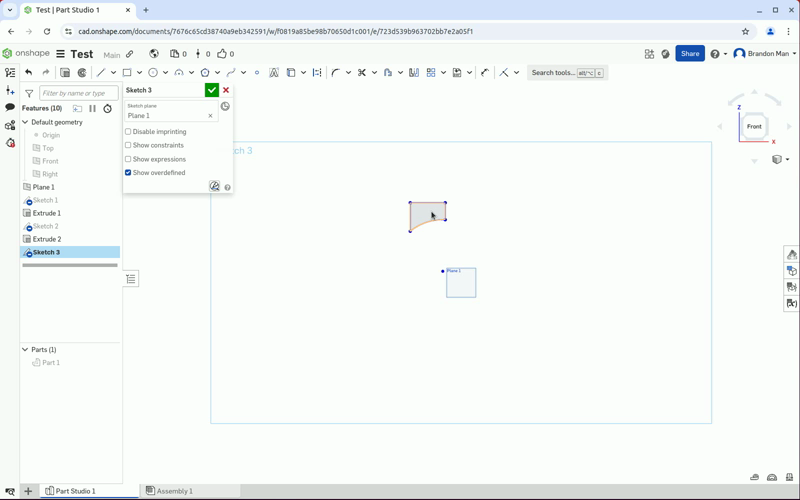
scroll(6)
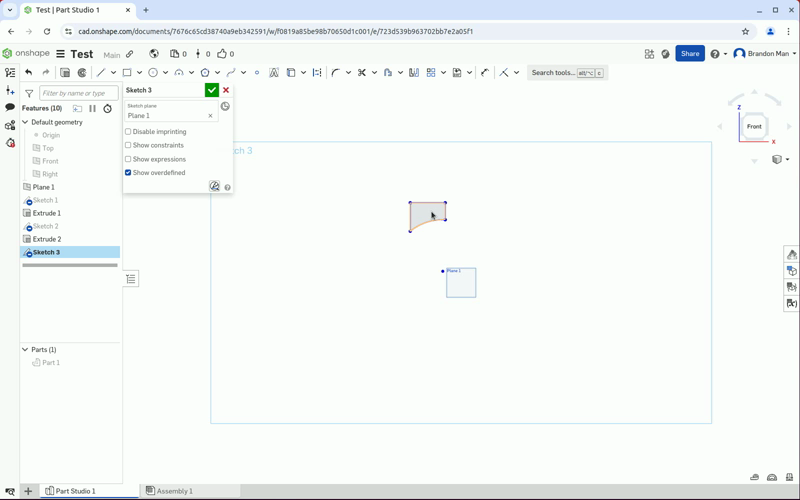
scroll(6)
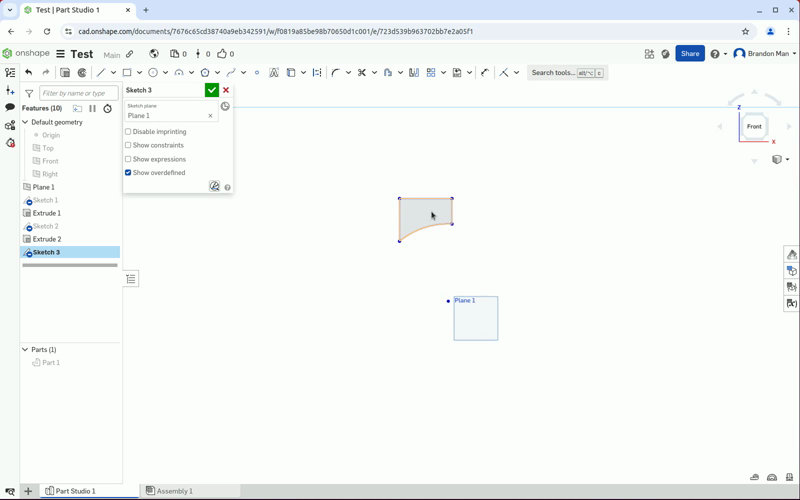
scroll(6)
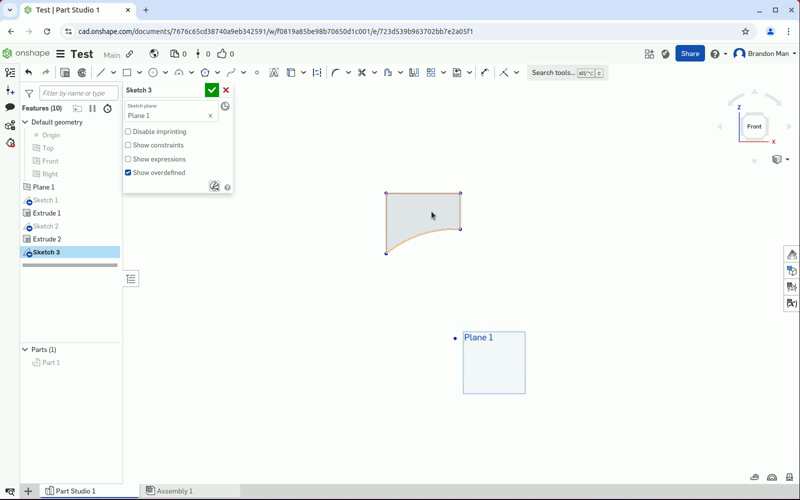
scroll(6)
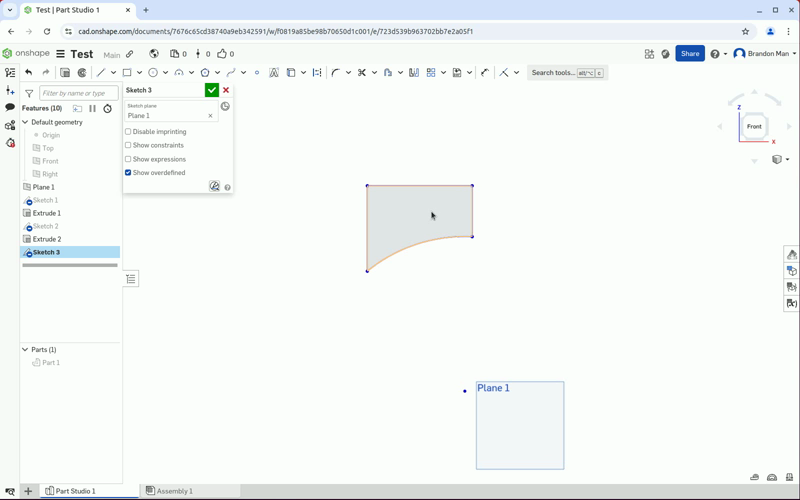
scroll(6)
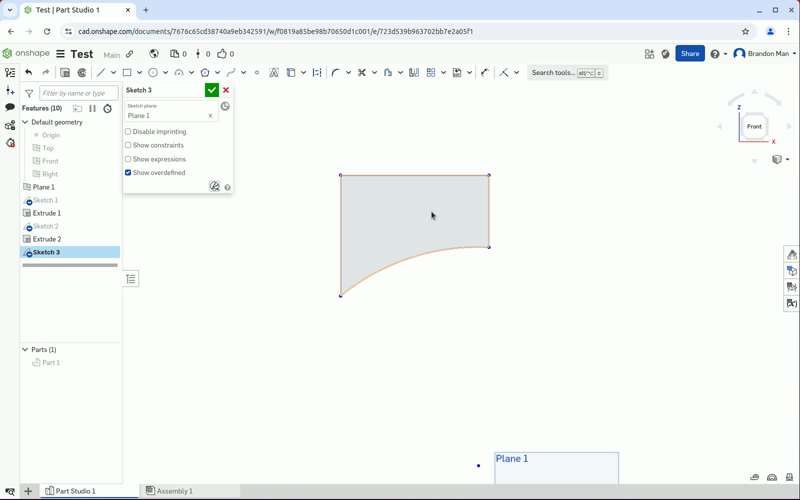
scroll(6)
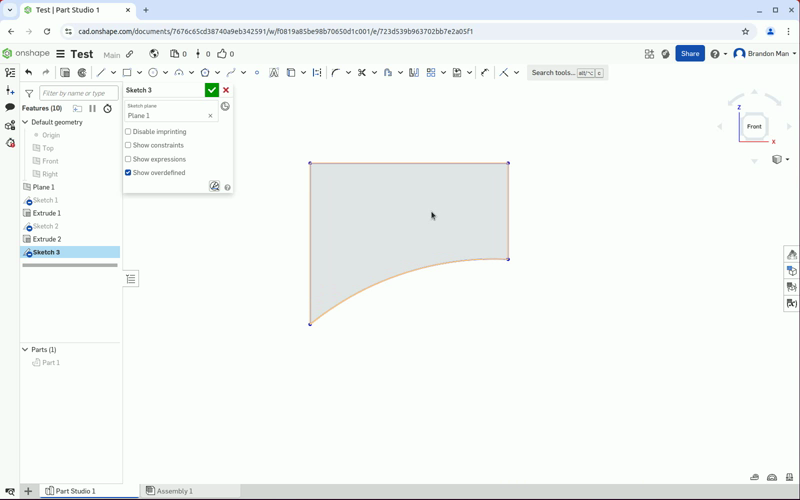
scroll(6)
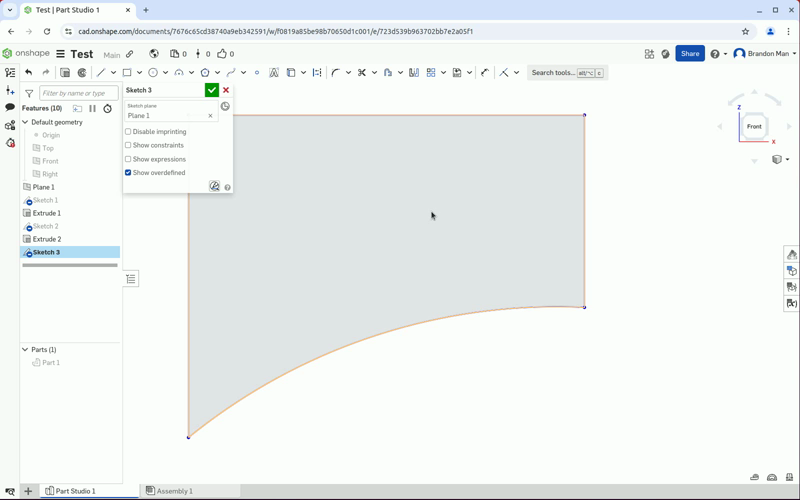
click(431, 211)
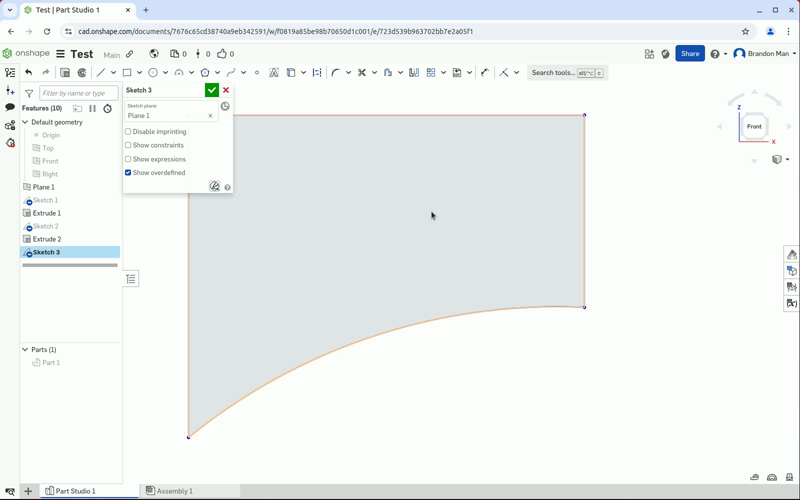
scroll(-6)
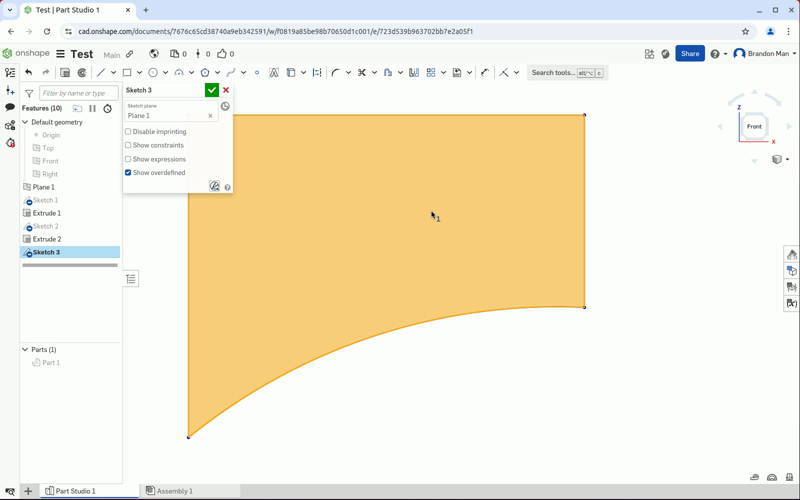
scroll(-6)
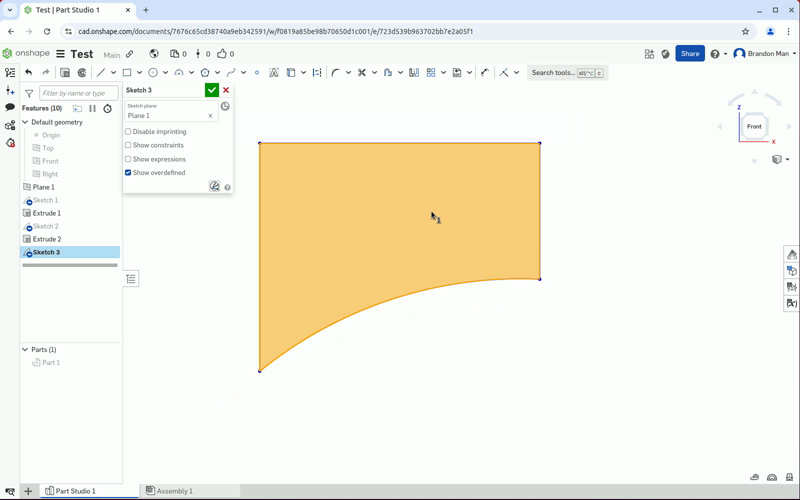
scroll(-6)
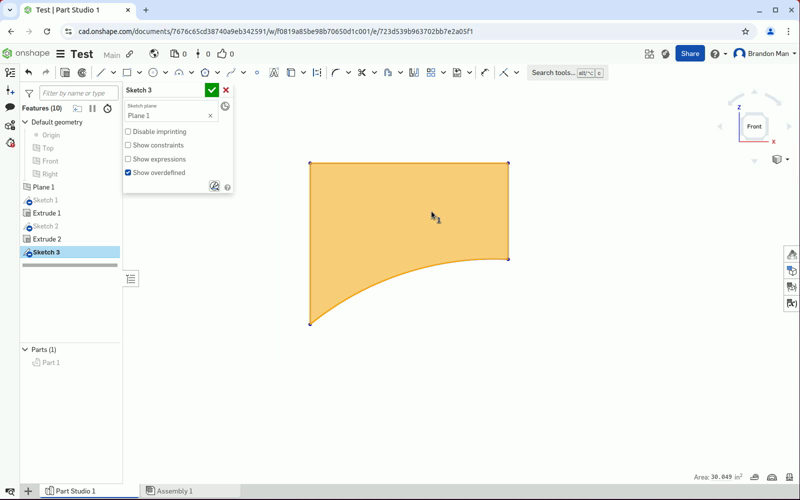
scroll(-6)
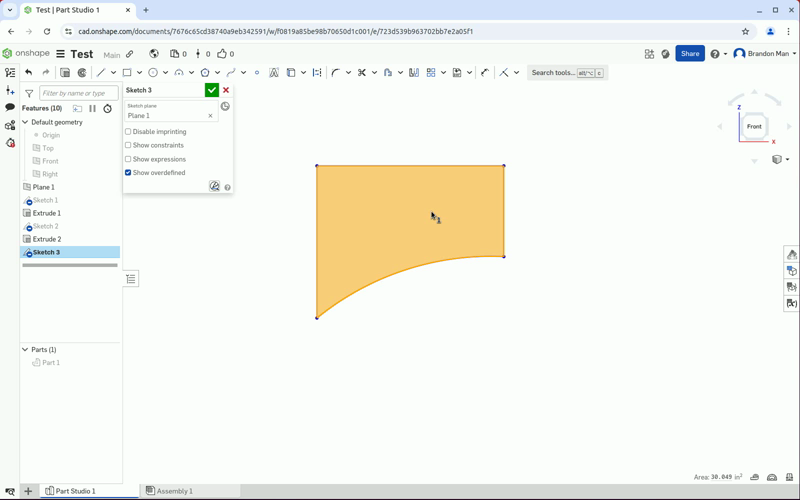
scroll(-6)
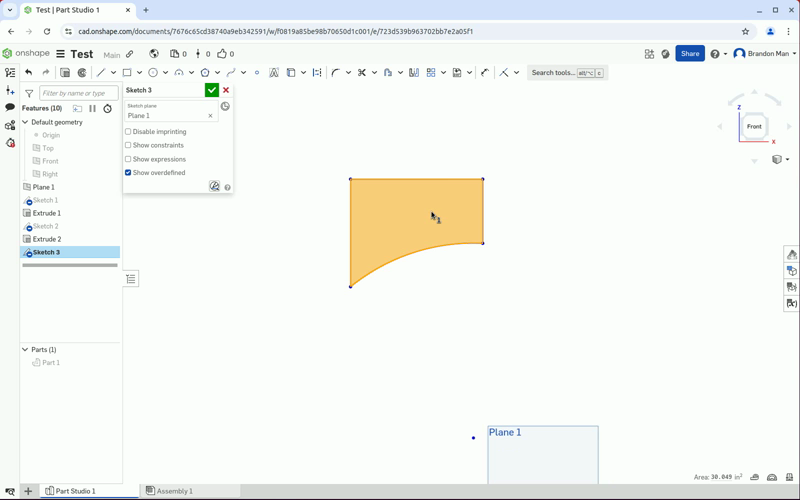
scroll(-6)
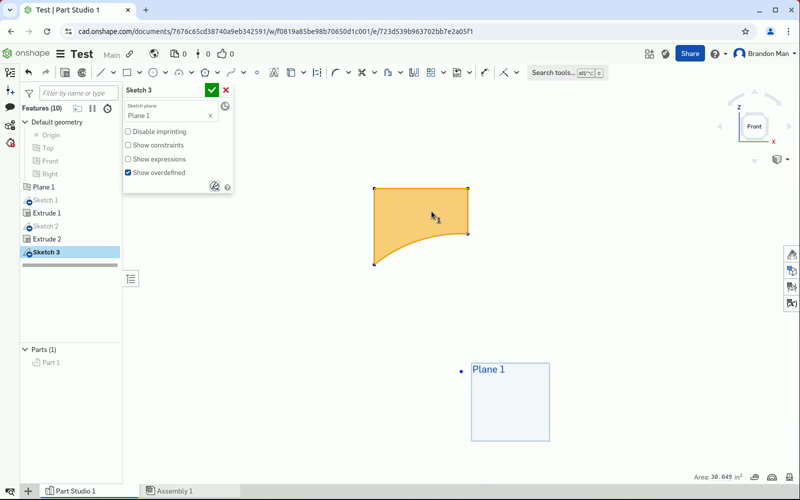
scroll(-6)
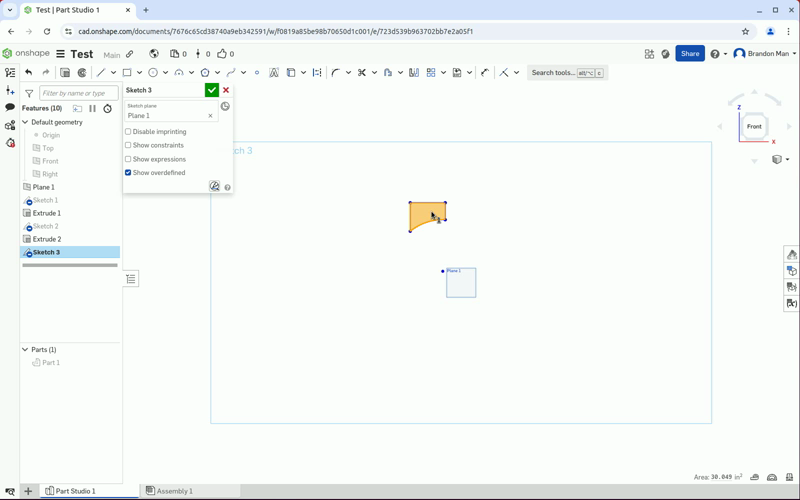
mouse_move(73, 352)
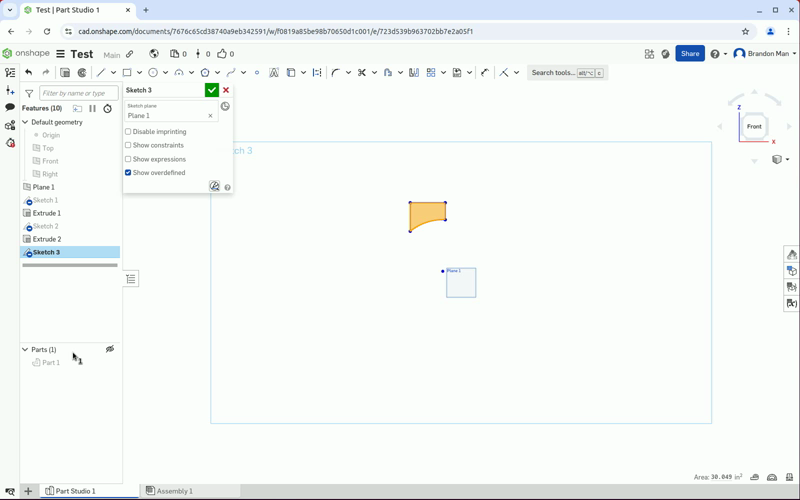
key(shift+y)
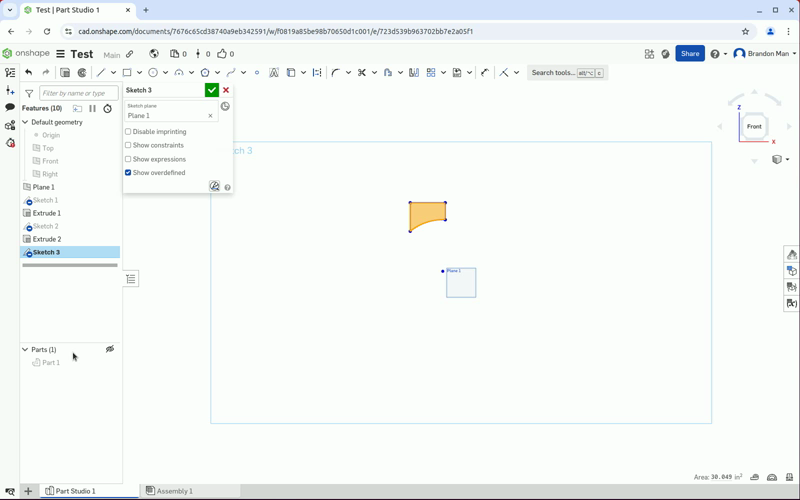
key(shift+e)
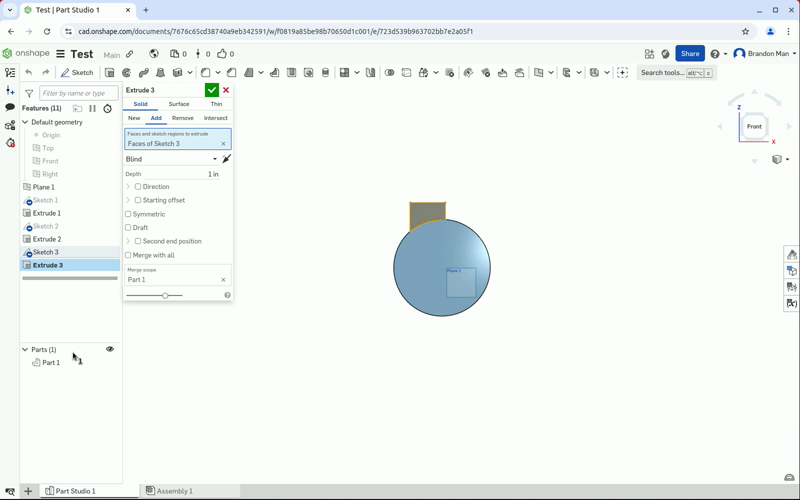
mouse_move(143, 106)
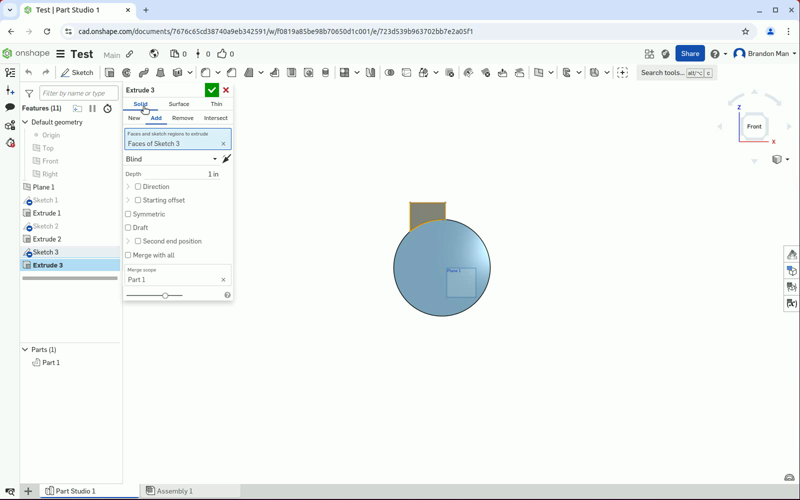
click(143, 106)
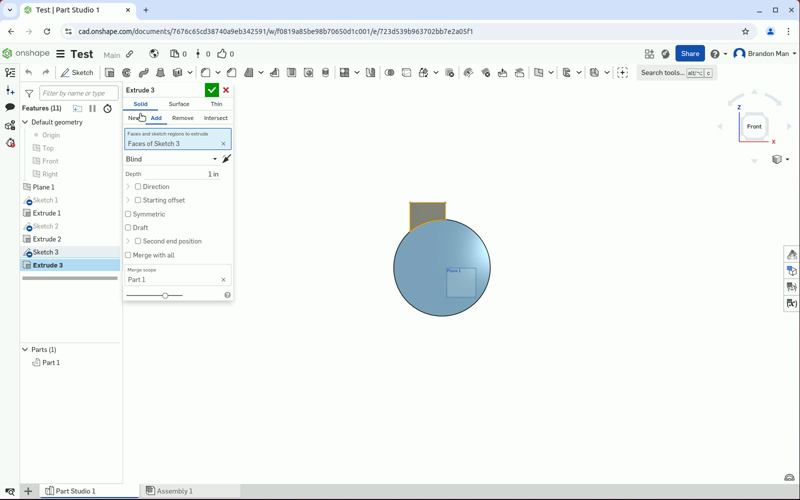
mouse_move(137, 120)
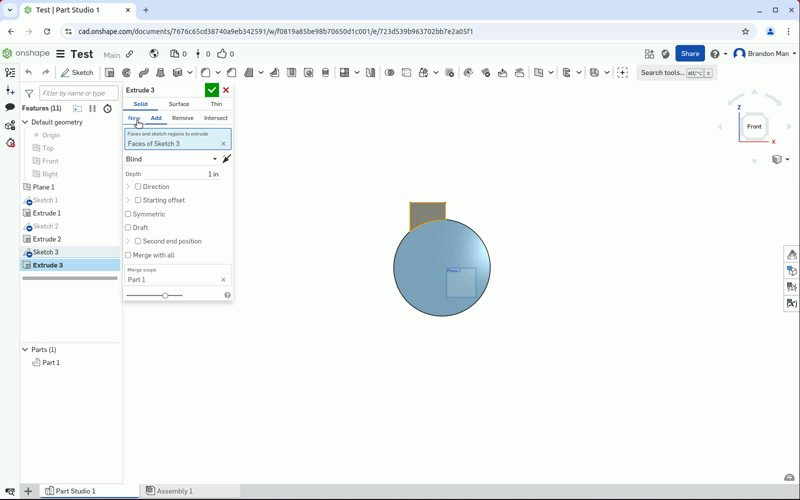
click(137, 120)
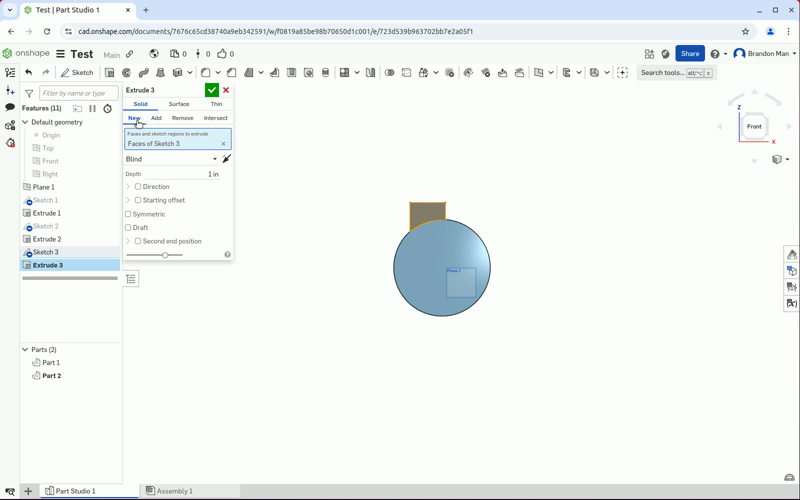
key(tab, 4)
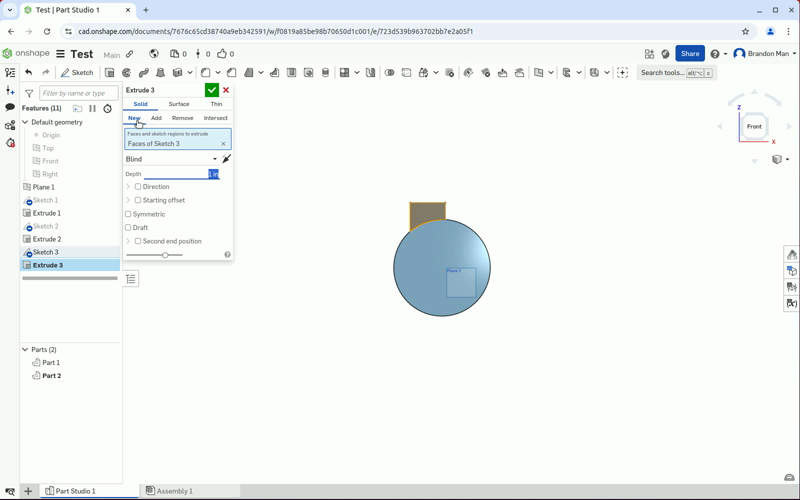
text(9.869)
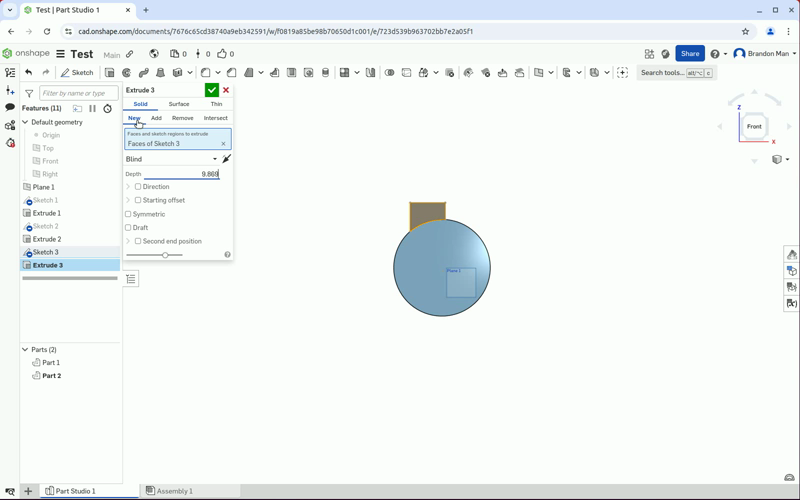
key(enter)
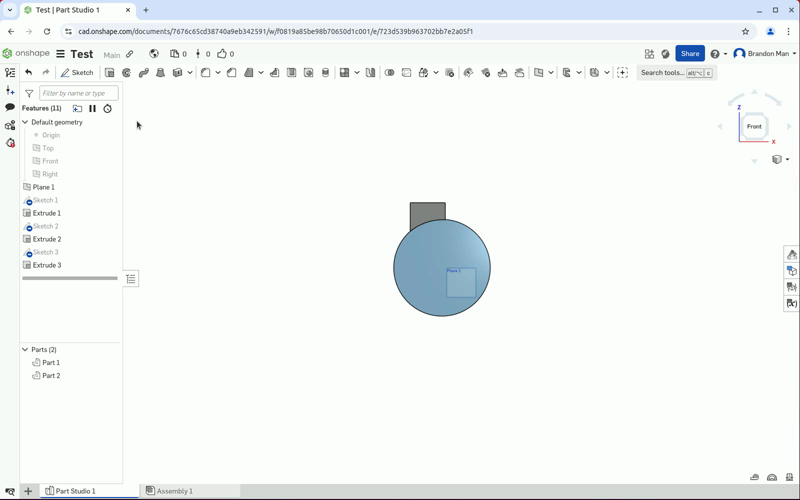
key(shift+h)
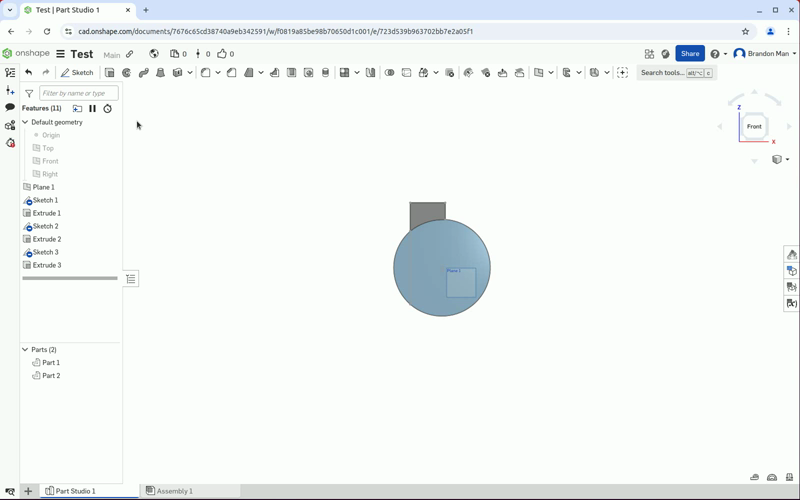
key(shift+h)
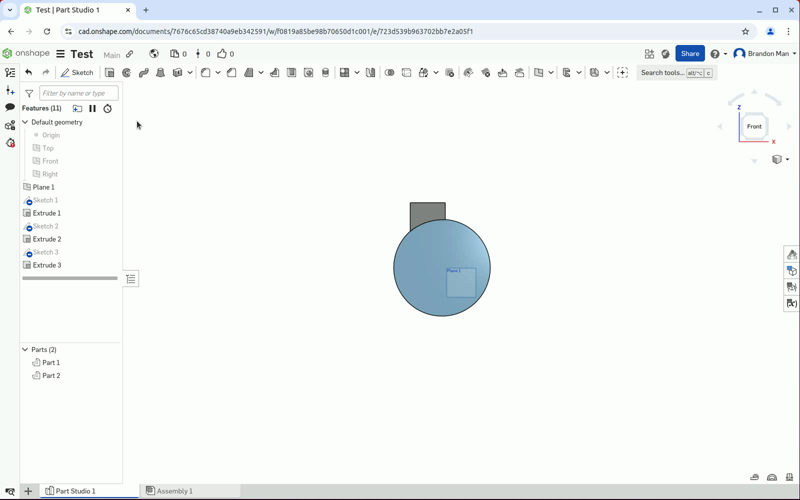
mouse_move(73, 189)
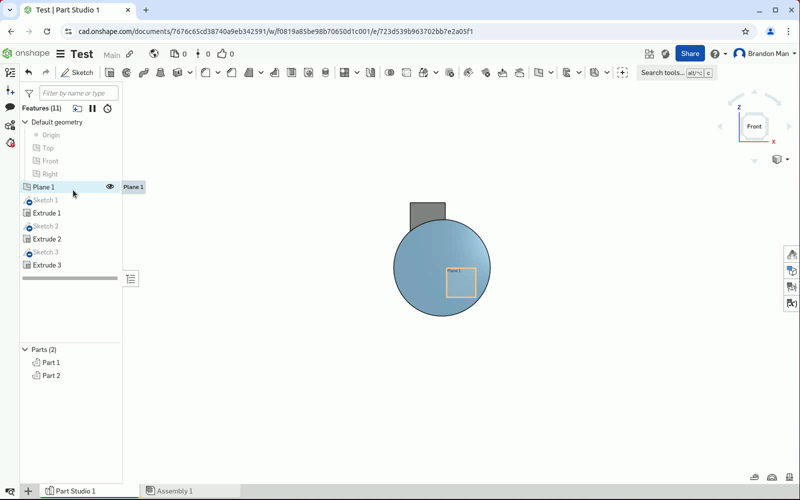
click(73, 189)
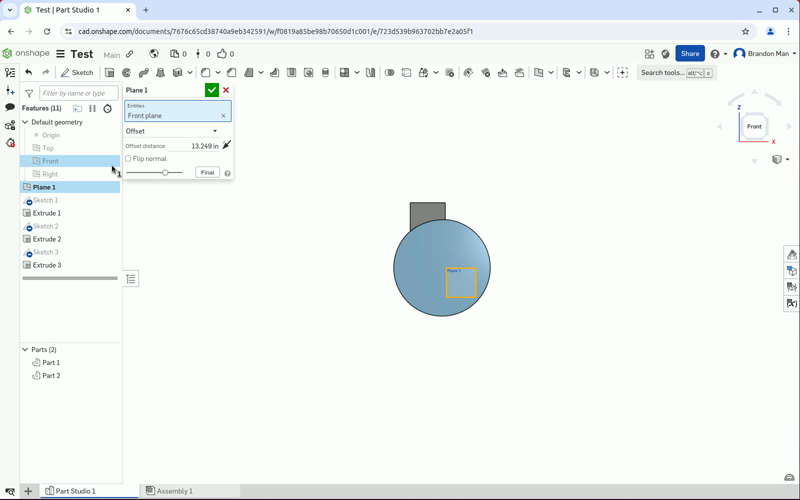
mouse_move(229, 92)
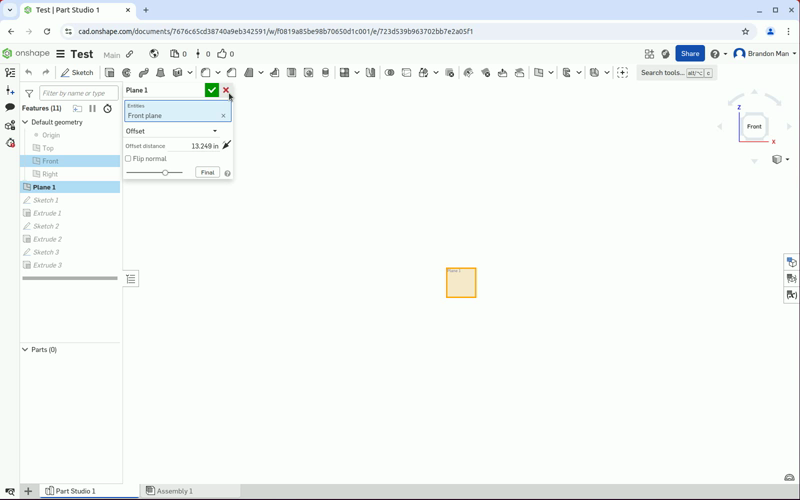
click(229, 92)
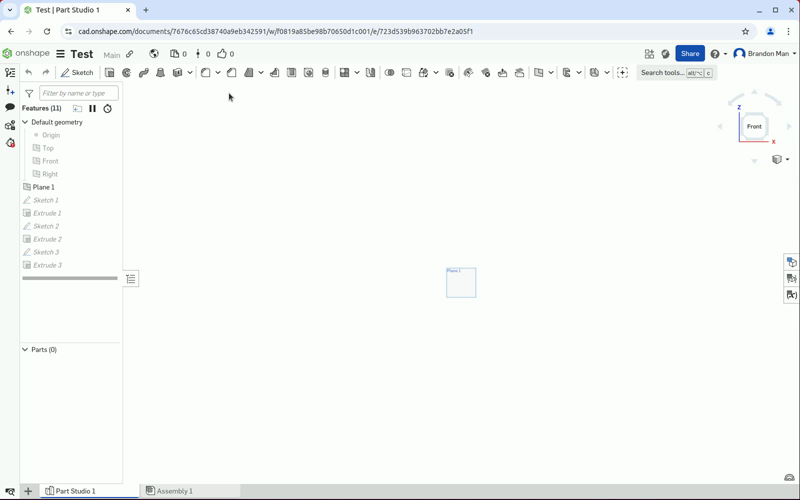
key(shift+s)
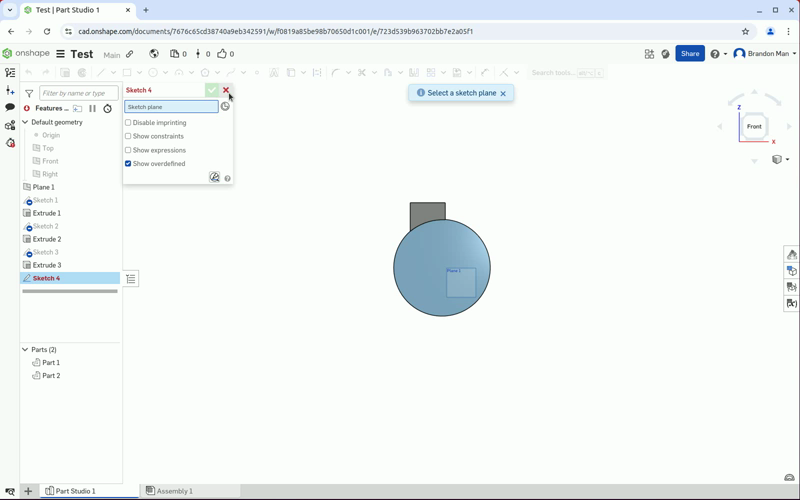
mouse_move(73, 189)
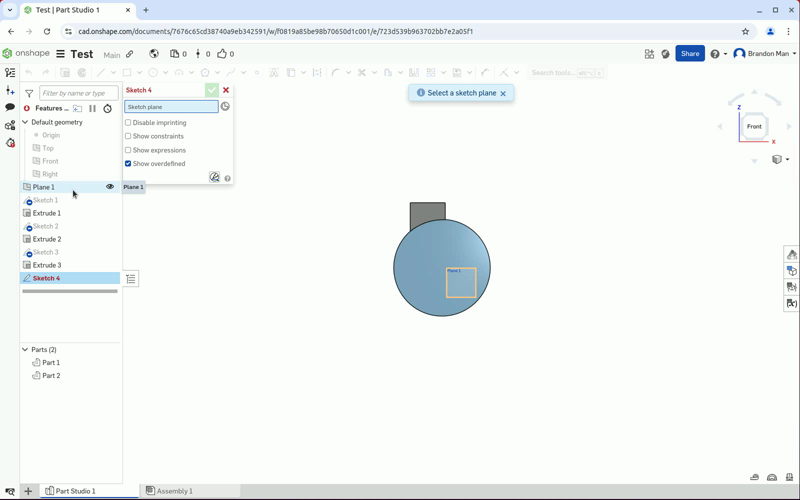
click(73, 189)
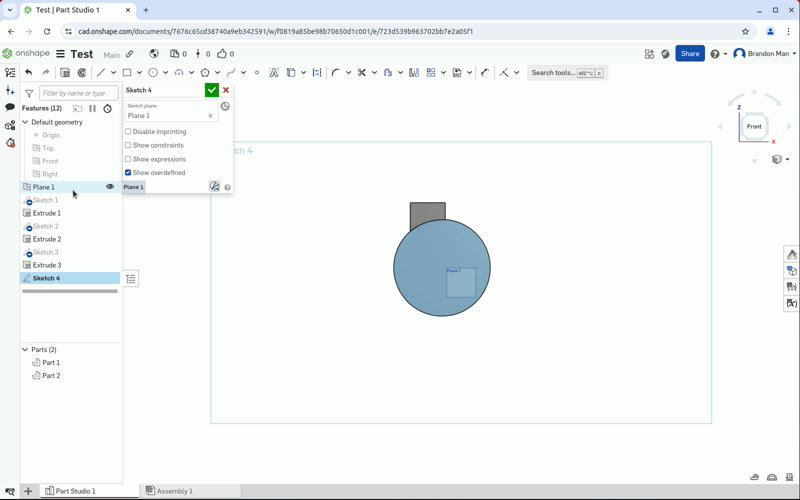
mouse_move(73, 352)
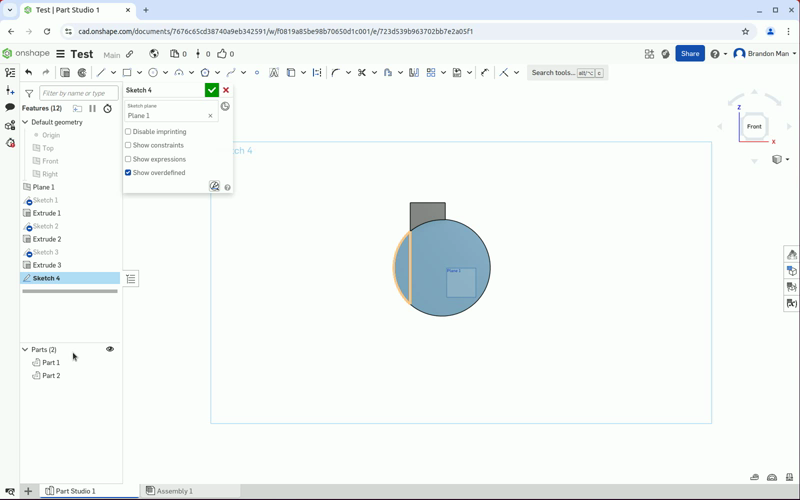
key(y)
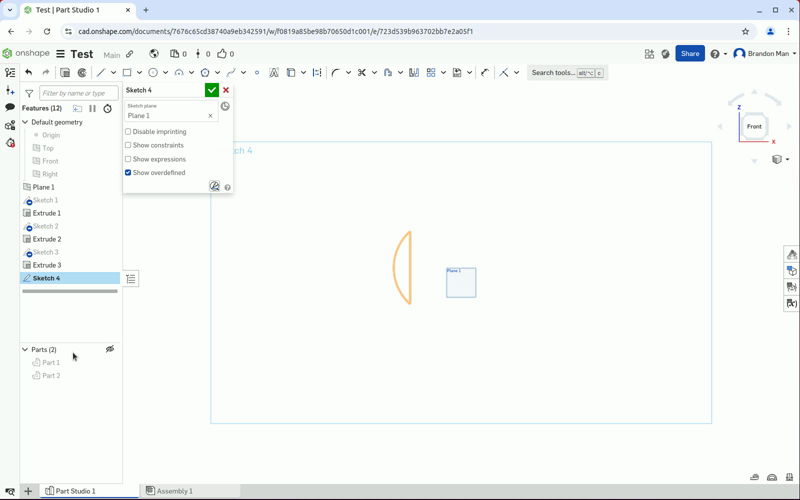
key(l)
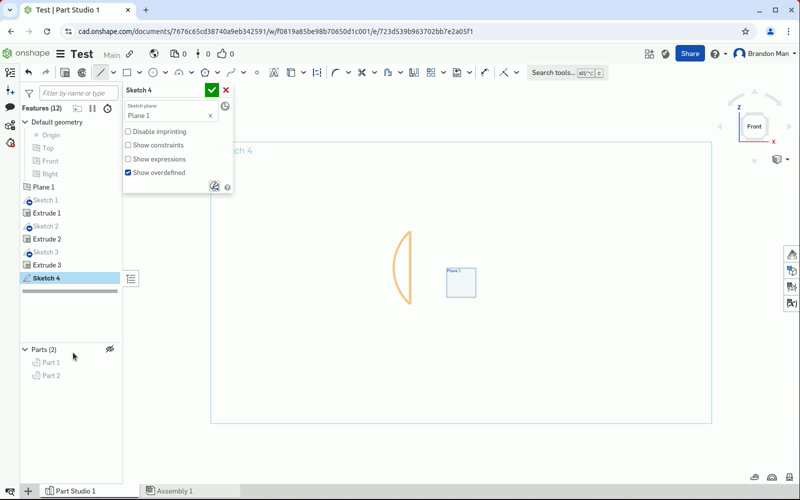
key_down(shift)
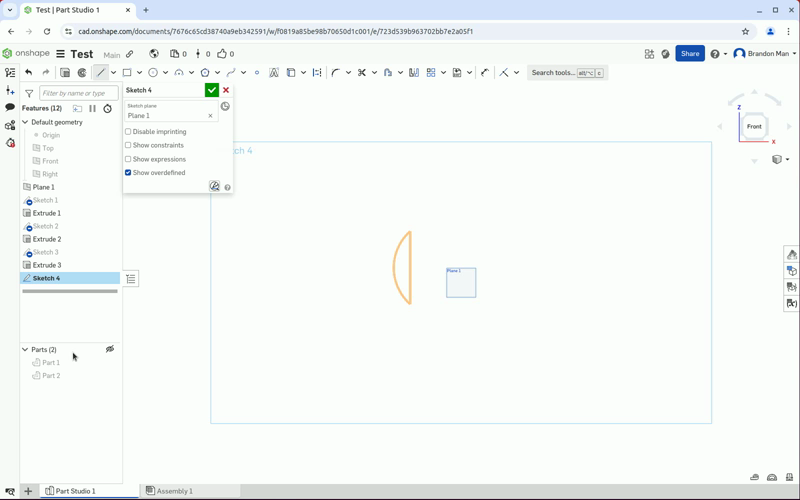
mouse_move(410, 321)
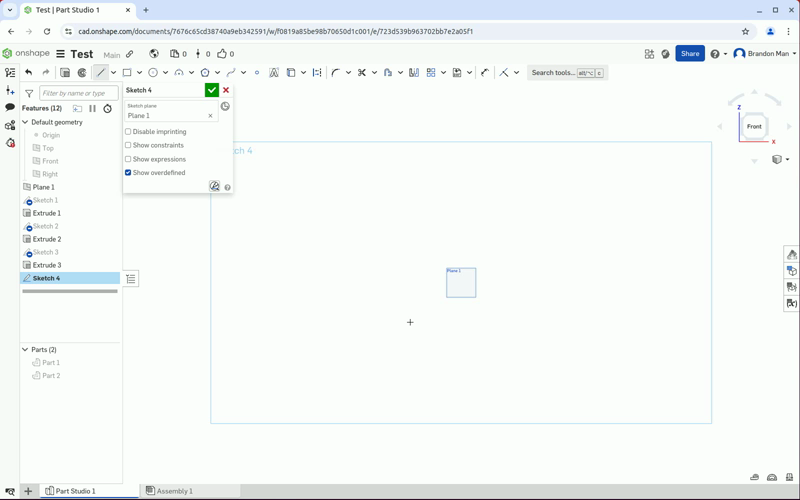
click(410, 321)
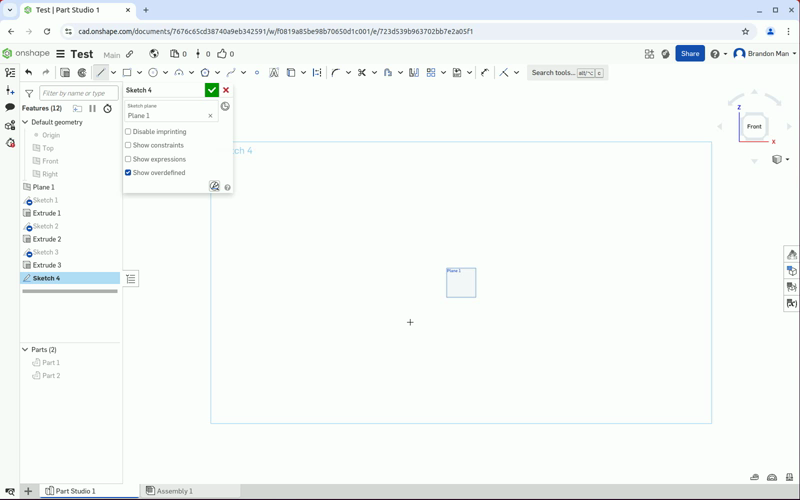
key_up(shift)
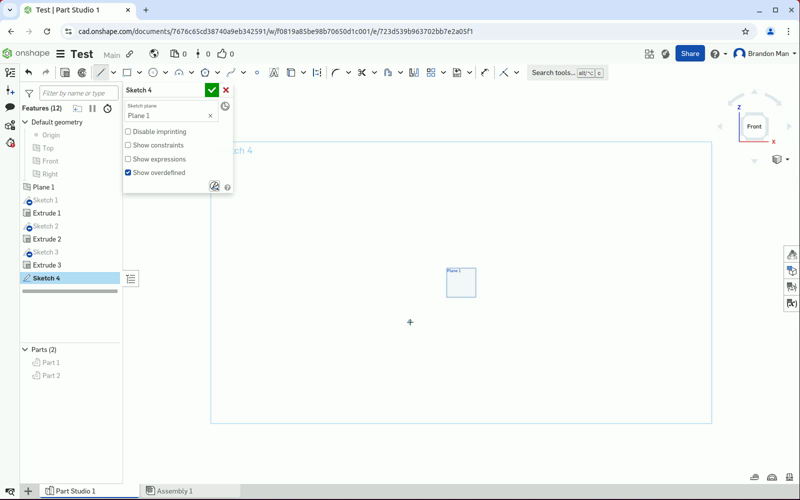
key_down(shift)
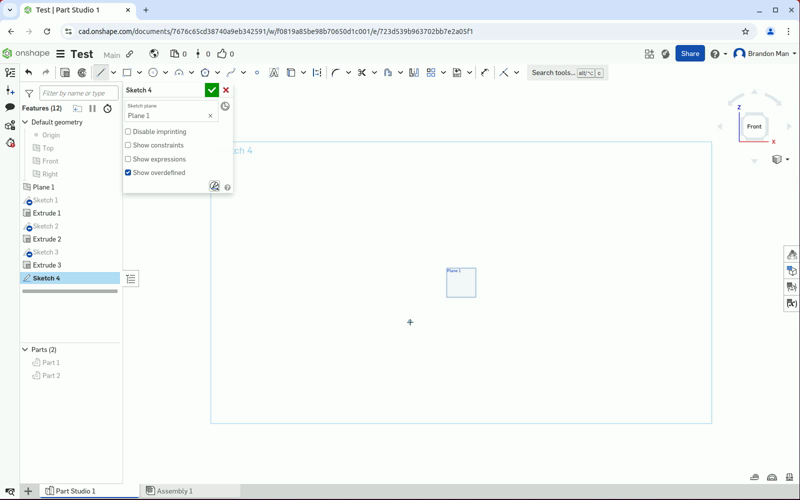
mouse_move(440, 321)
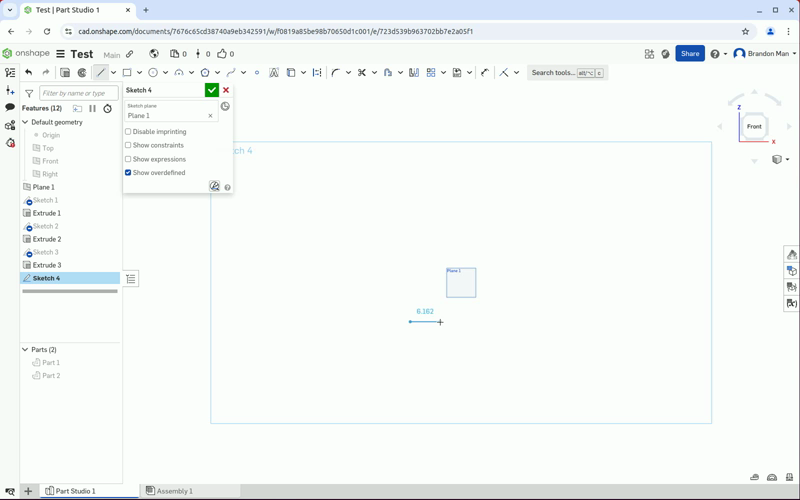
mouse_move(445, 328)
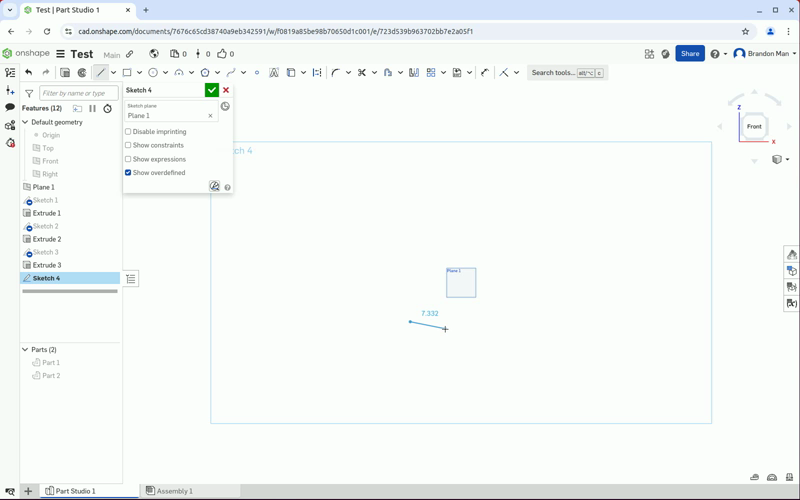
click(445, 328)
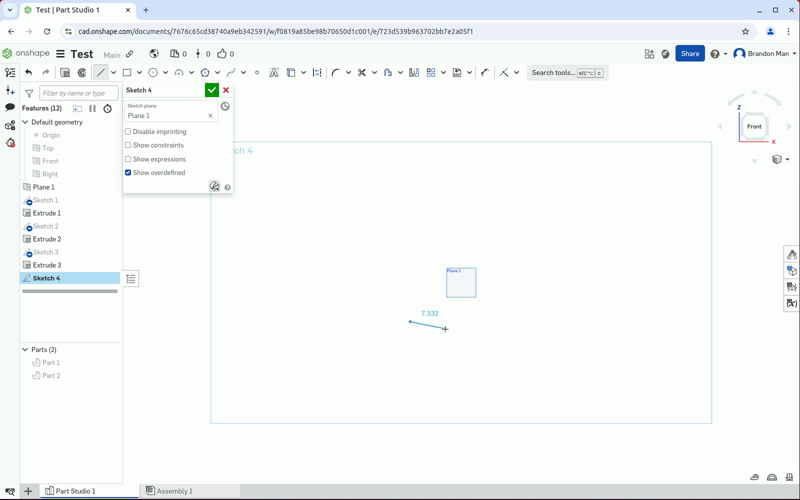
key_up(shift)
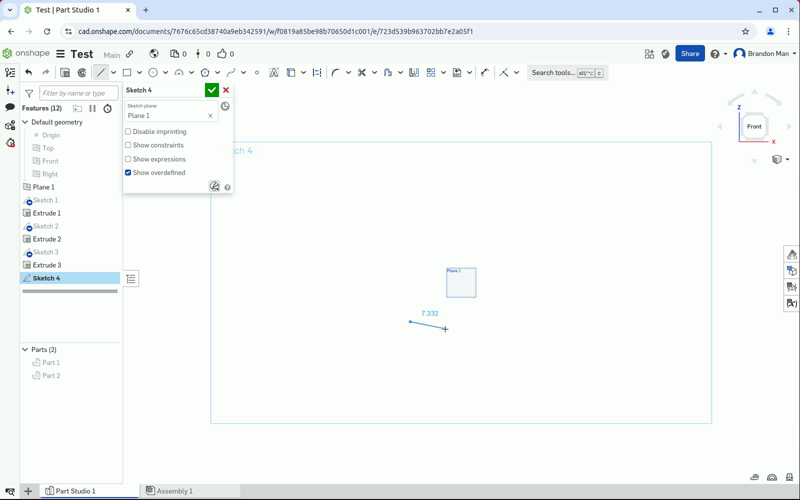
key_down(shift)
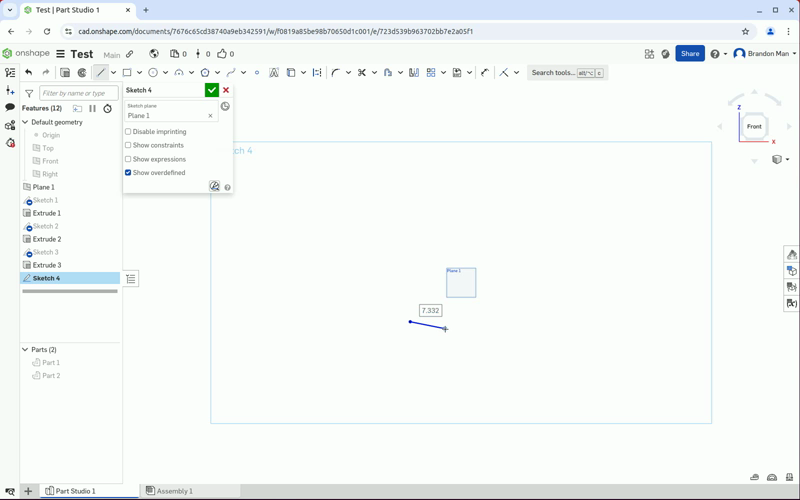
mouse_move(475, 328)
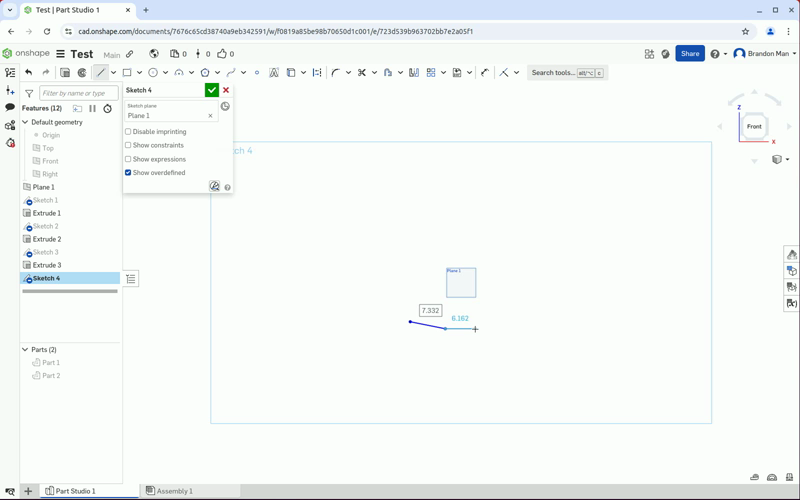
mouse_move(445, 315)
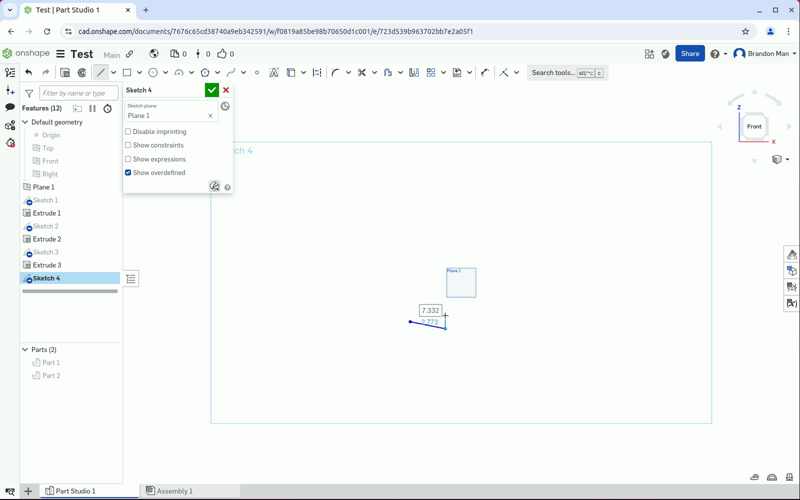
click(445, 315)
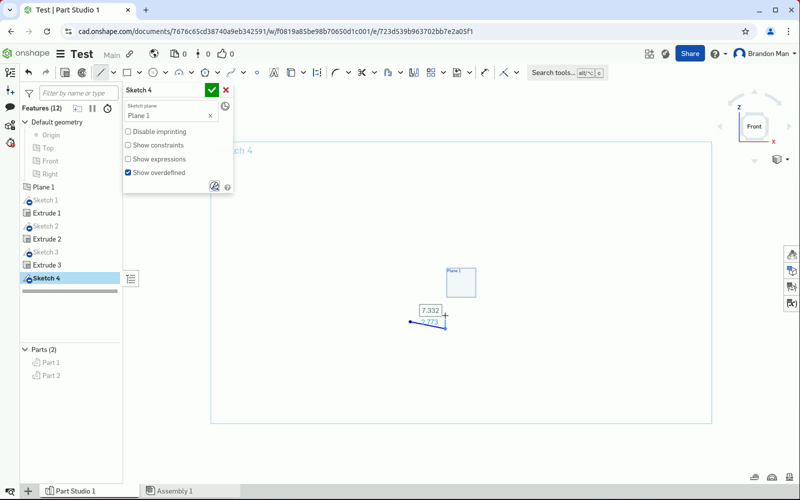
key_up(shift)
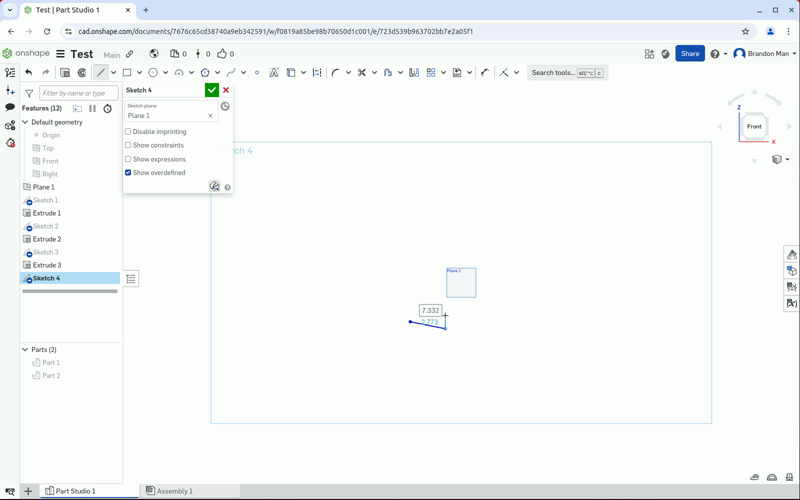
key(esc)
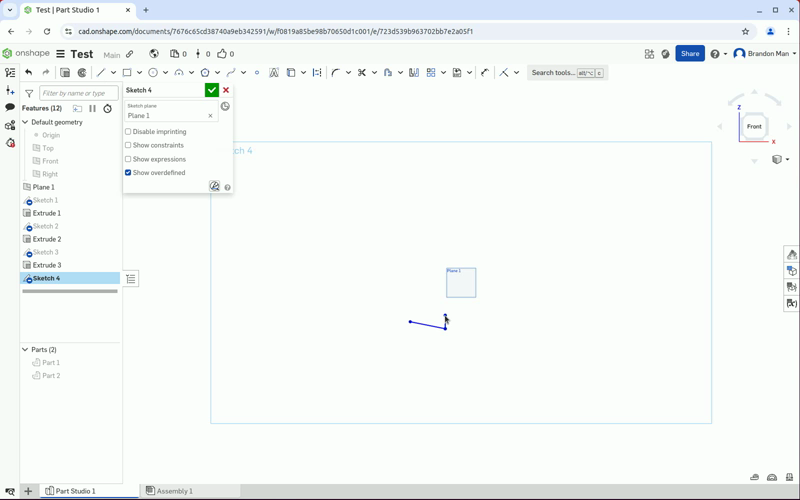
key(a)
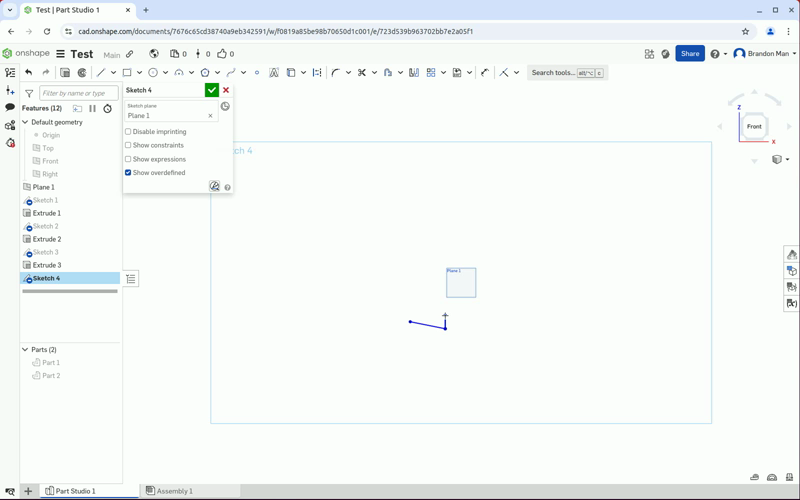
mouse_move(445, 315)
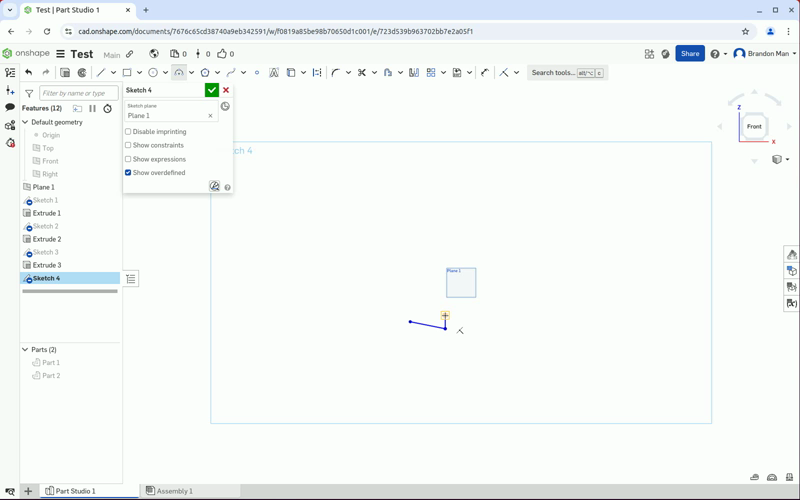
click(445, 315)
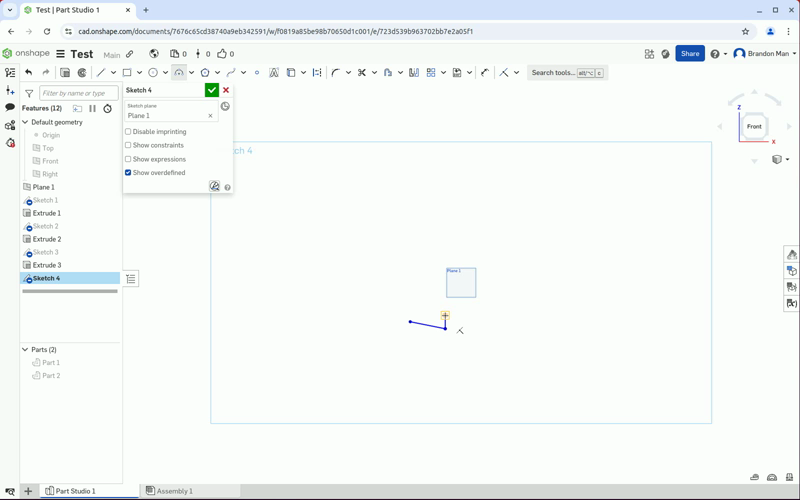
key_down(shift)
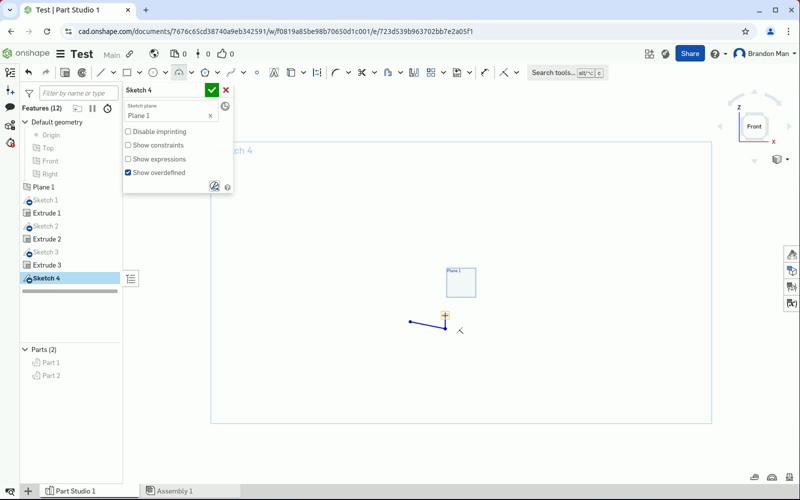
mouse_move(410, 303)
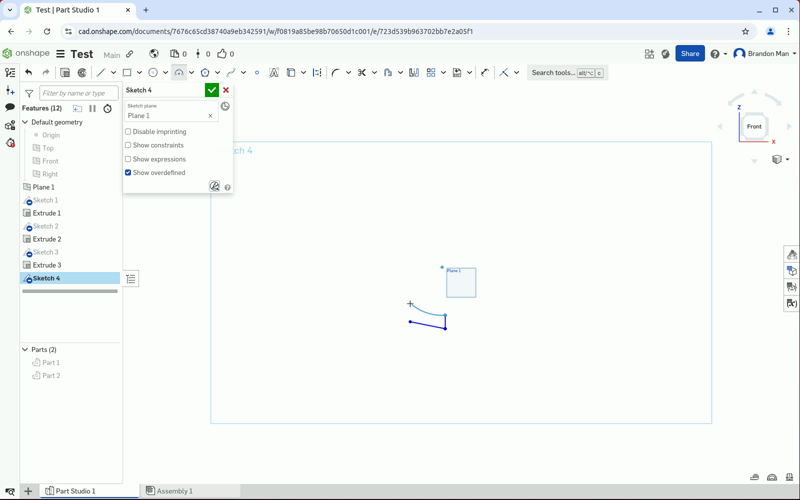
click(410, 303)
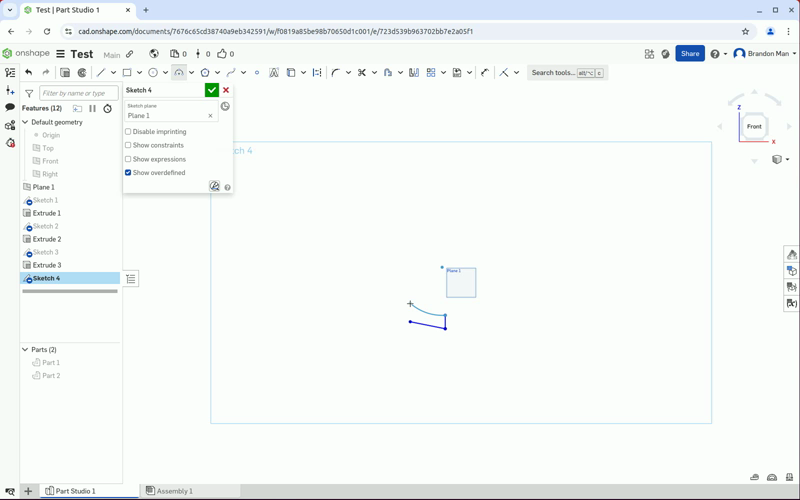
mouse_move(426, 312)
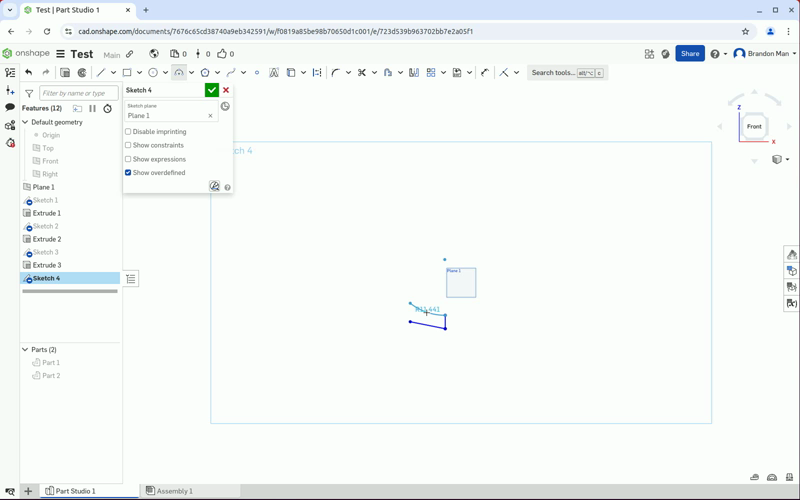
click(426, 312)
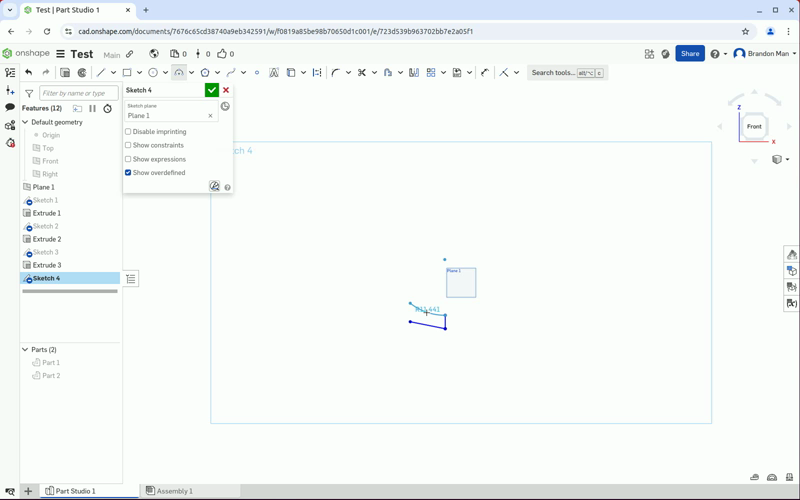
key_up(shift)
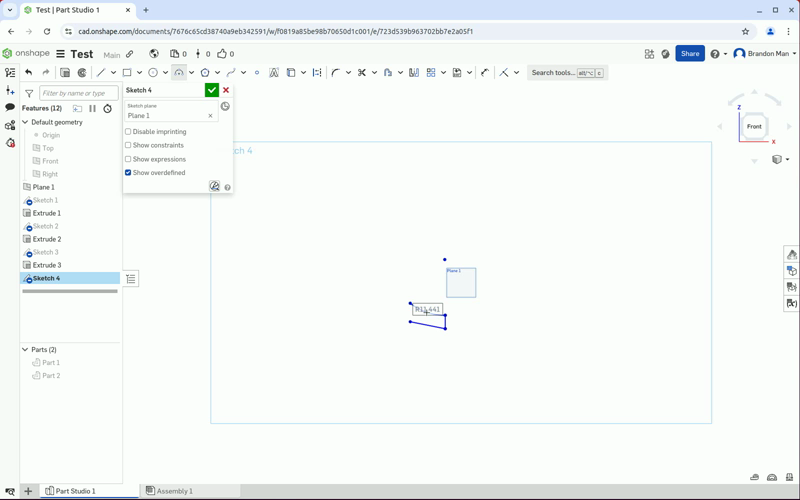
key(esc)
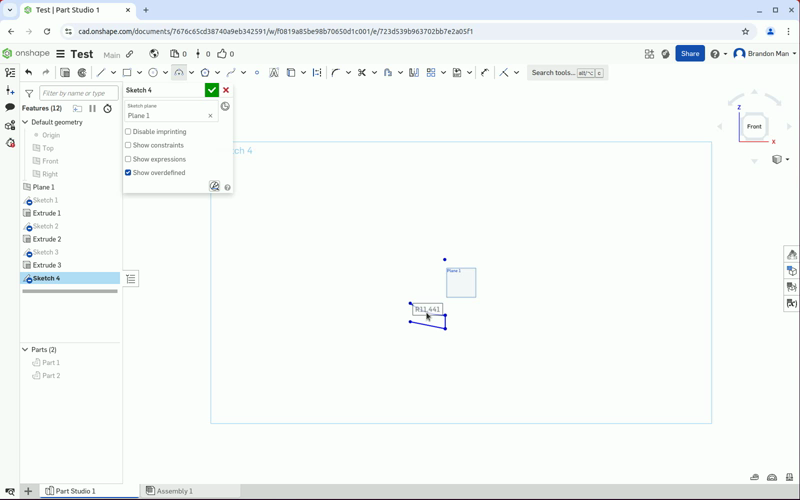
key(l)
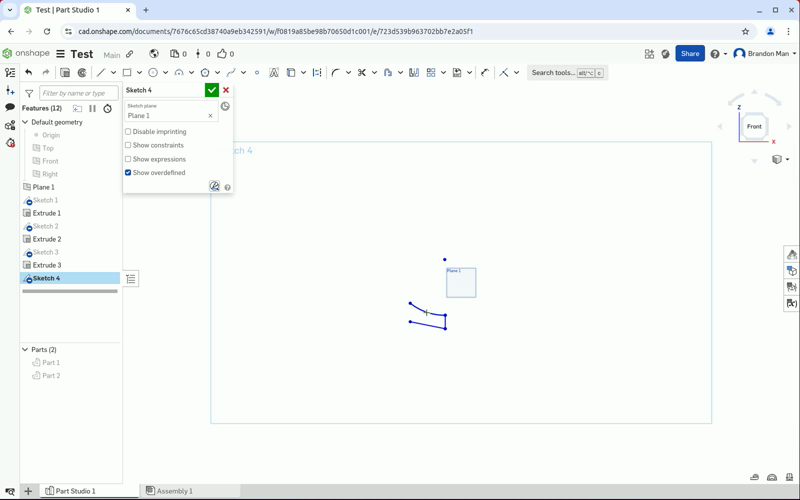
mouse_move(410, 303)
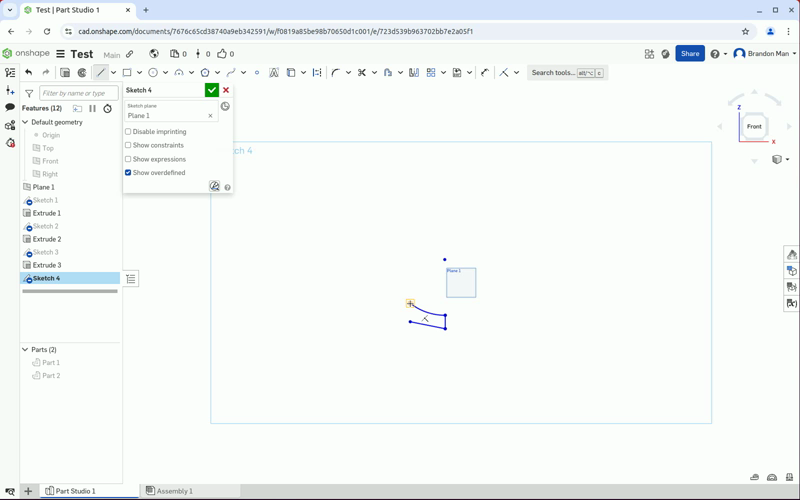
click(410, 303)
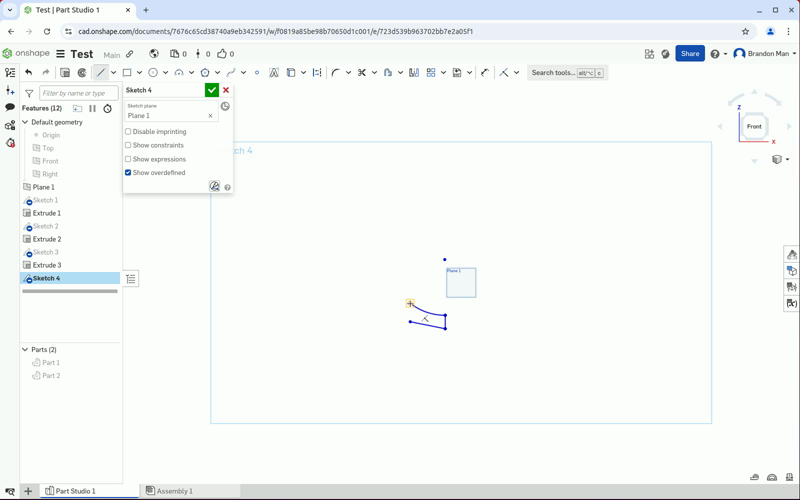
mouse_move(440, 303)
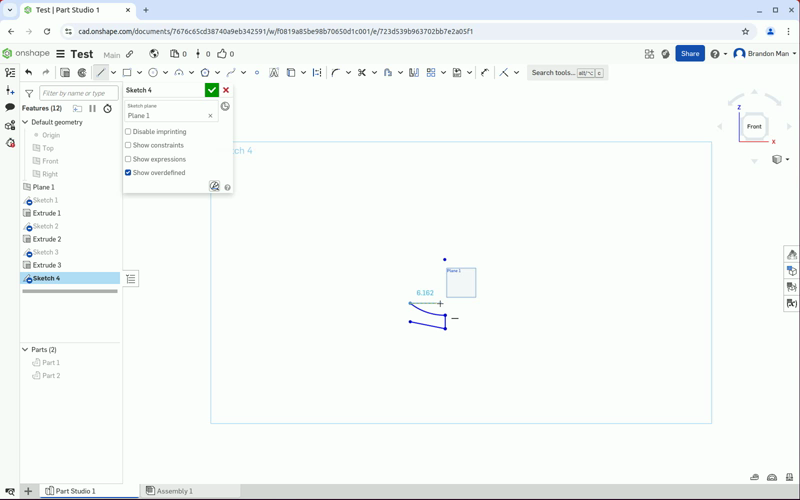
key_down(shift)
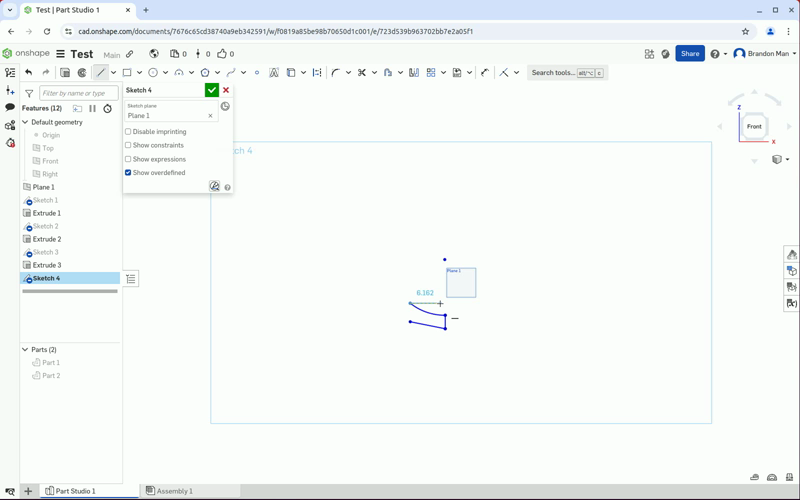
mouse_move(410, 321)
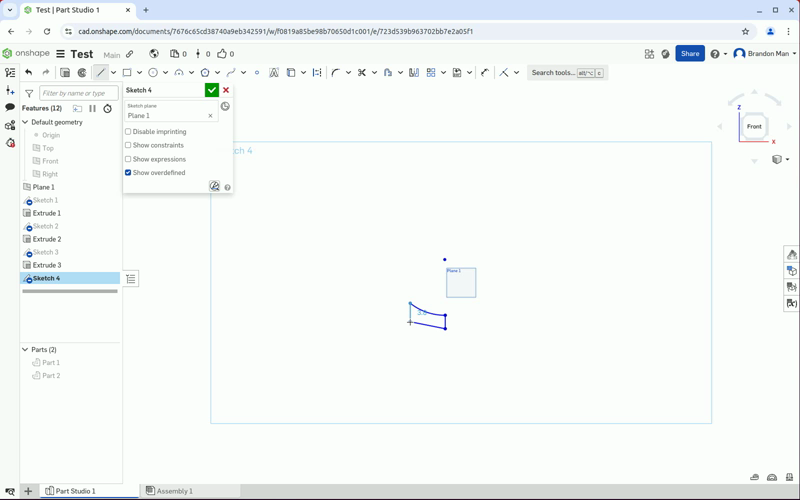
key_up(shift)
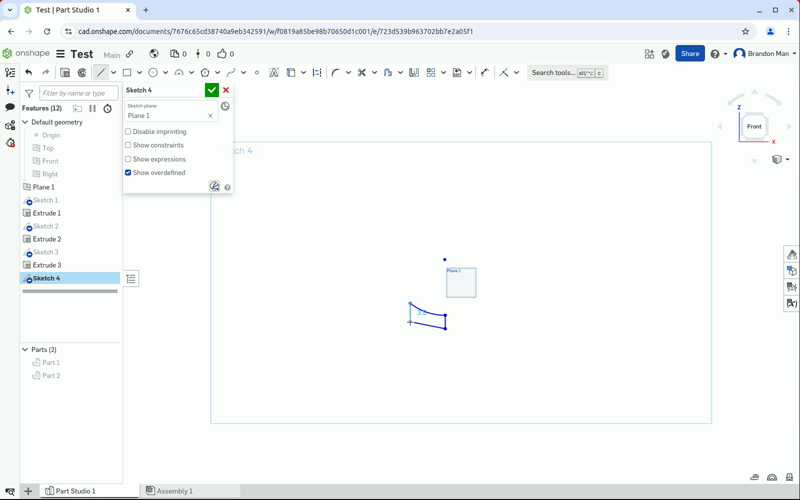
click(410, 321)
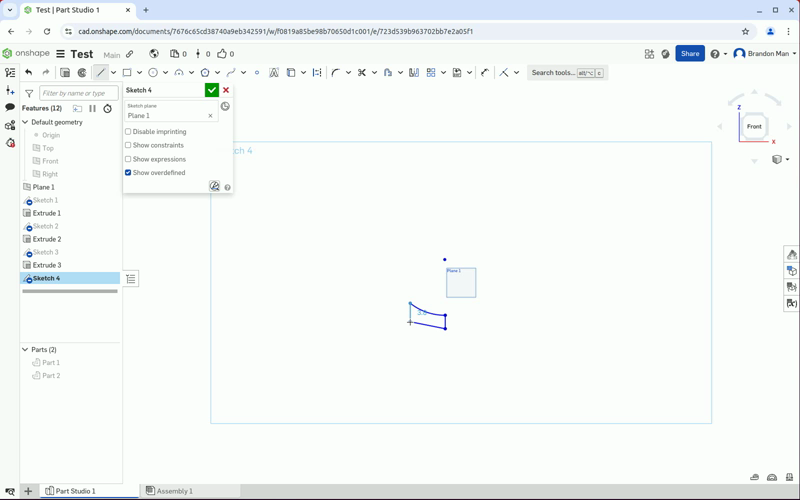
key(esc)
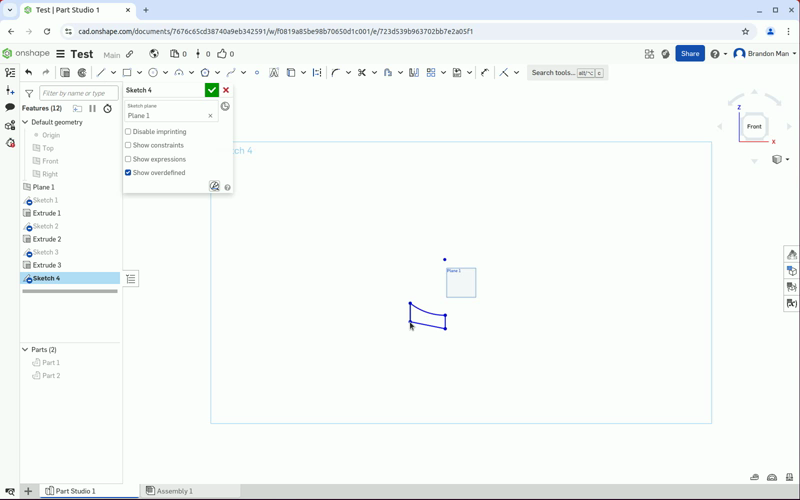
mouse_move(435, 322)
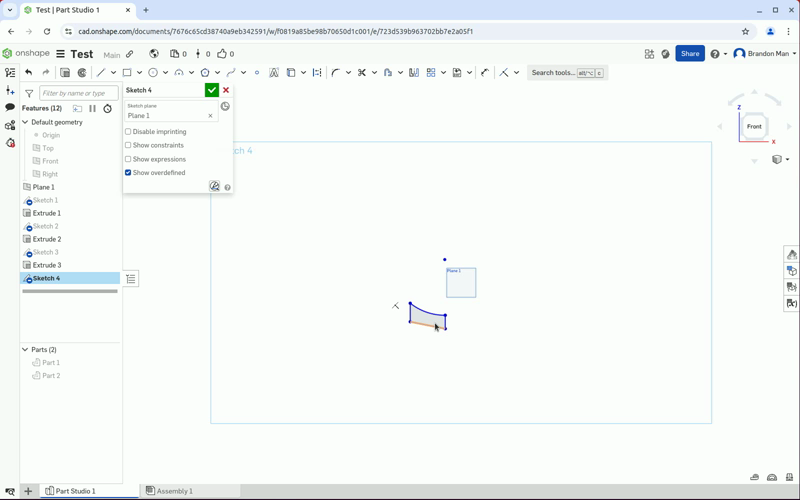
scroll(6)
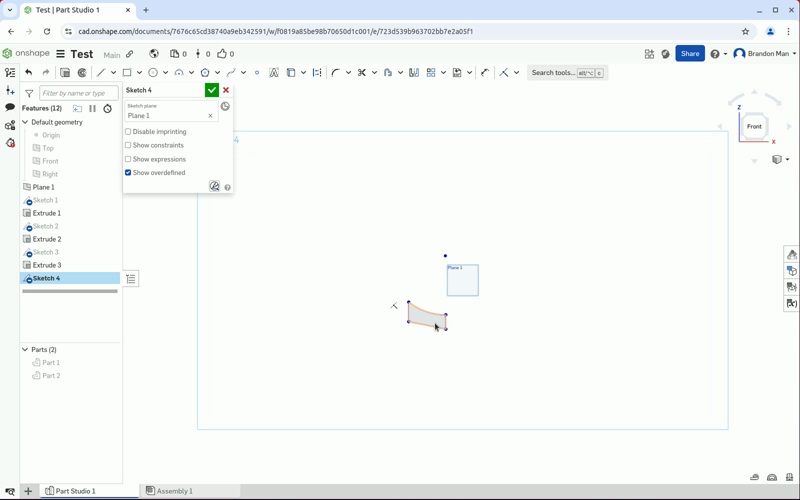
scroll(6)
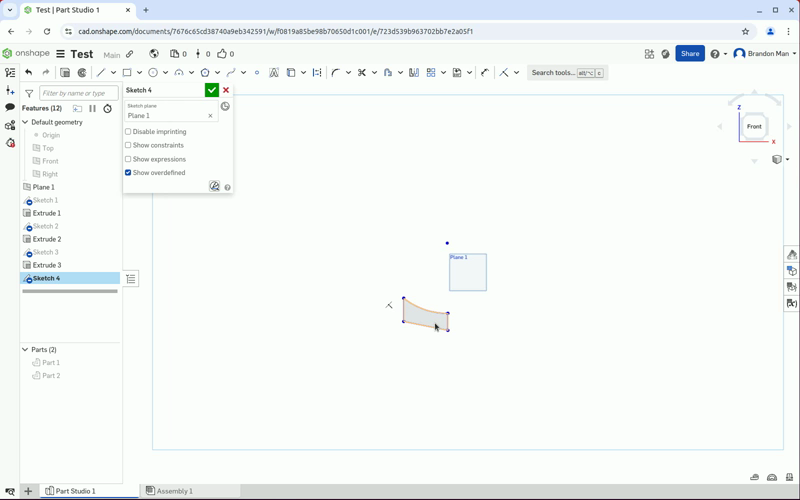
scroll(6)
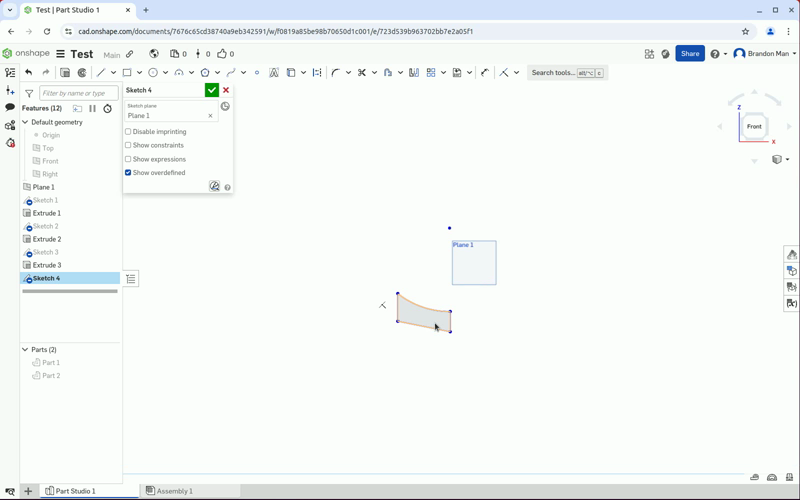
scroll(6)
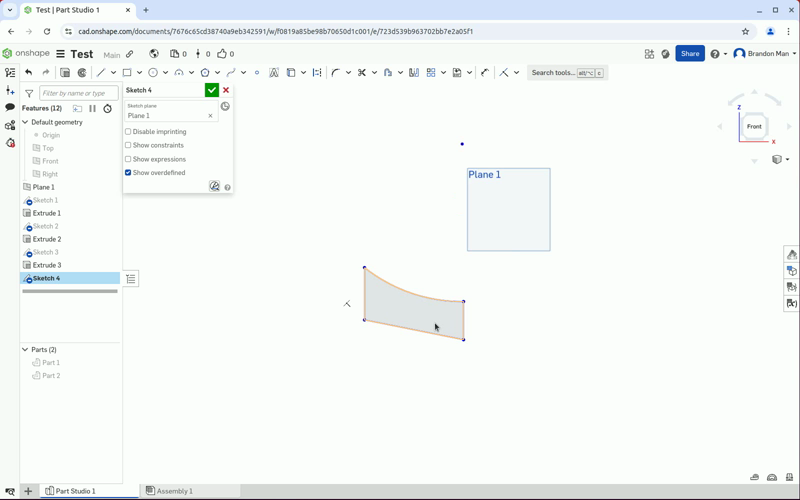
scroll(6)
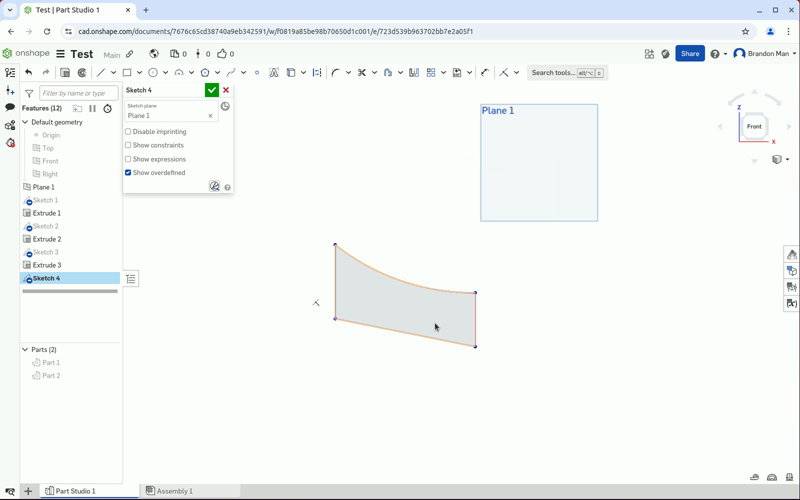
scroll(6)
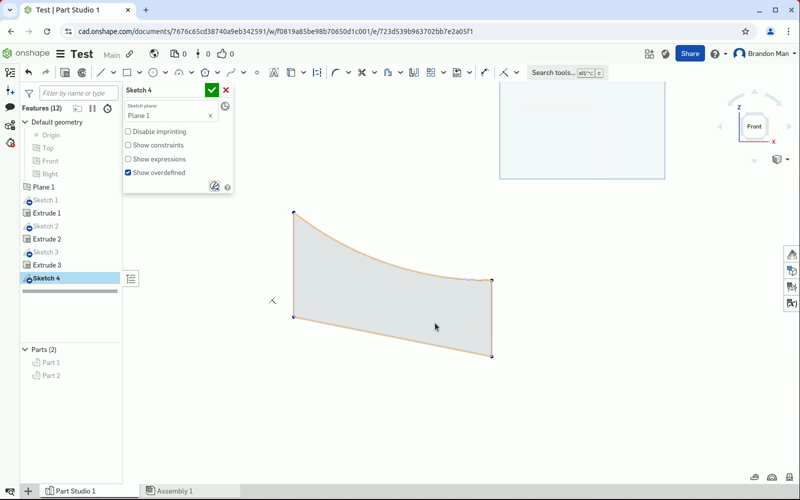
scroll(6)
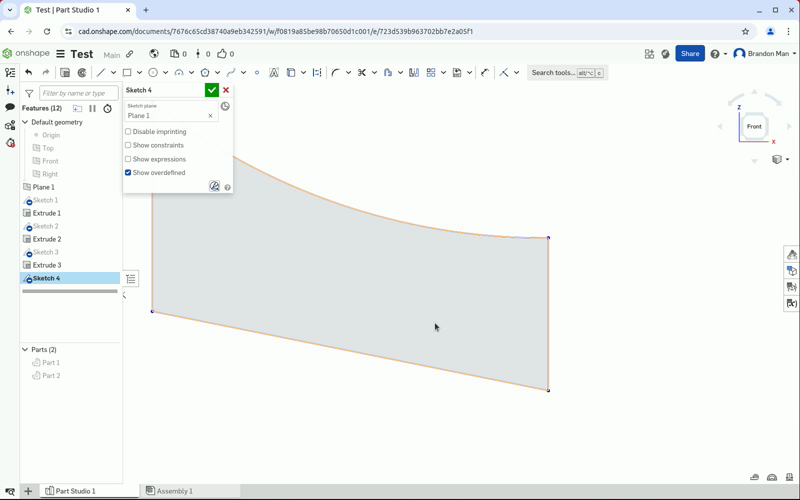
click(435, 322)
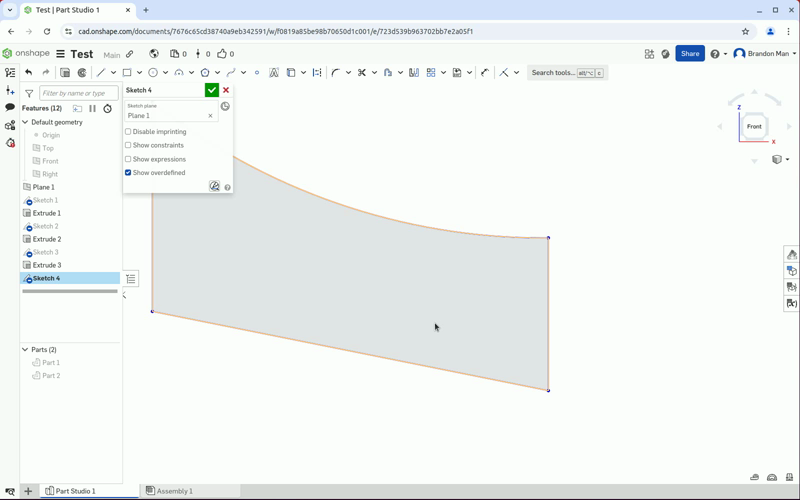
scroll(-6)
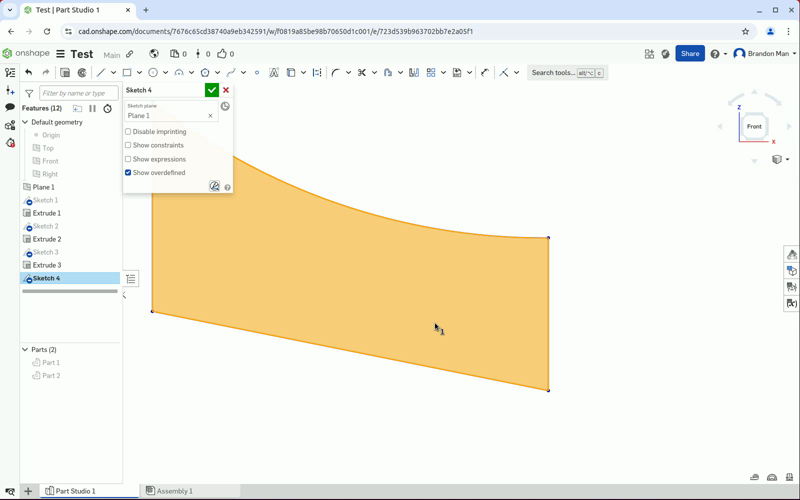
scroll(-6)
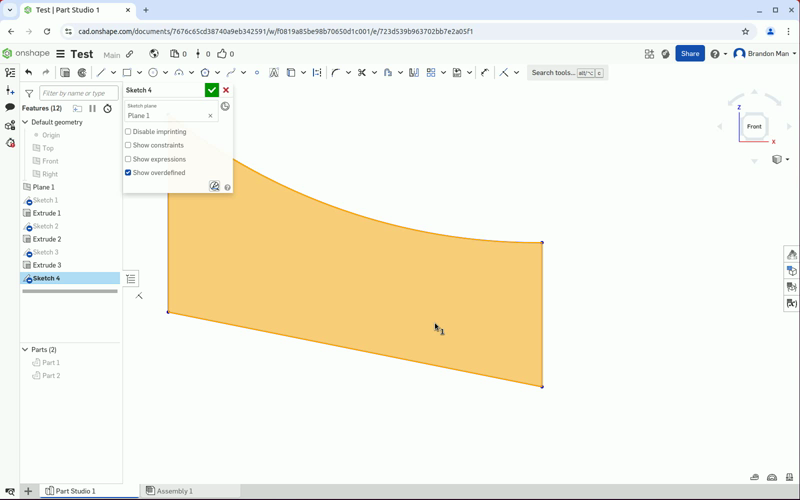
scroll(-6)
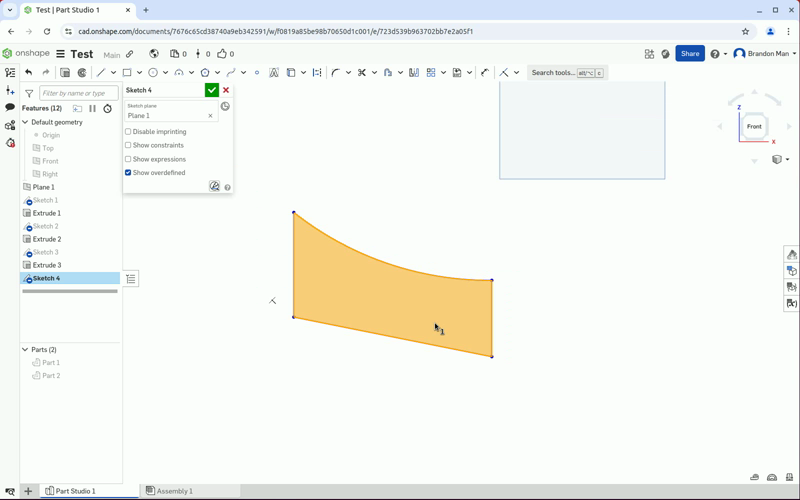
scroll(-6)
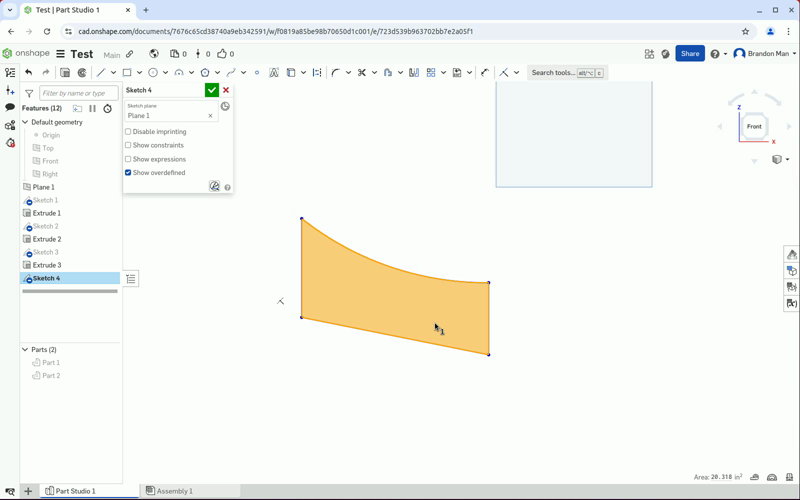
scroll(-6)
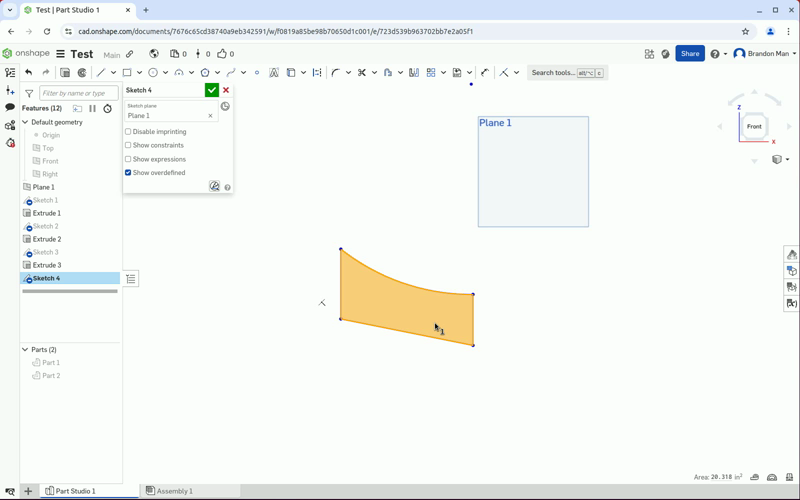
scroll(-6)
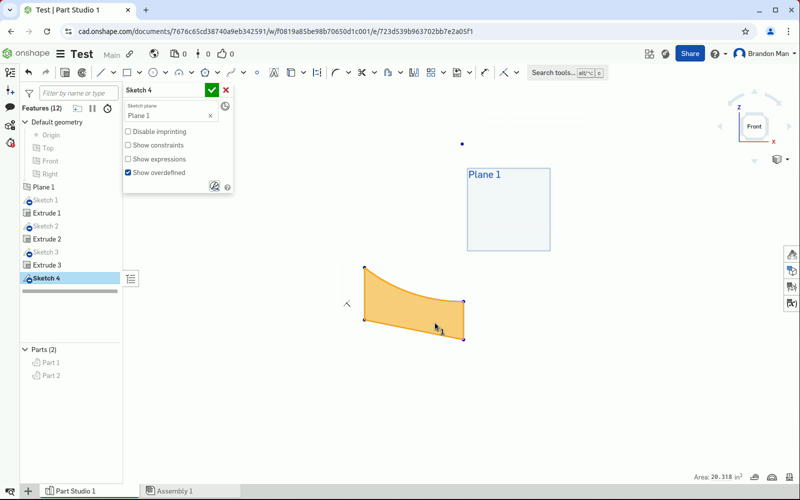
scroll(-6)
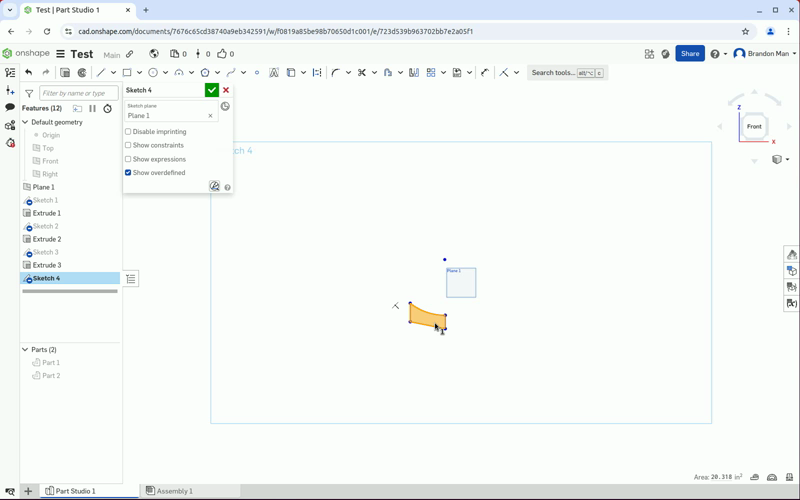
mouse_move(73, 352)
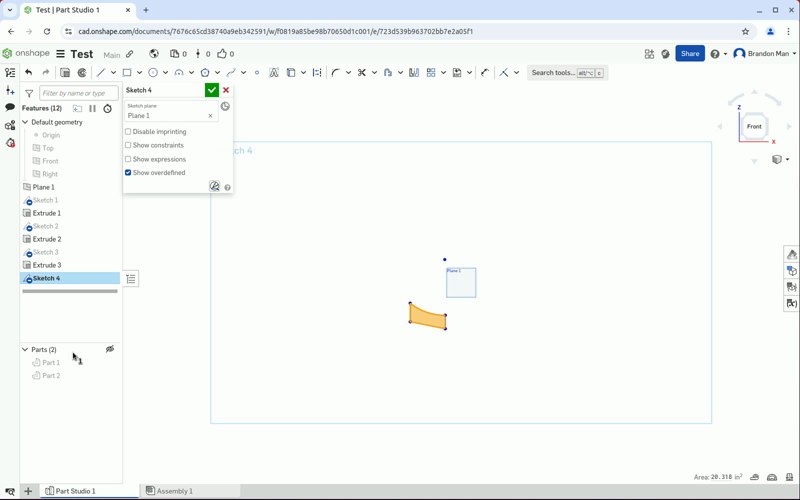
key(shift+y)
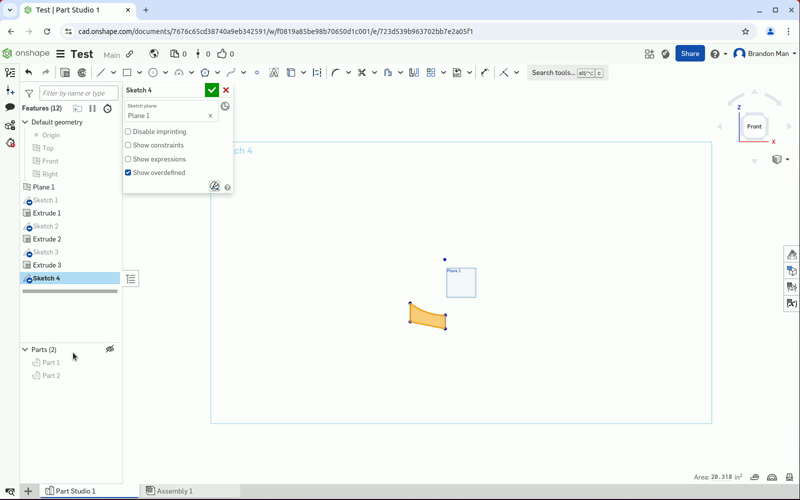
key(shift+e)
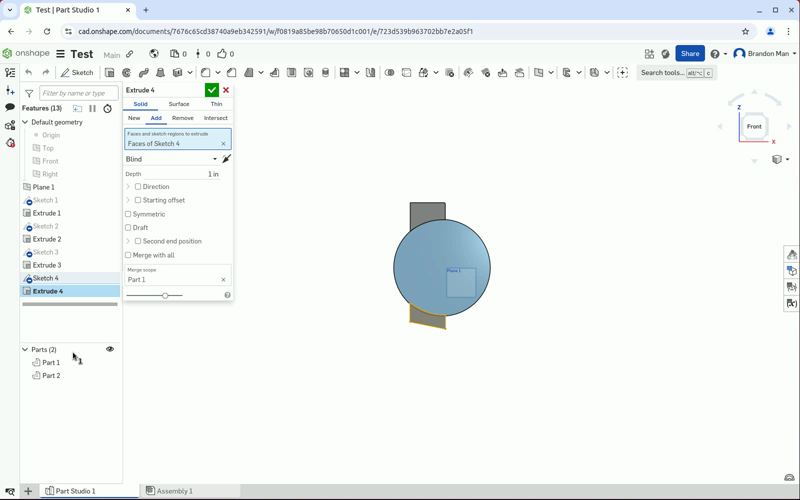
mouse_move(143, 106)
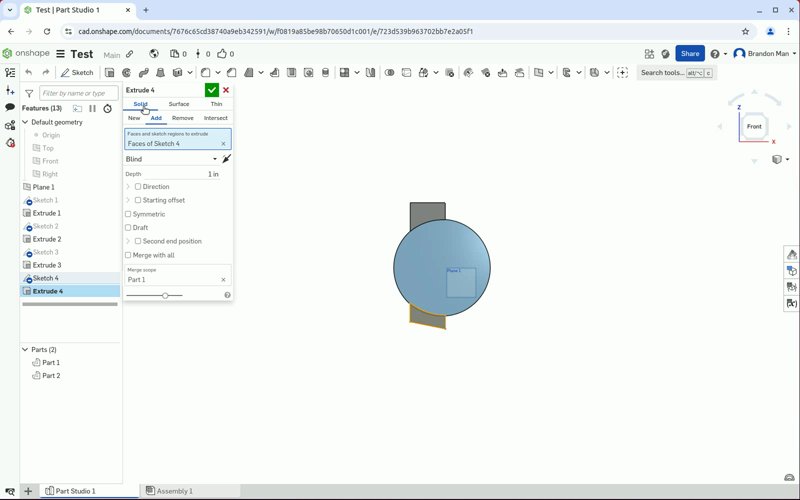
click(143, 106)
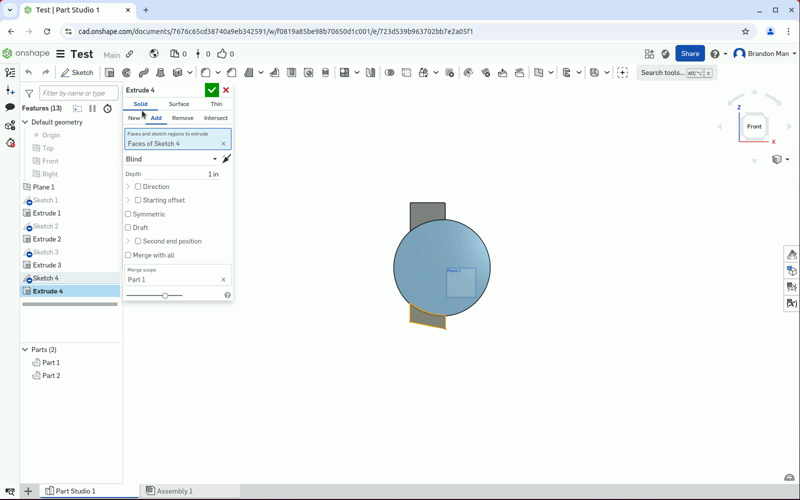
mouse_move(137, 120)
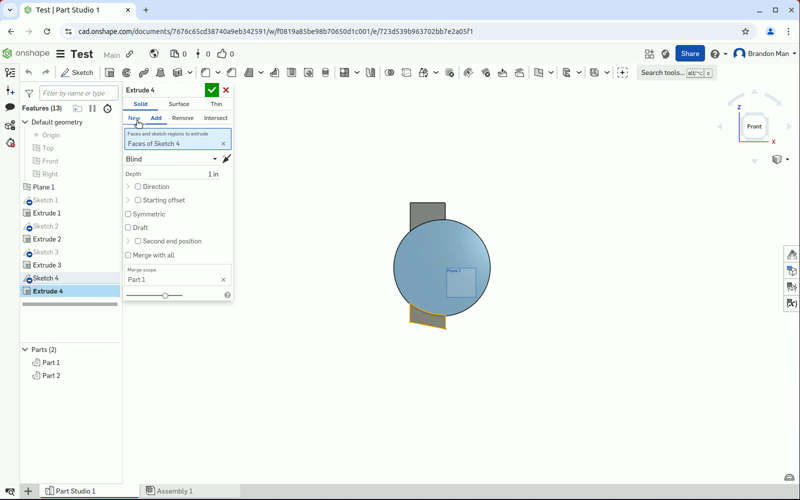
click(137, 120)
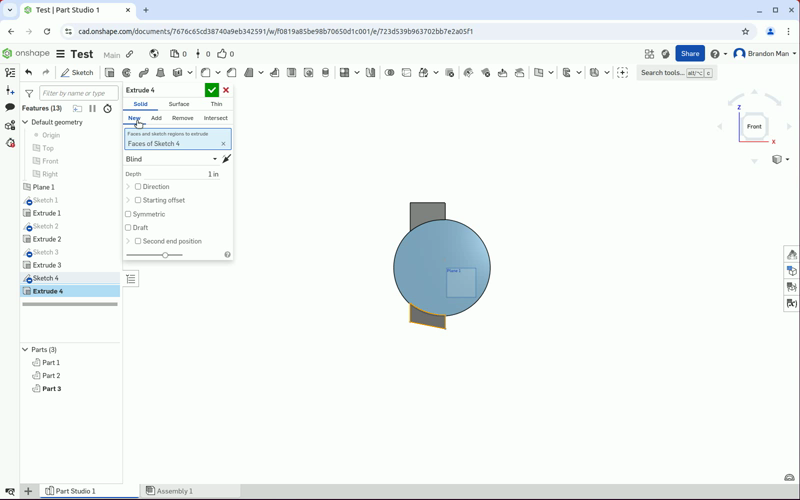
key(tab, 4)
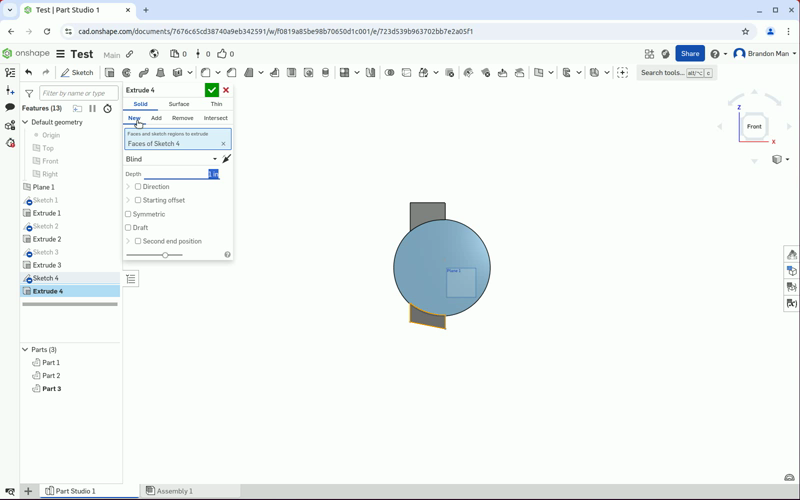
text(9.869)
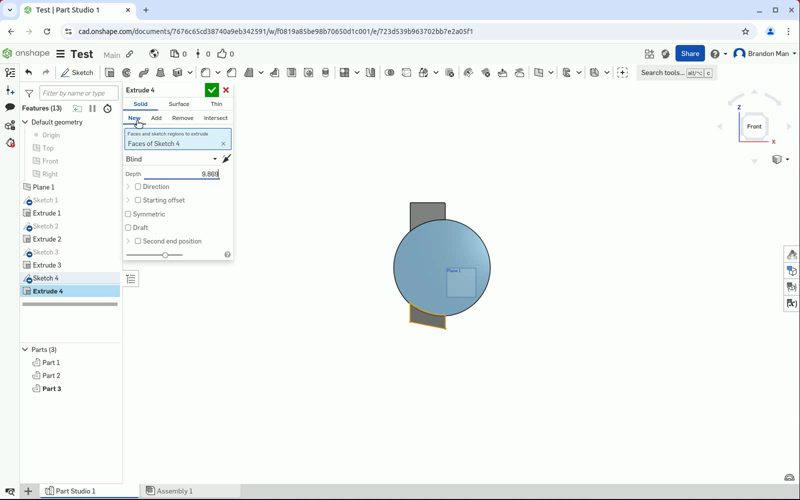
key(enter)
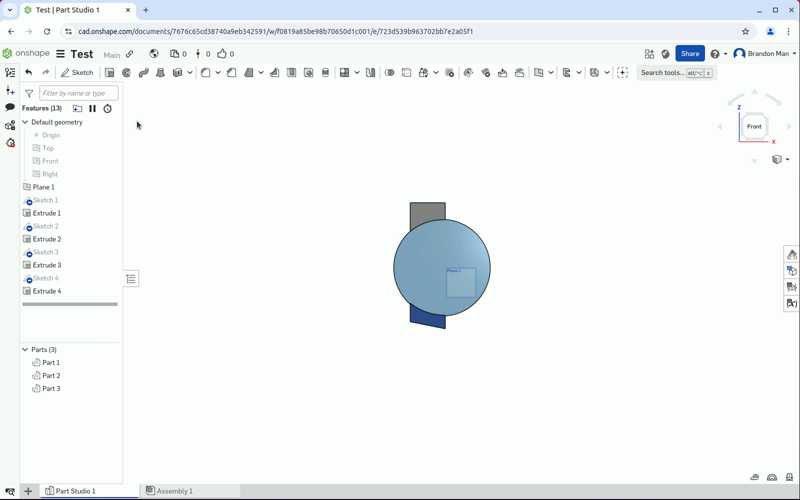
key(shift+h)
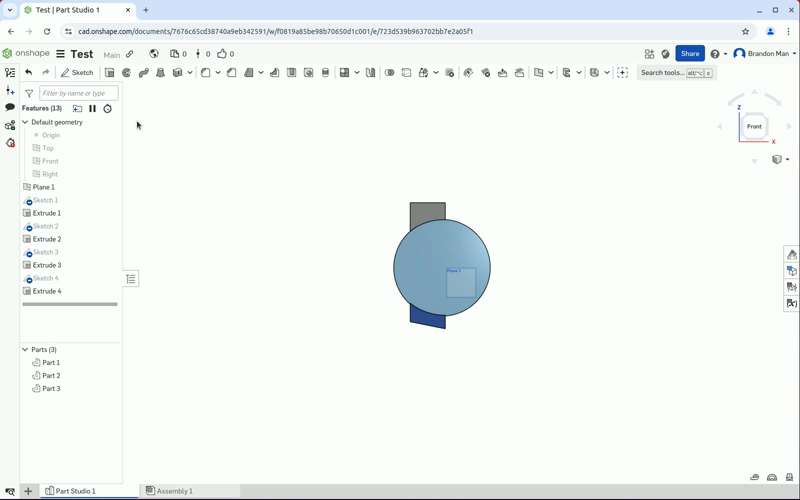
key(shift+h)
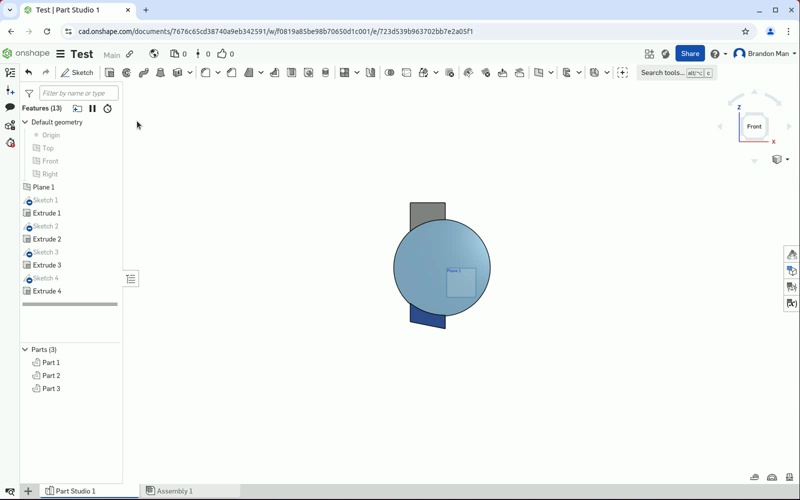
mouse_move(73, 189)
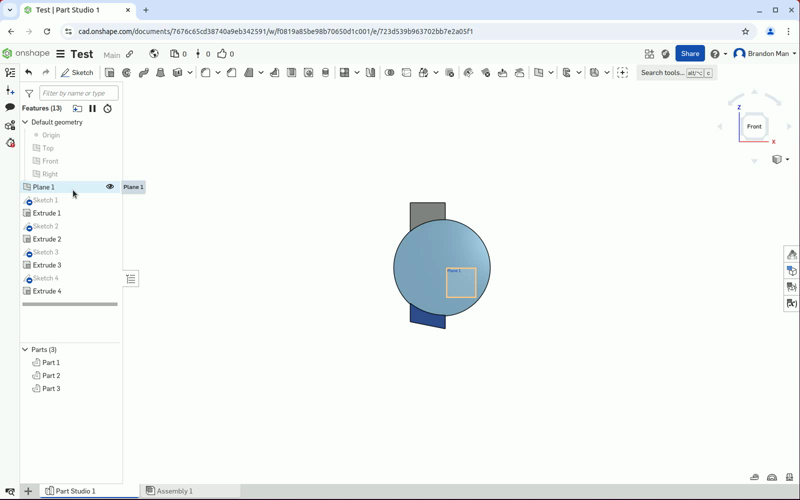
click(73, 189)
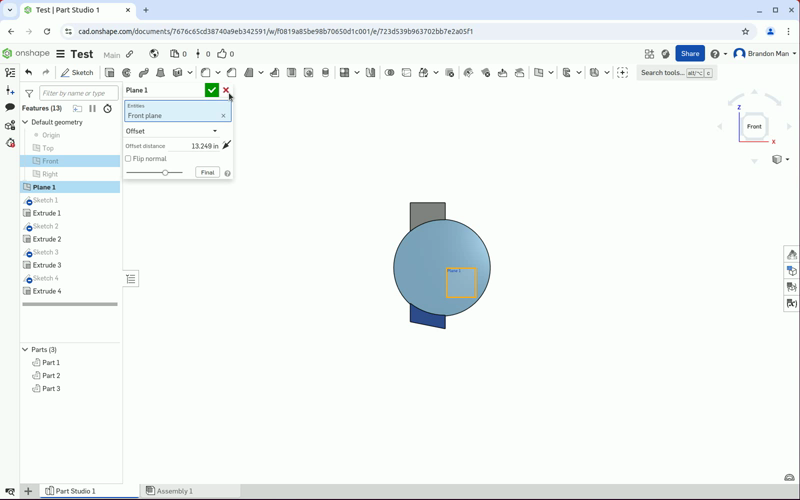
mouse_move(229, 92)
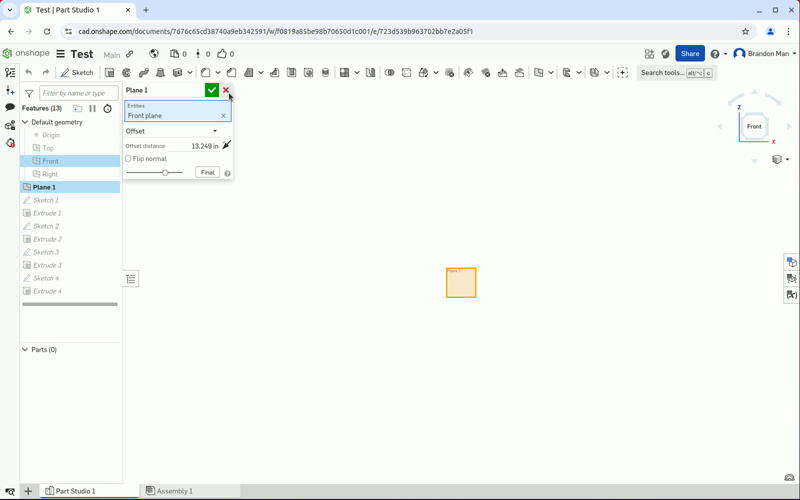
click(229, 92)
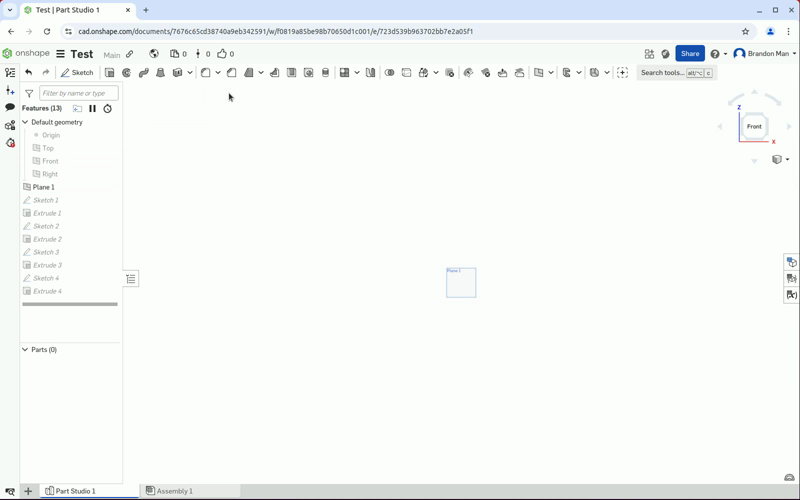
key(shift+s)
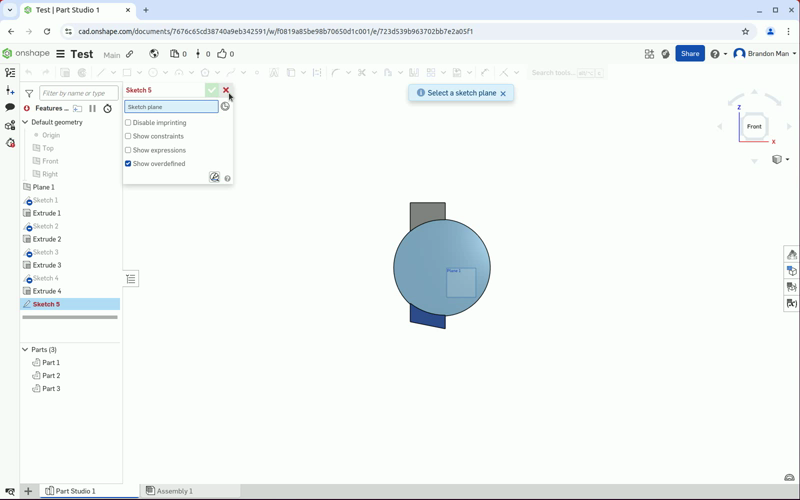
mouse_move(73, 189)
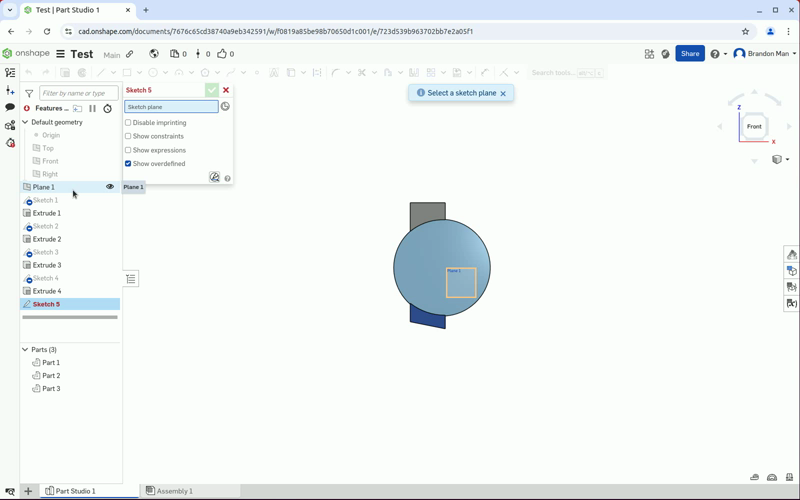
click(73, 189)
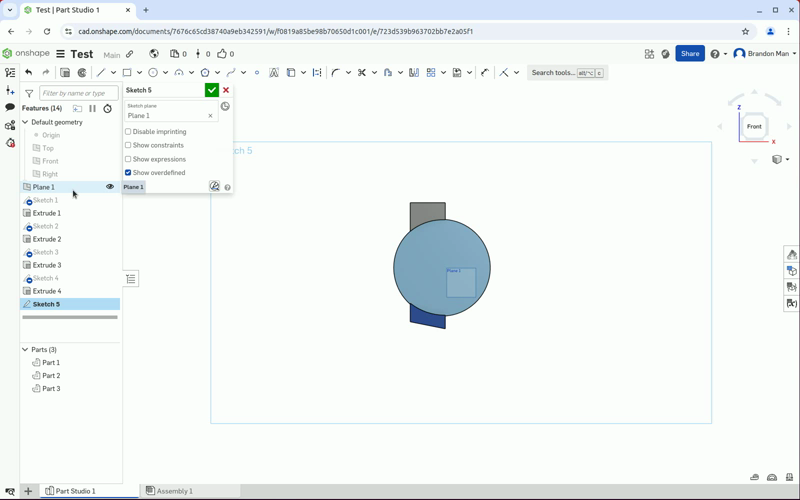
mouse_move(73, 352)
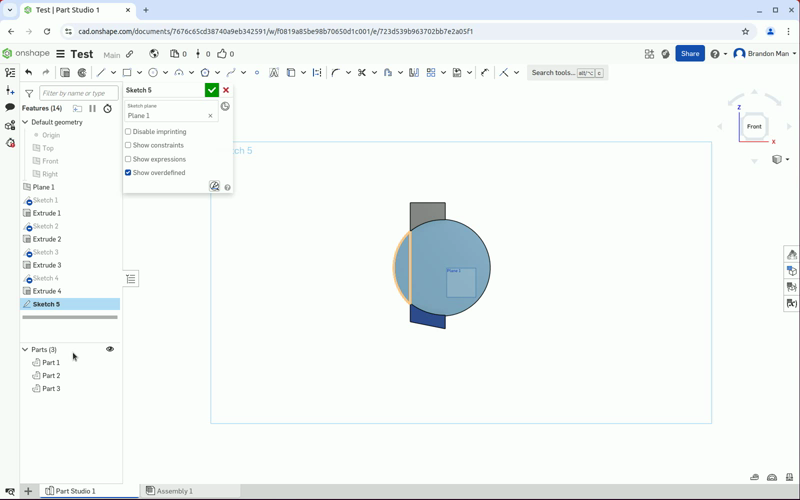
key(y)
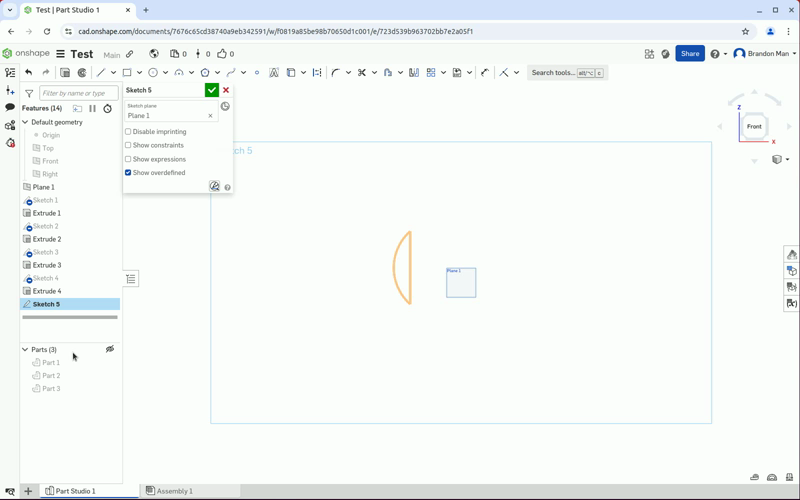
key(a)
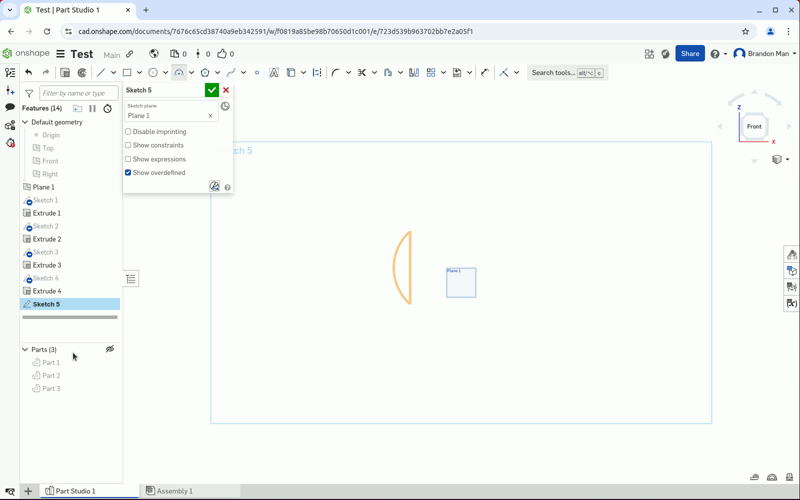
key_down(shift)
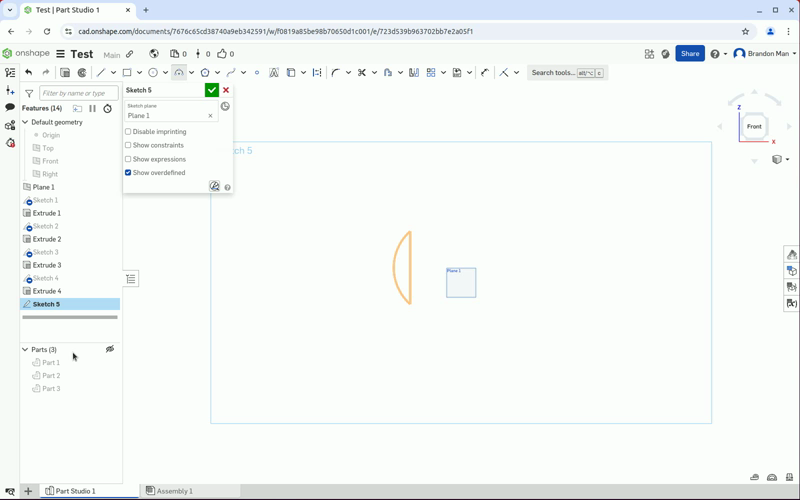
mouse_move(410, 304)
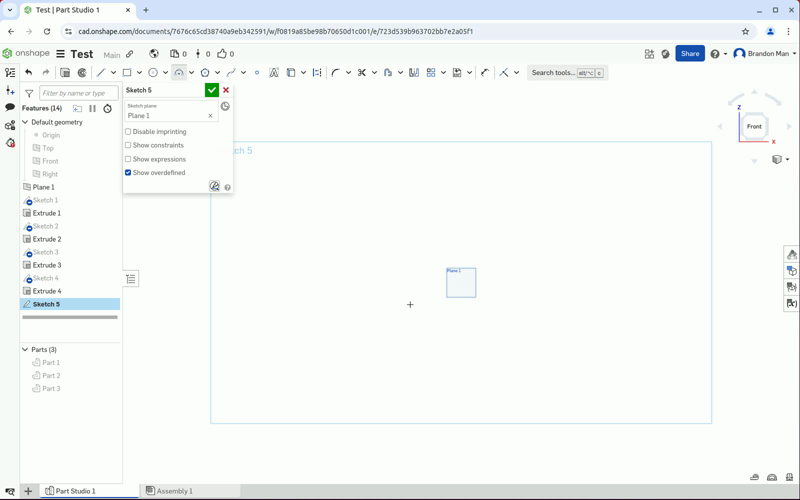
click(410, 304)
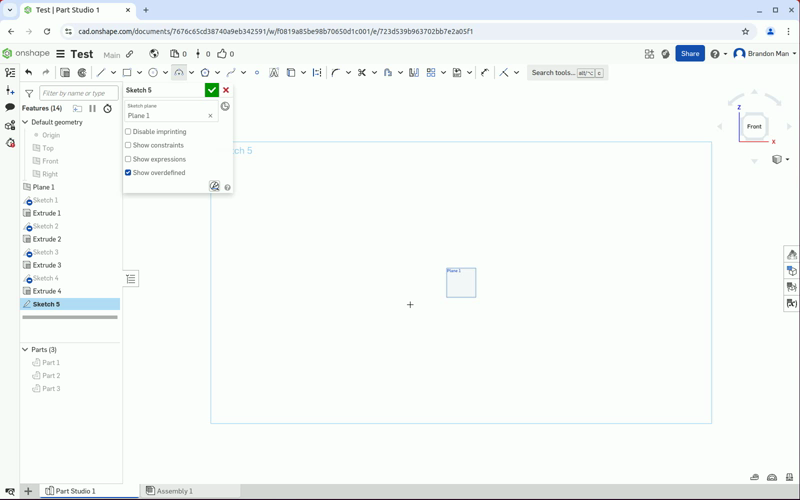
key_up(shift)
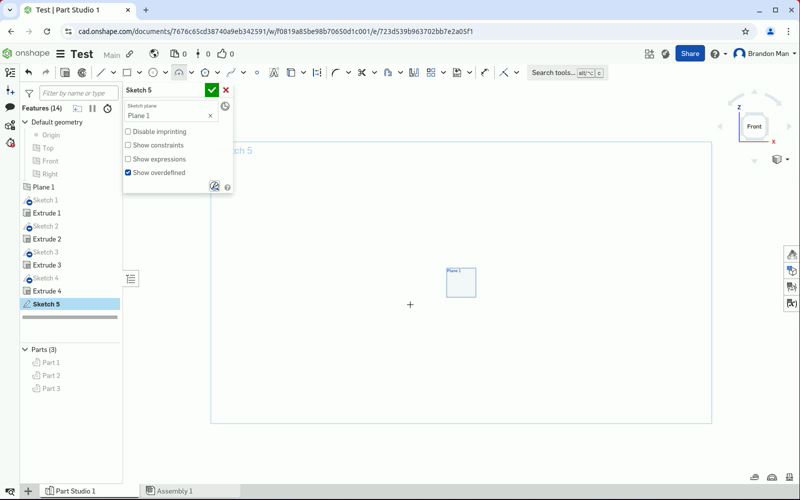
key_down(shift)
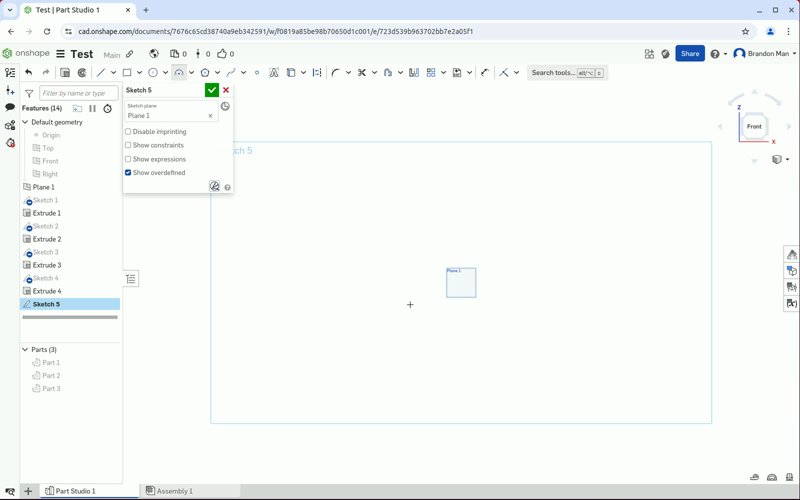
mouse_move(444, 315)
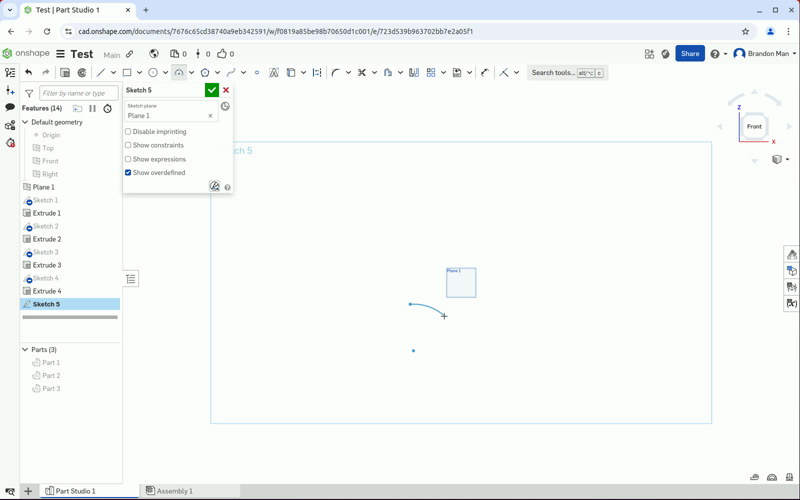
click(444, 315)
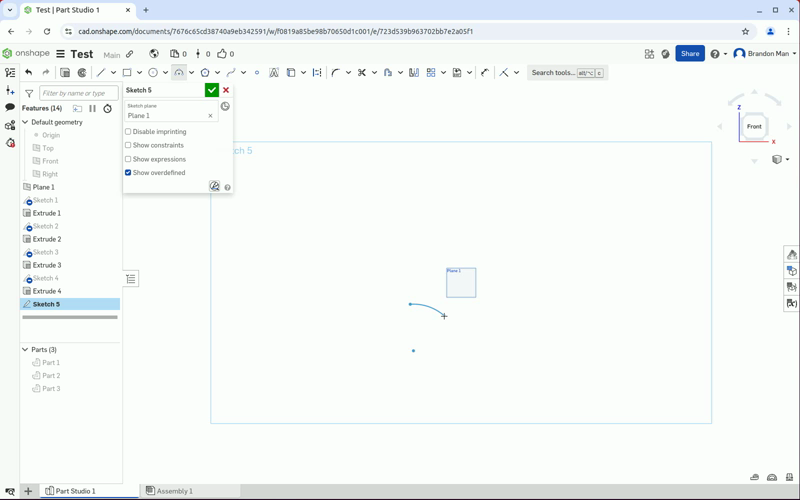
mouse_move(426, 313)
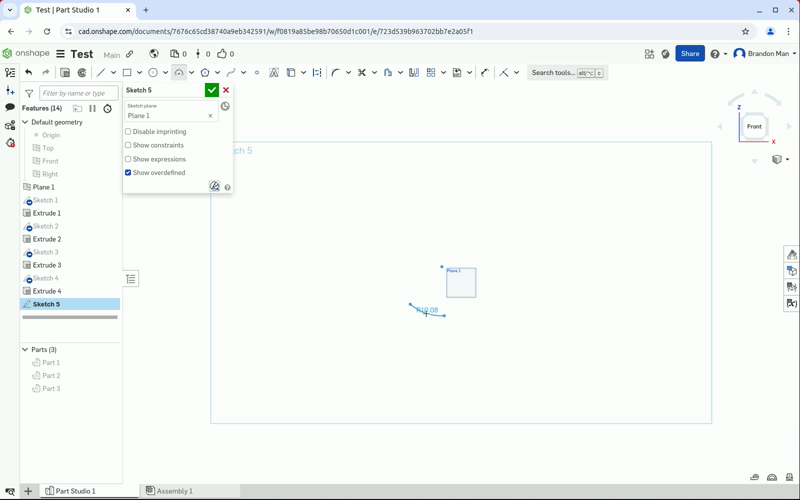
click(426, 313)
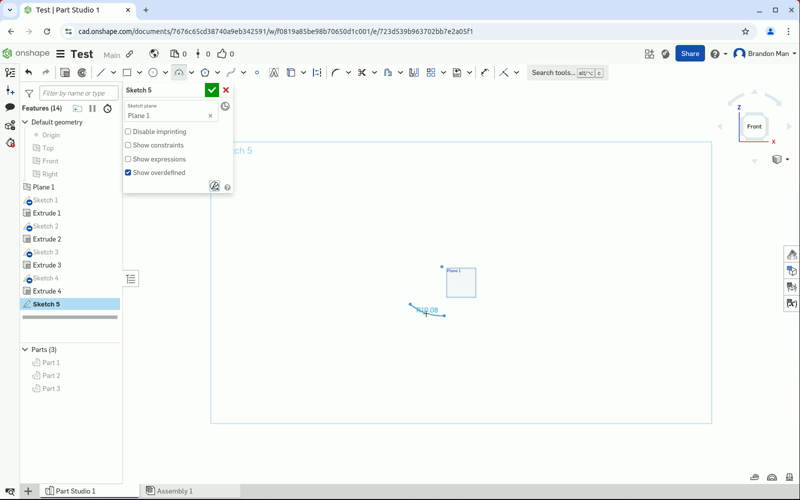
key_up(shift)
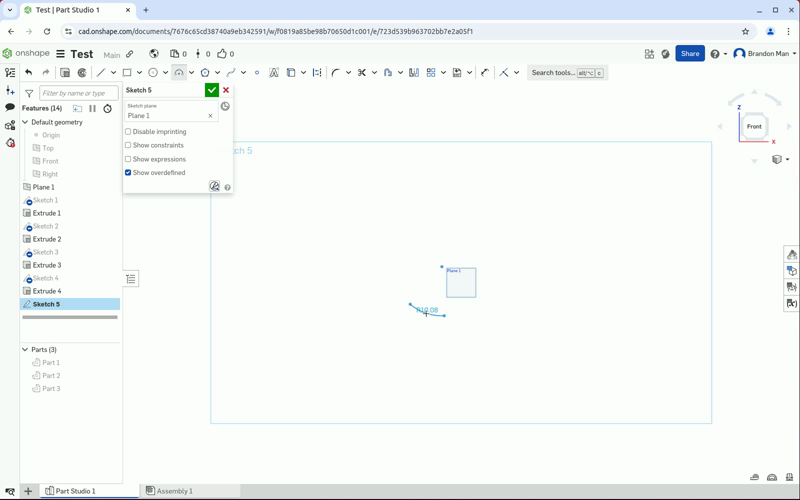
key(esc)
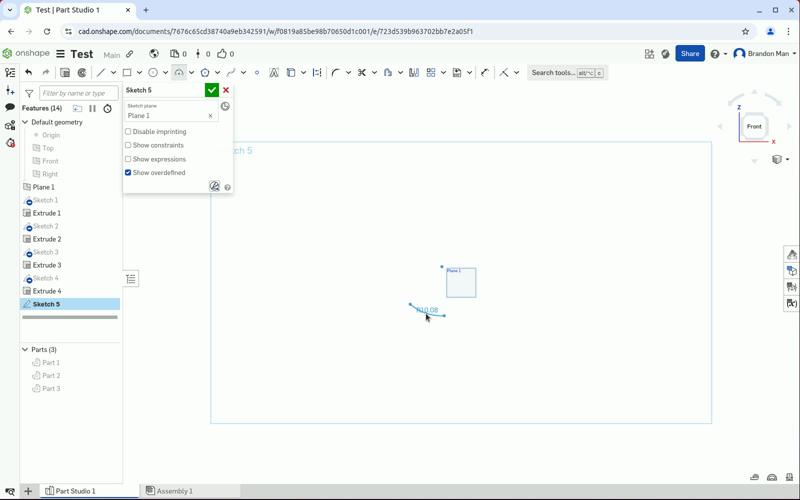
key(l)
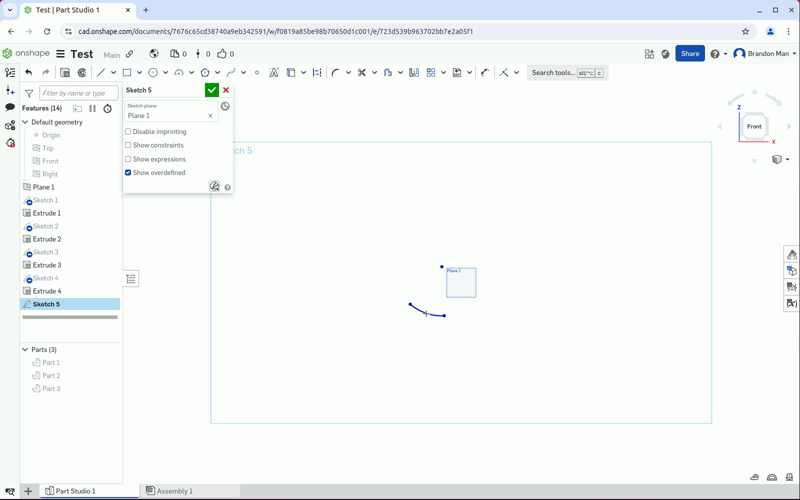
mouse_move(444, 315)
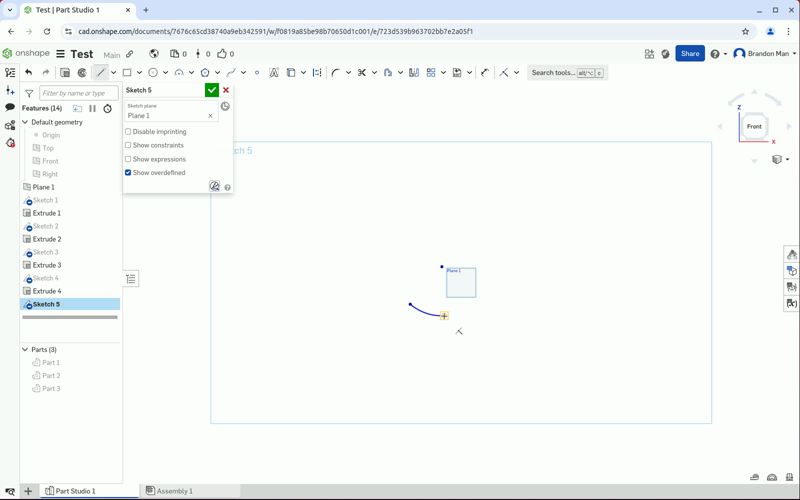
click(444, 315)
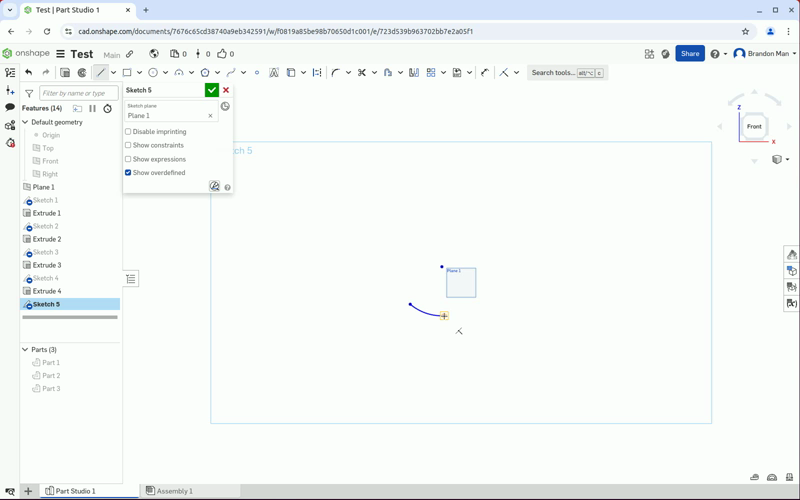
key_down(shift)
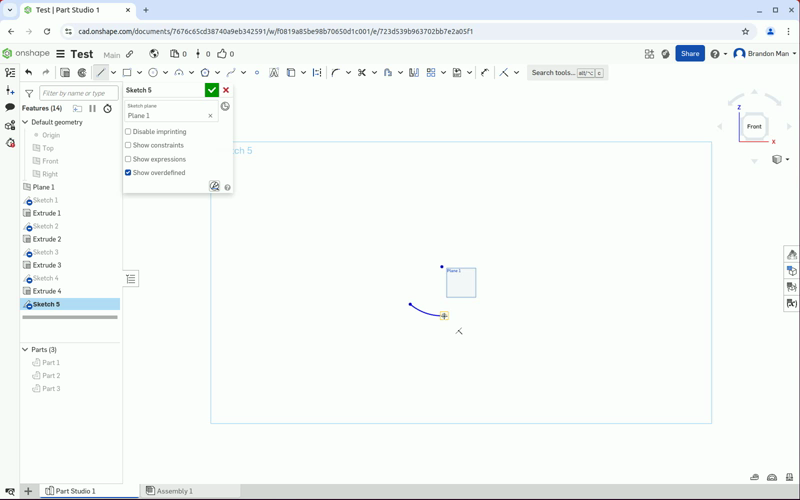
mouse_move(444, 219)
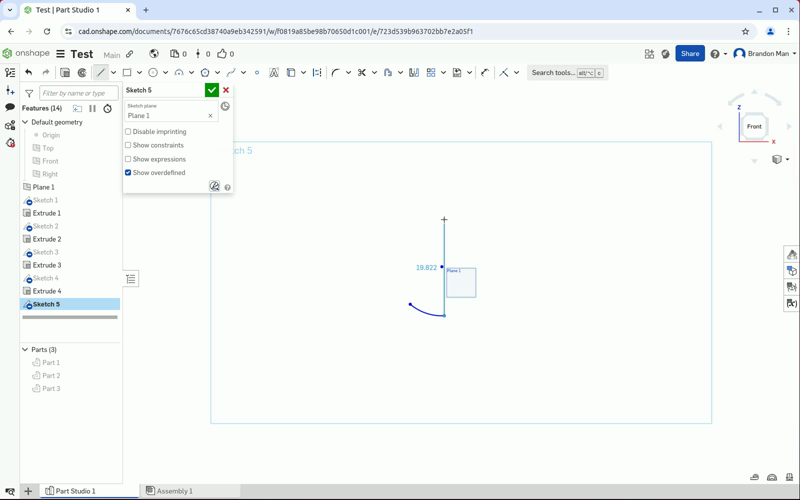
click(444, 219)
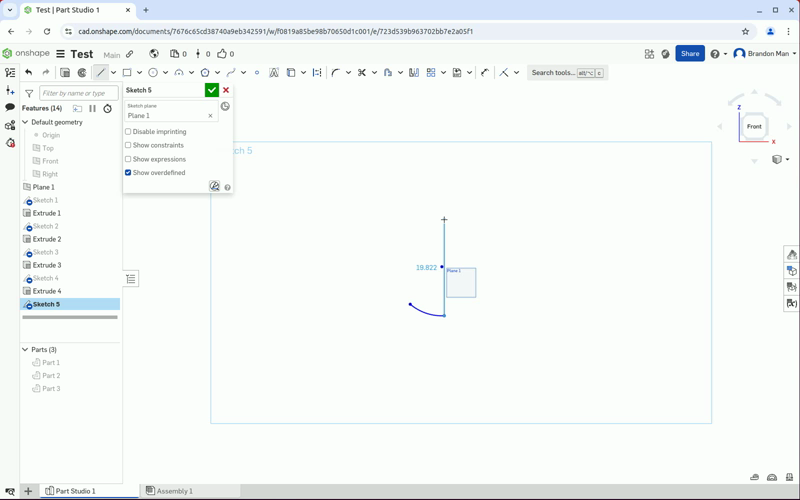
key_up(shift)
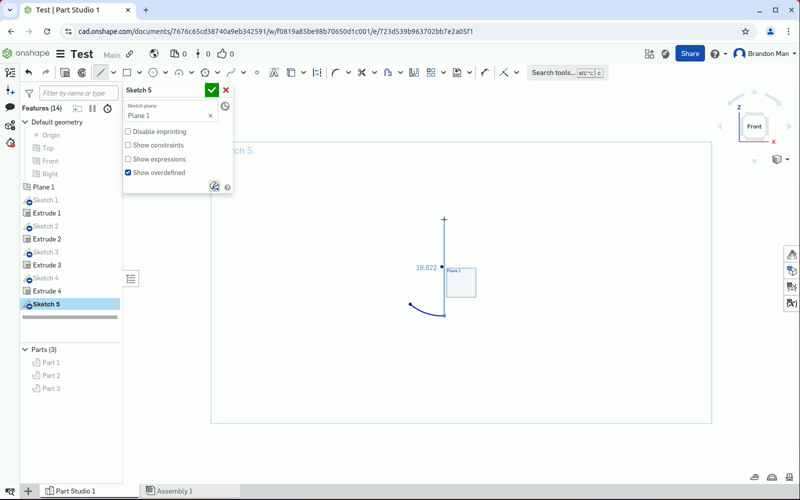
key(esc)
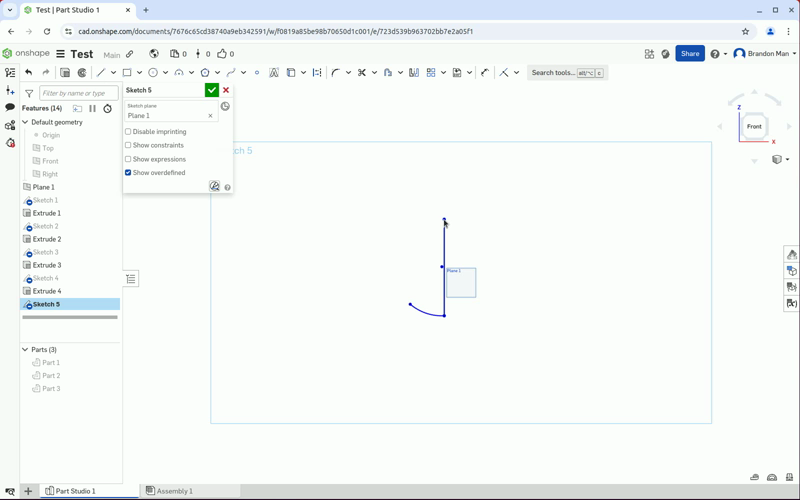
key(a)
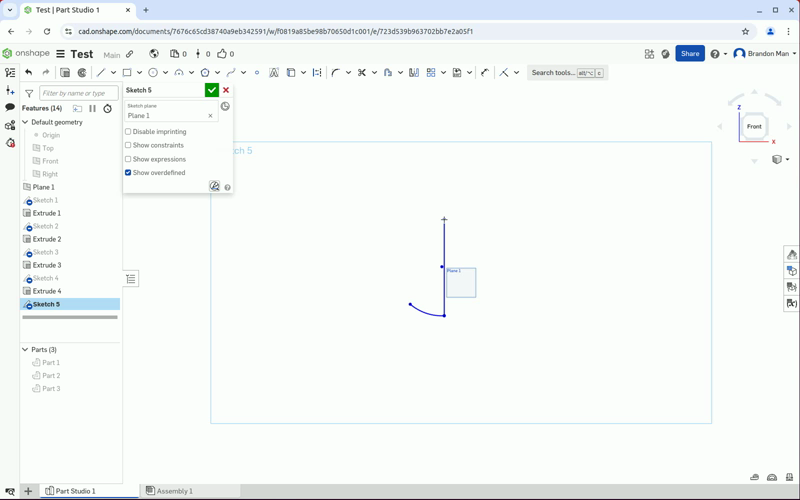
mouse_move(444, 219)
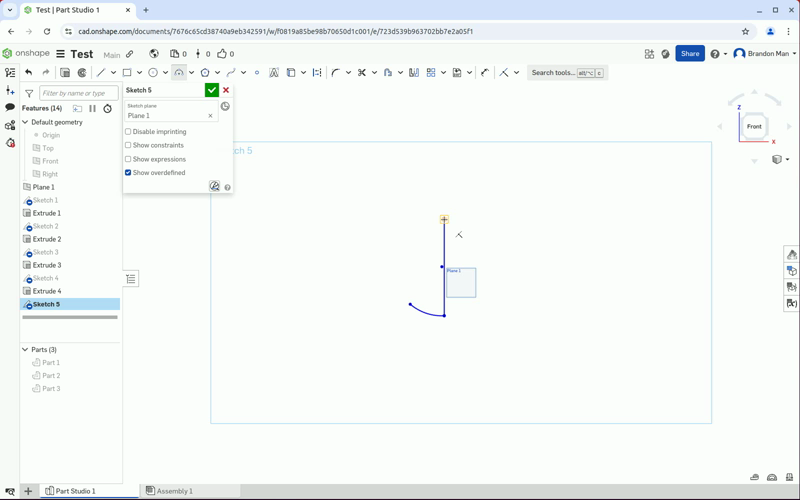
click(444, 219)
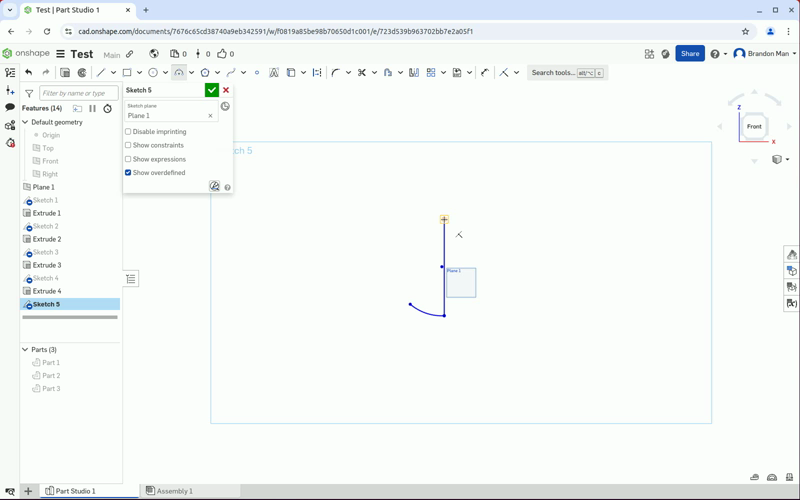
key_down(shift)
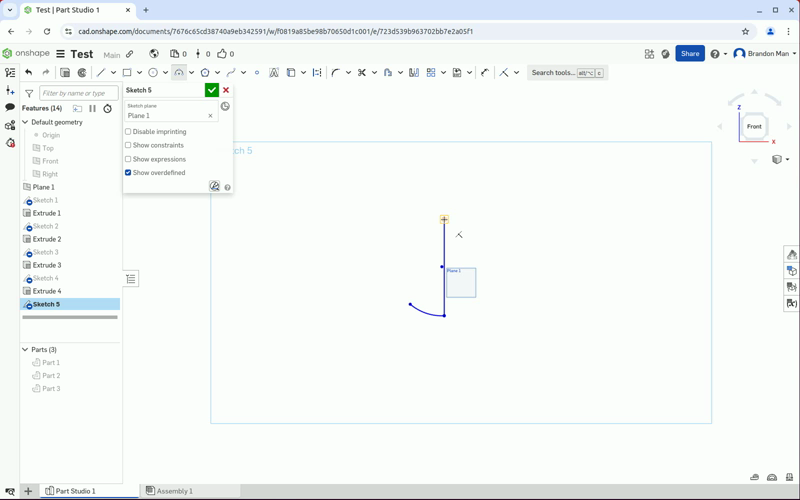
mouse_move(410, 231)
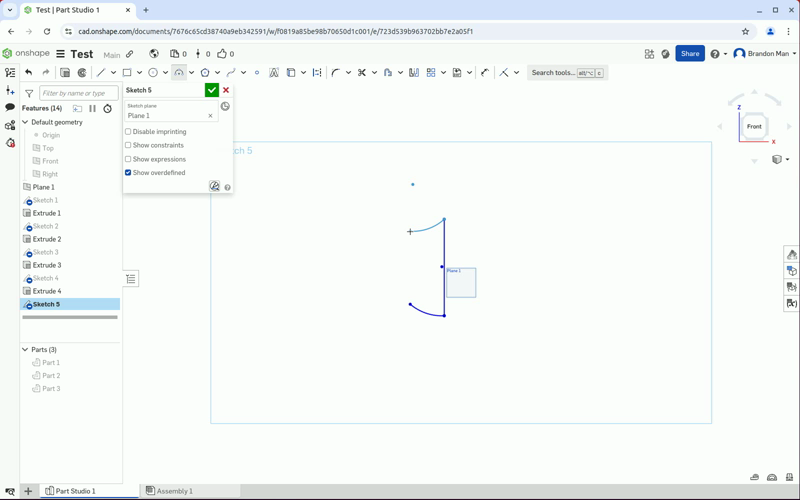
click(410, 231)
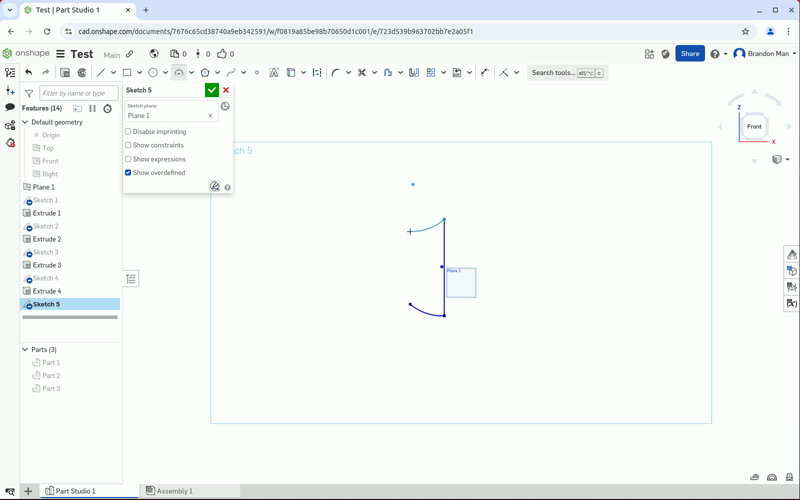
mouse_move(426, 222)
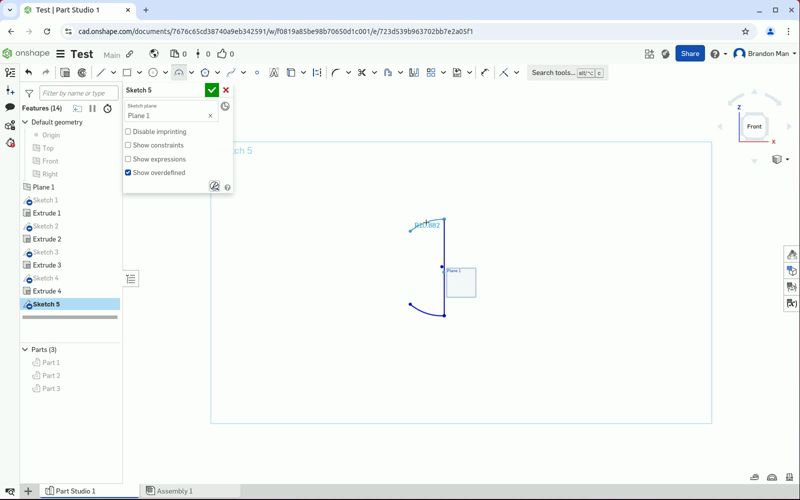
click(426, 222)
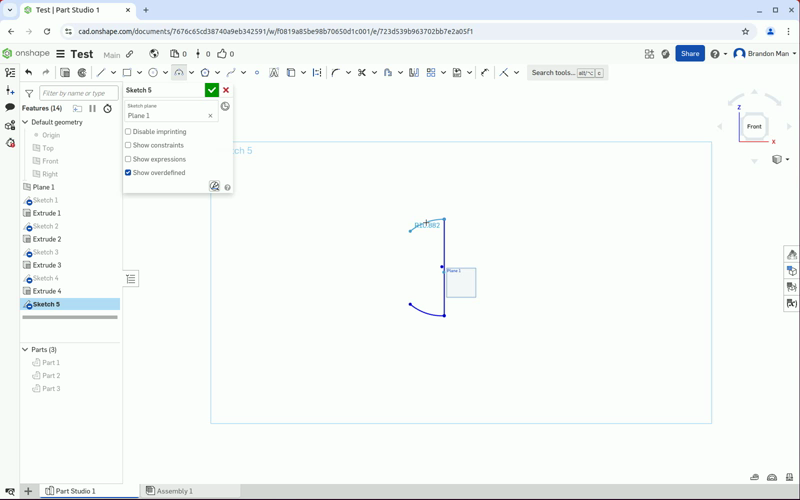
key_up(shift)
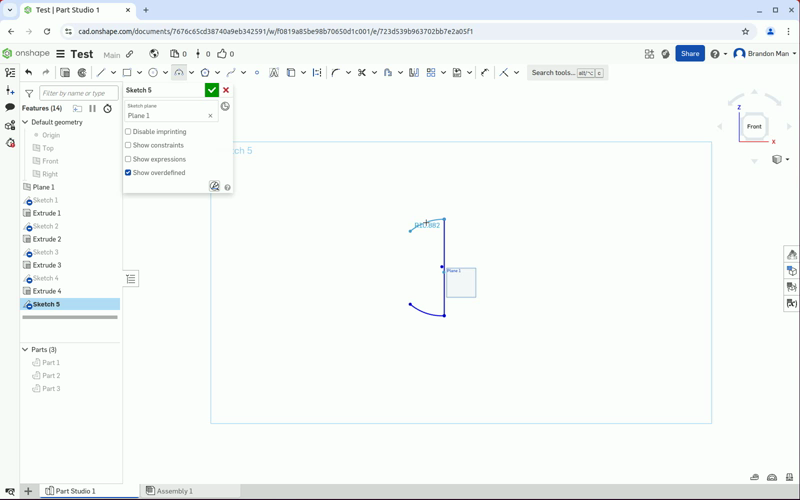
key(esc)
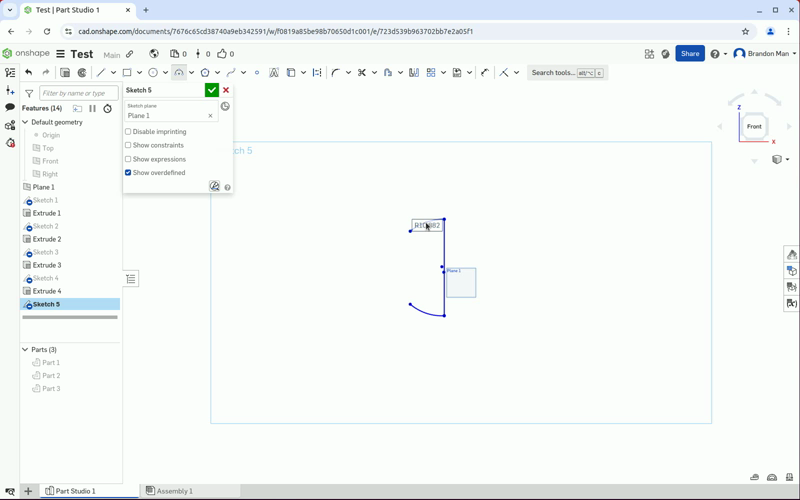
key(l)
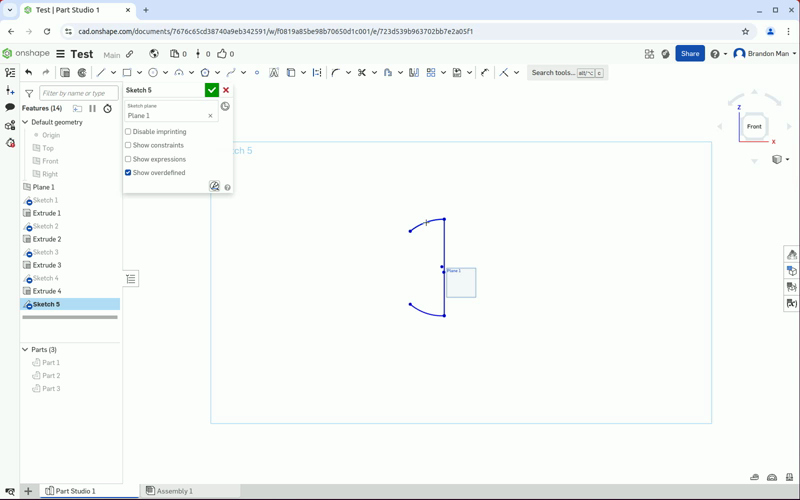
mouse_move(410, 231)
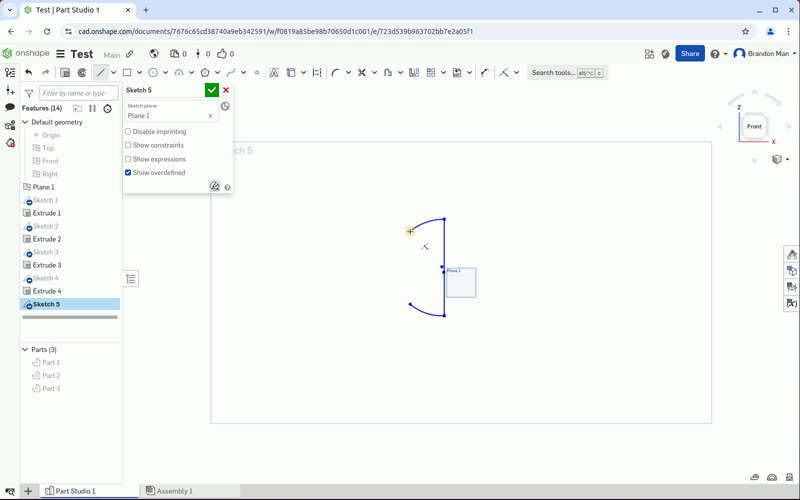
click(410, 231)
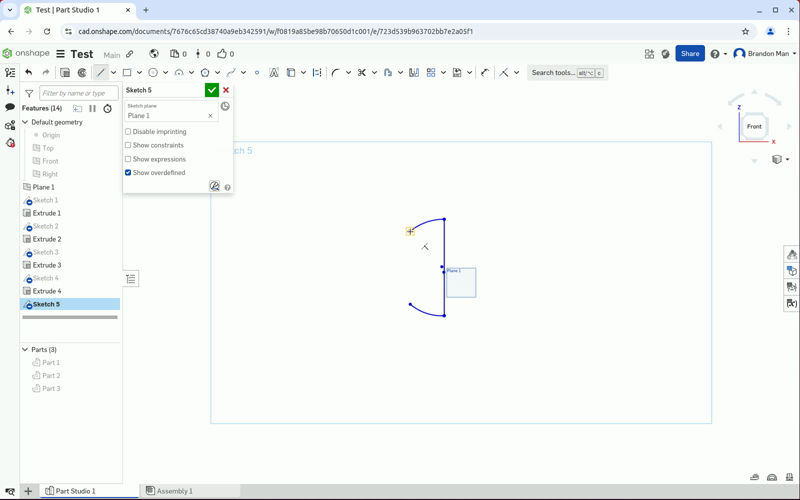
key_down(shift)
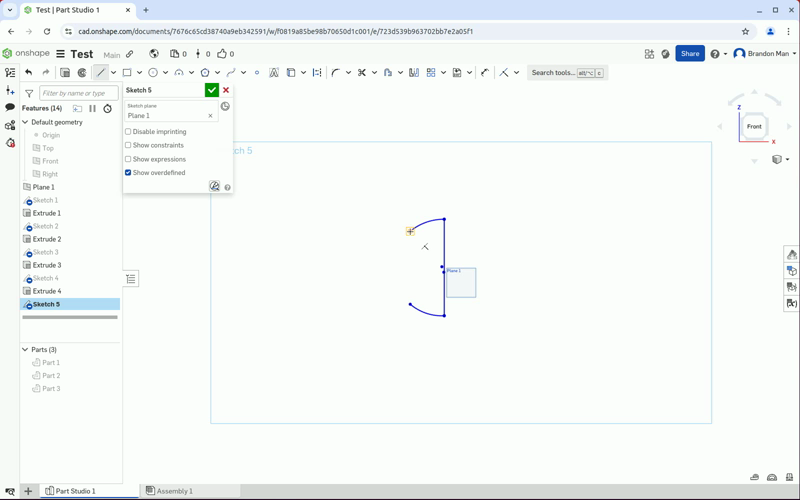
mouse_move(410, 304)
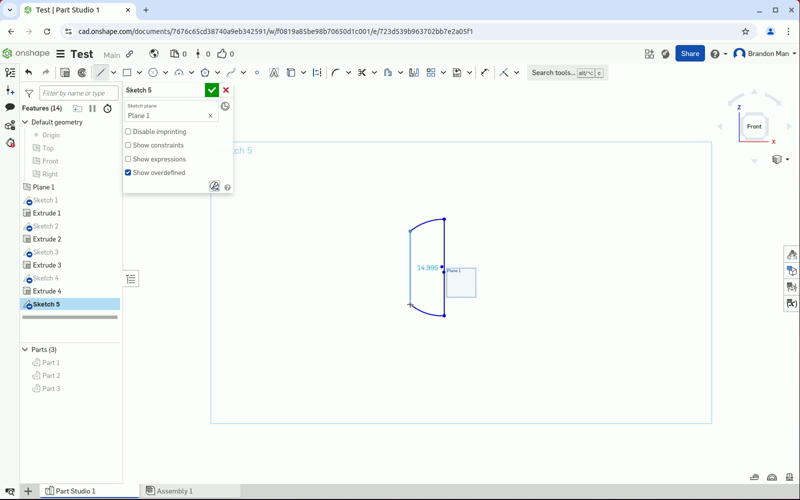
key_up(shift)
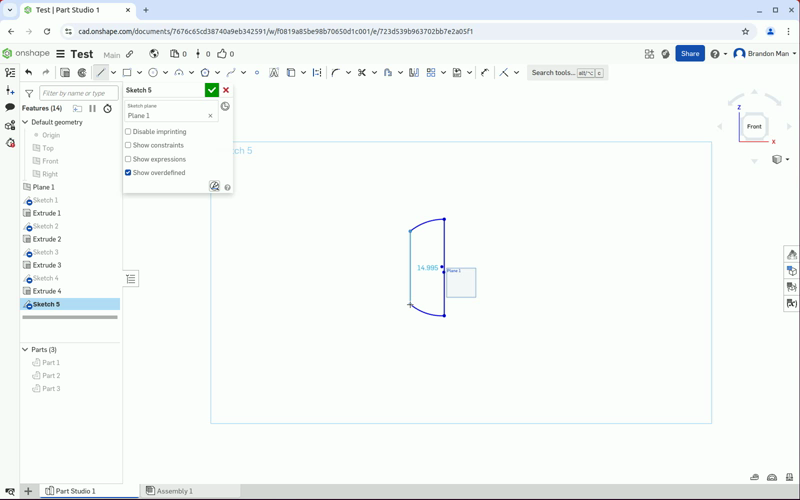
click(410, 304)
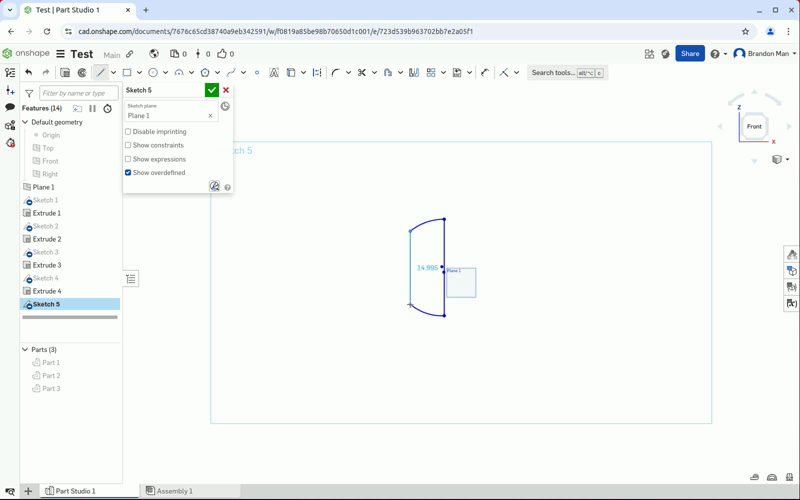
key(esc)
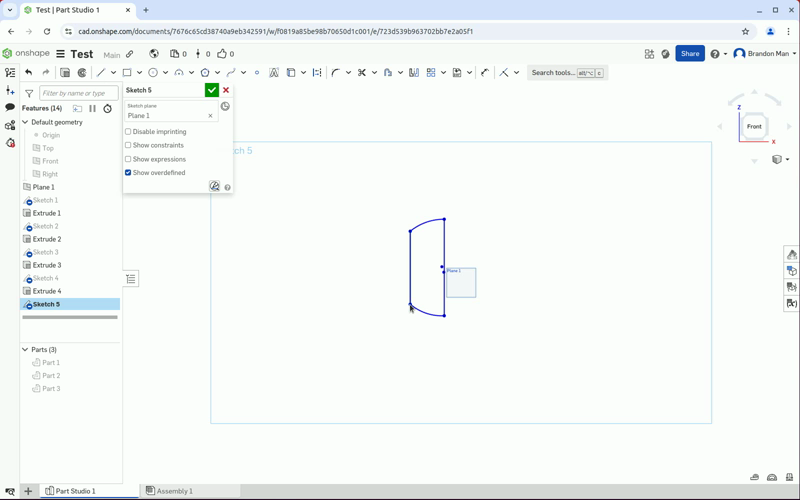
mouse_move(414, 232)
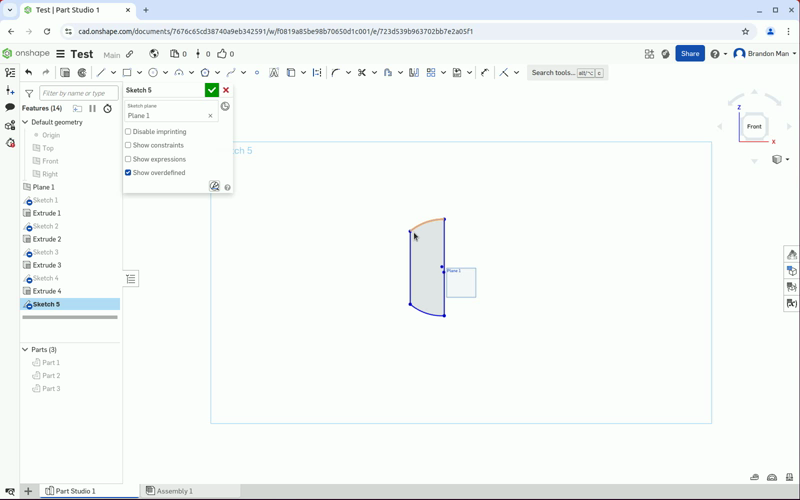
click(414, 232)
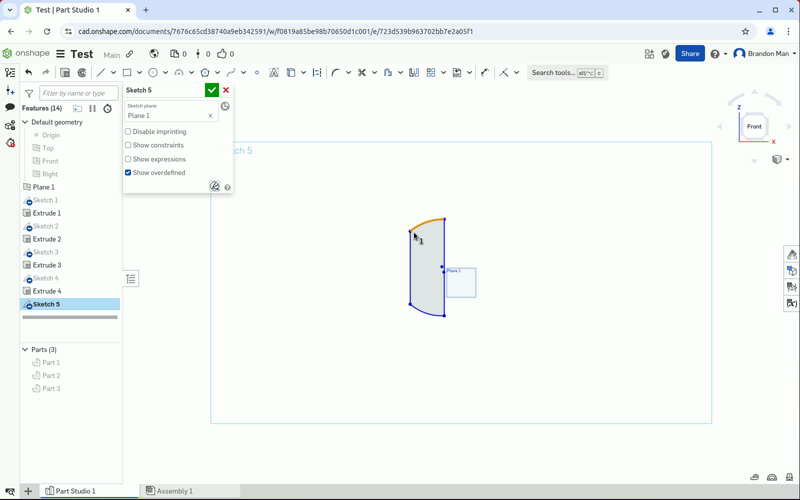
mouse_move(73, 352)
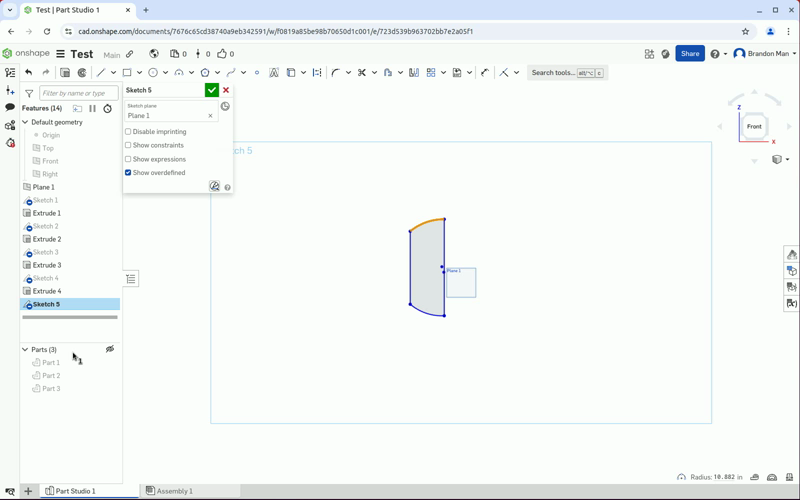
key(shift+y)
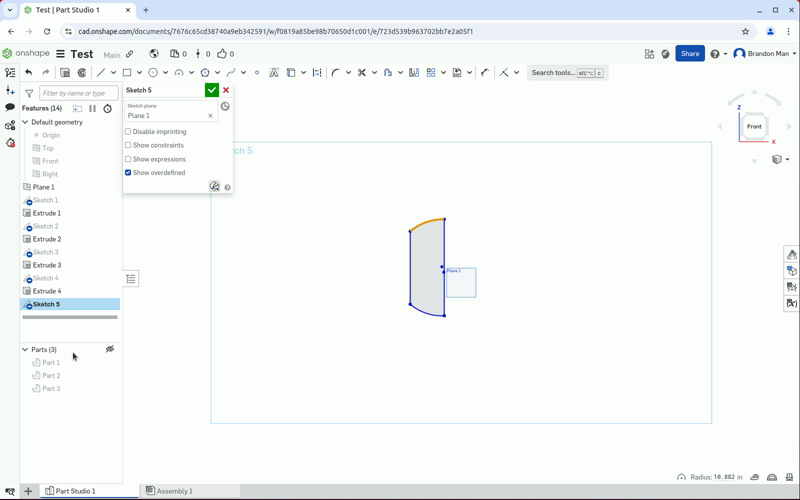
key(shift+e)
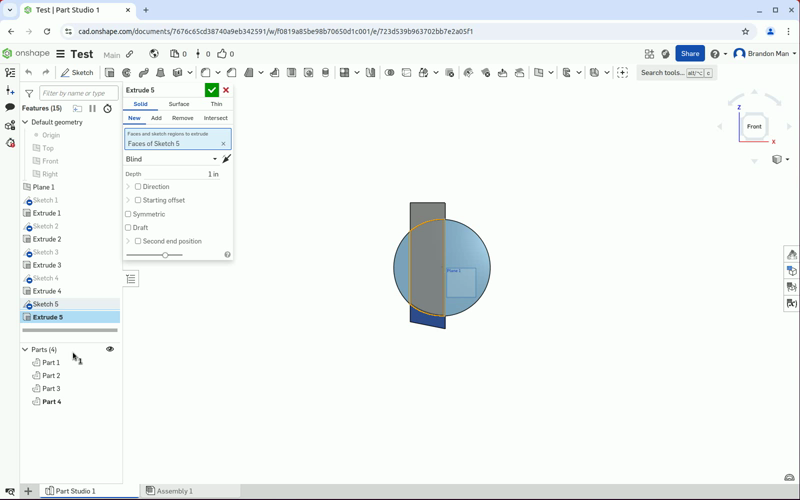
mouse_move(143, 106)
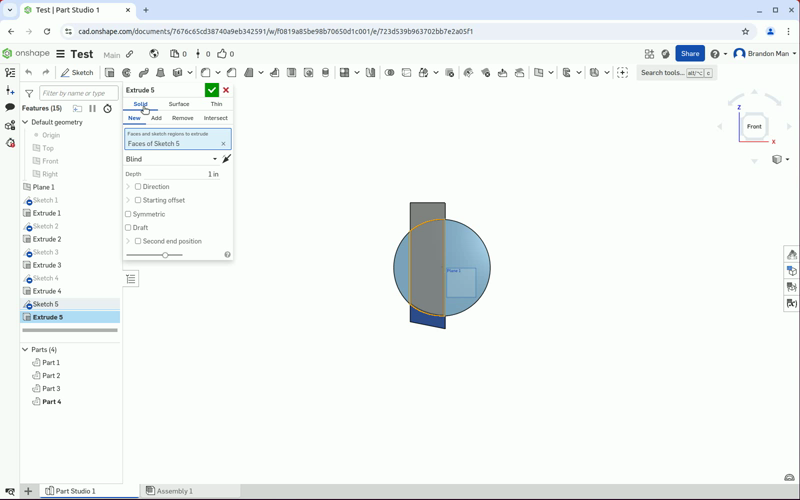
click(143, 106)
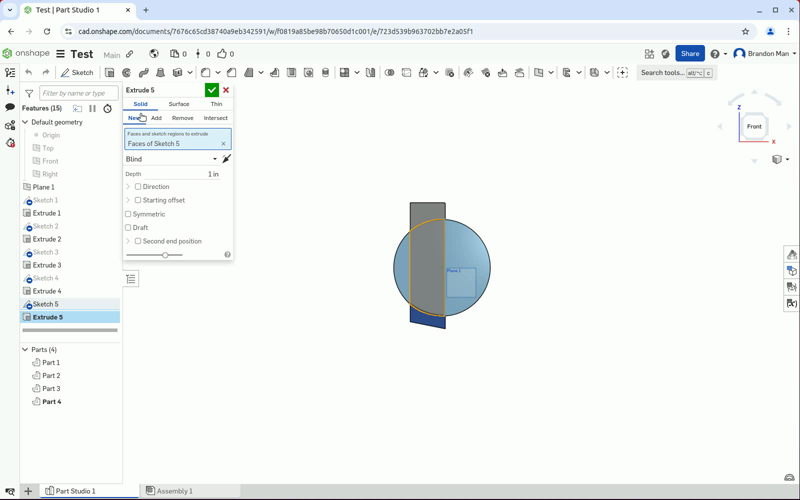
mouse_move(137, 120)
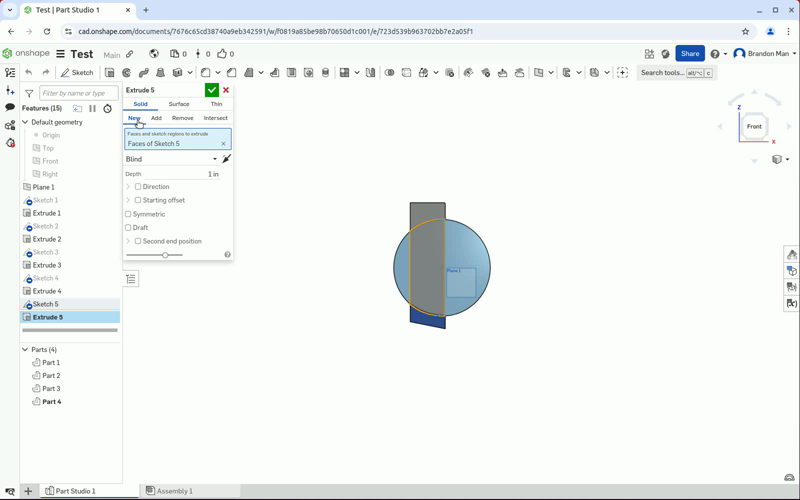
click(137, 120)
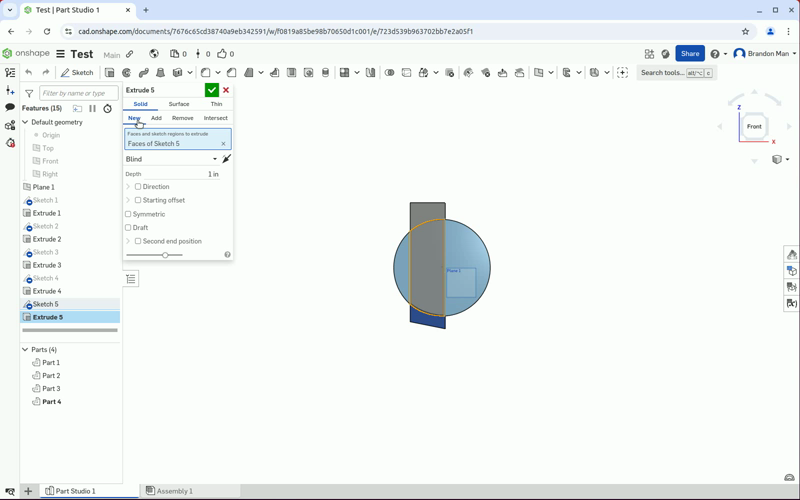
key(tab, 4)
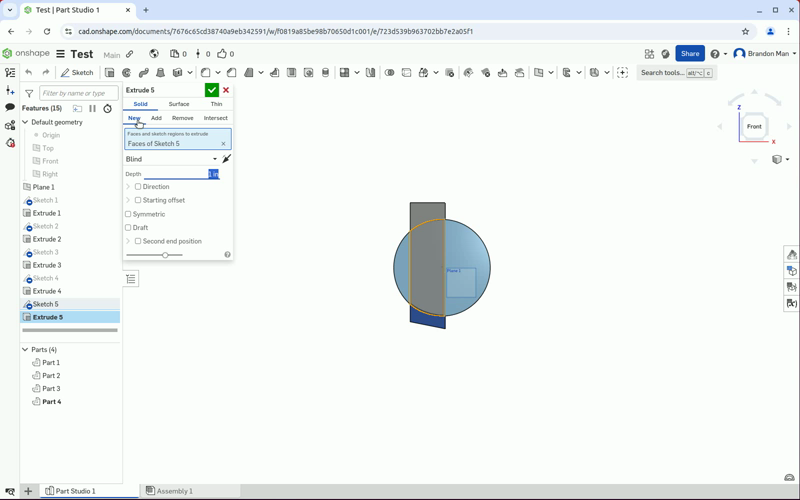
text(9.869)
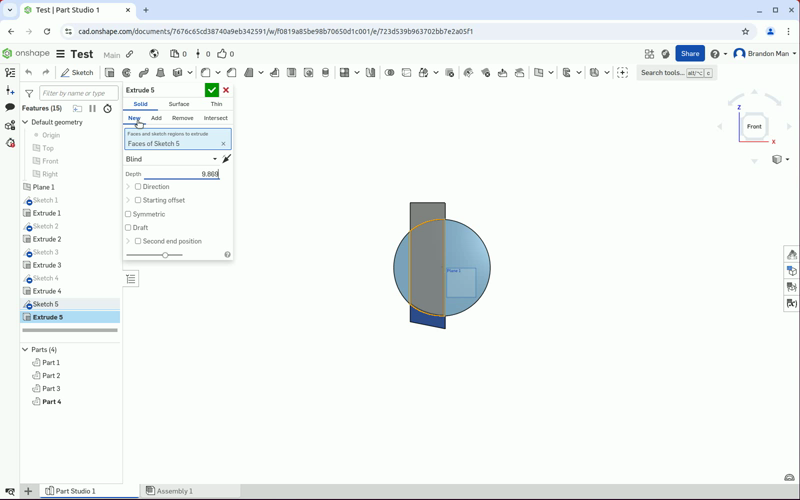
key(enter)
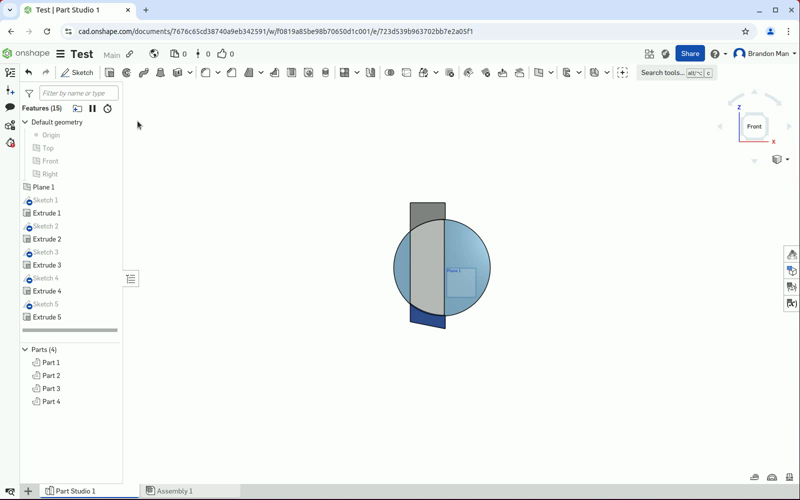
key(shift+h)
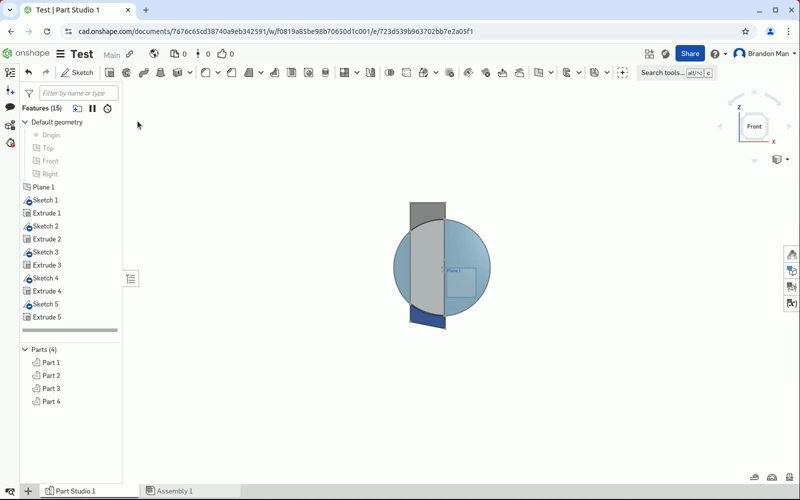
key(shift+h)
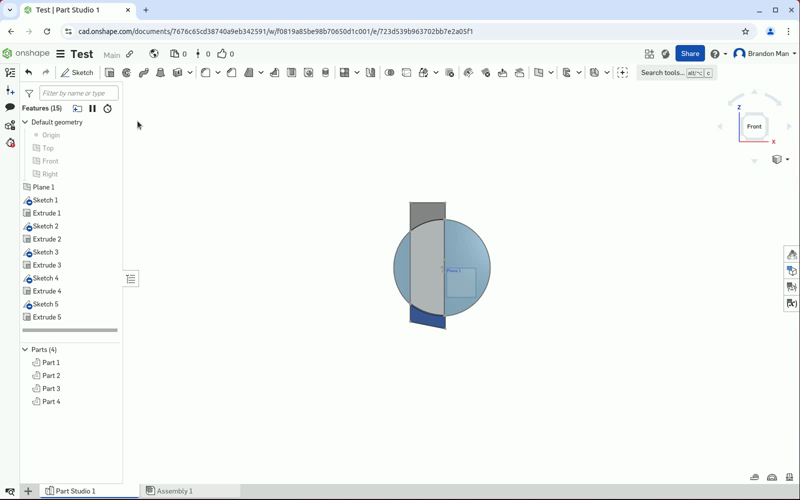
key(shift+7)
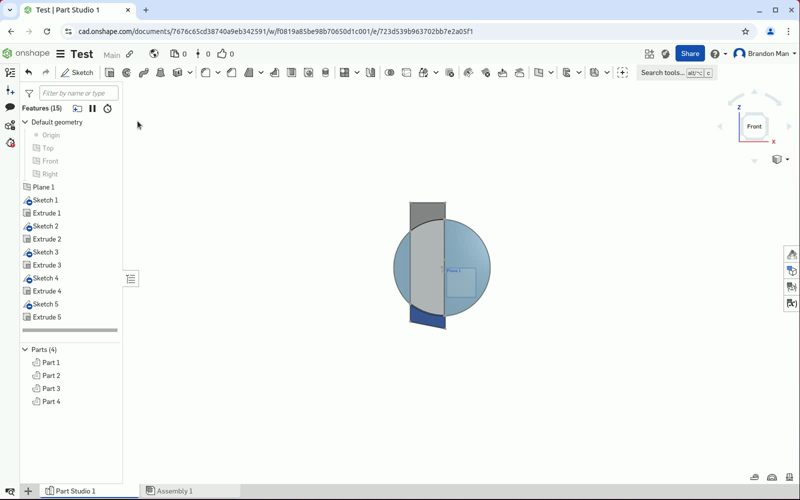
key(left, 2)
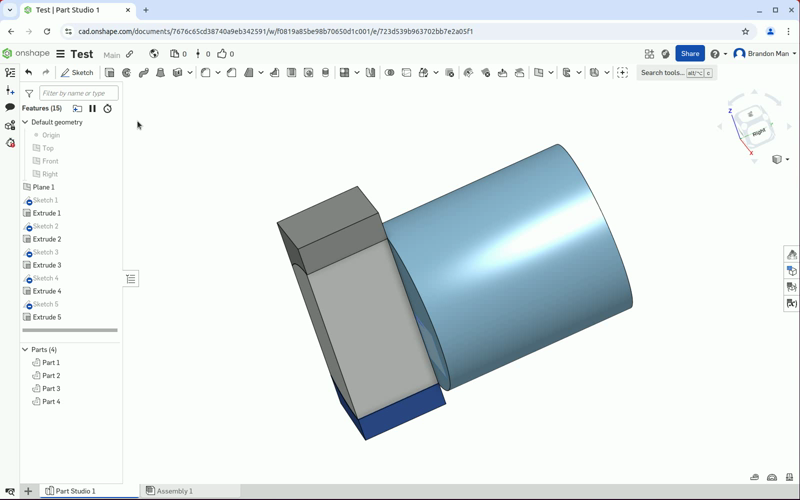
key(down, 2)
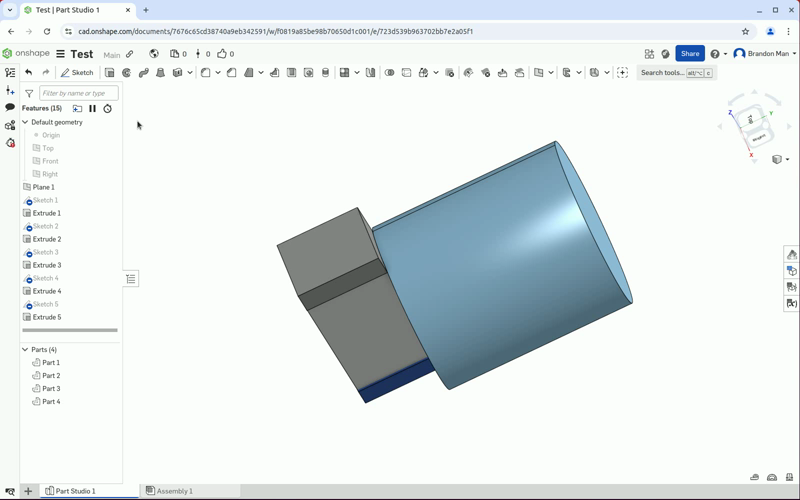
key(up, 2)
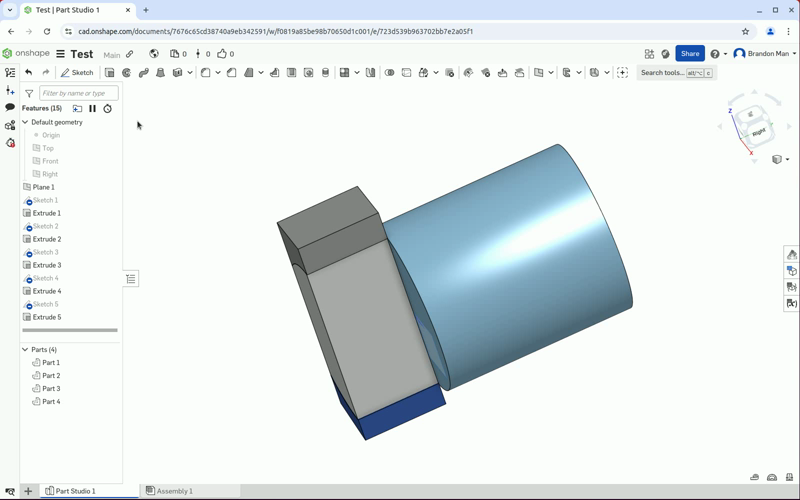
key(right, 2)
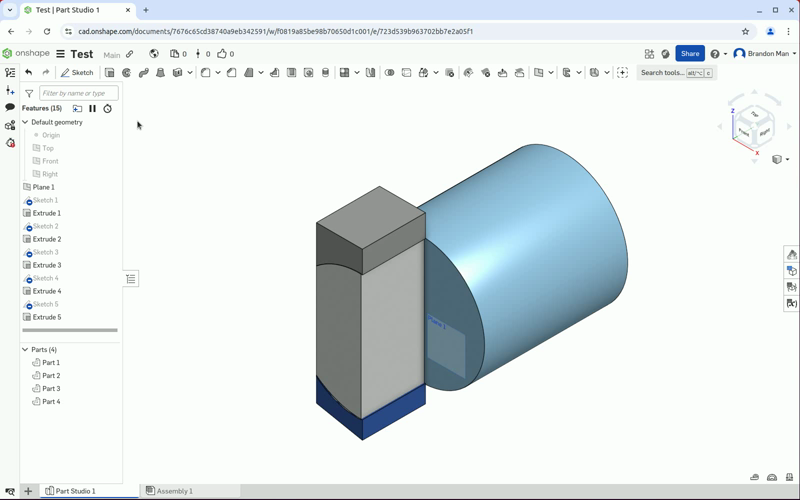
mouse_move(73, 189)
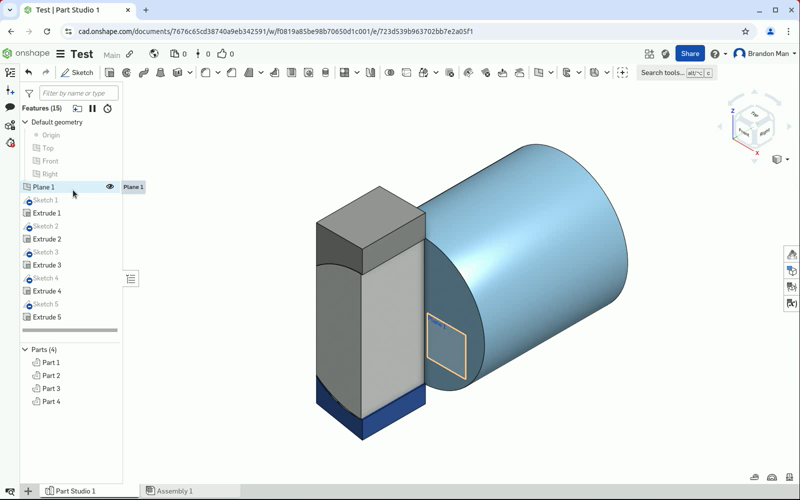
click(73, 189)